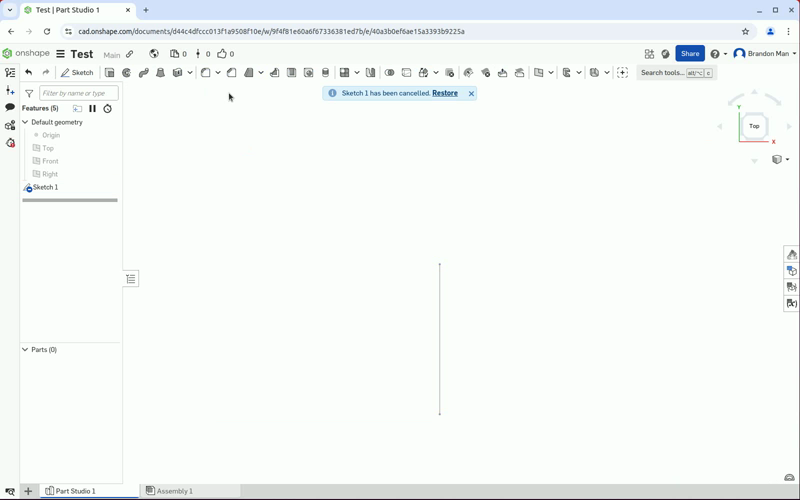
key(shift+h)
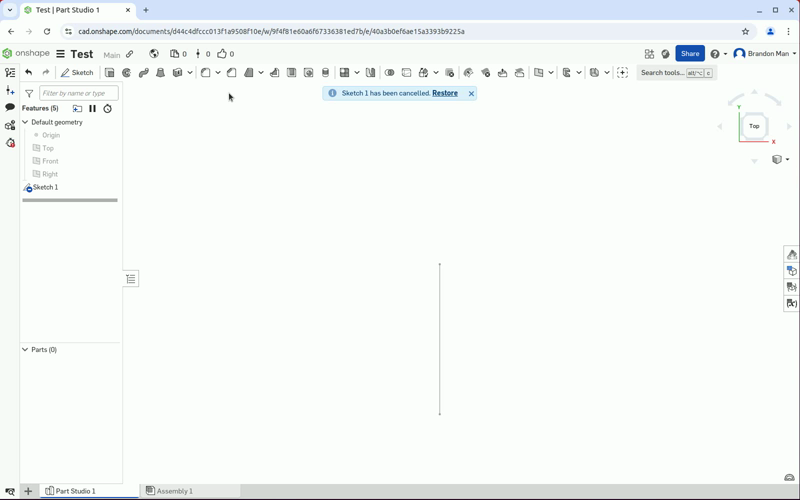
key(shift+s)
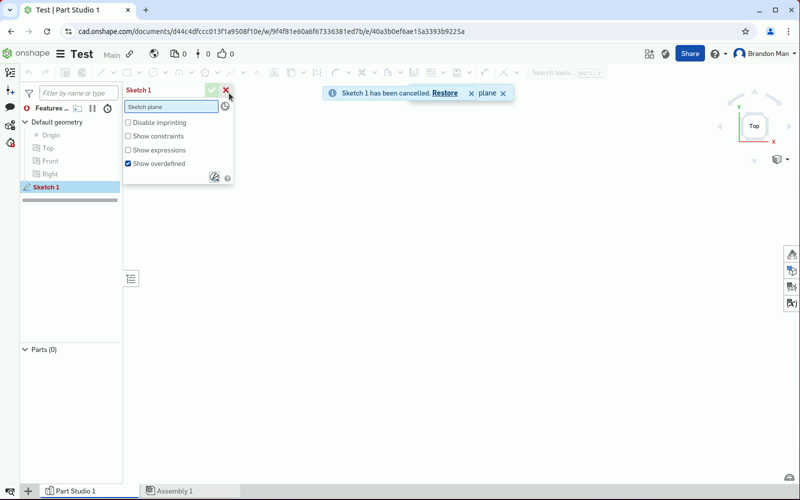
mouse_move(73, 150)
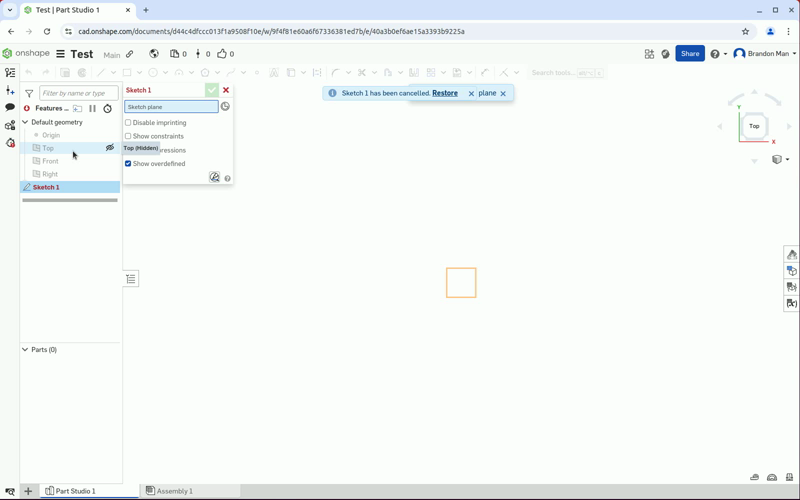
click(73, 150)
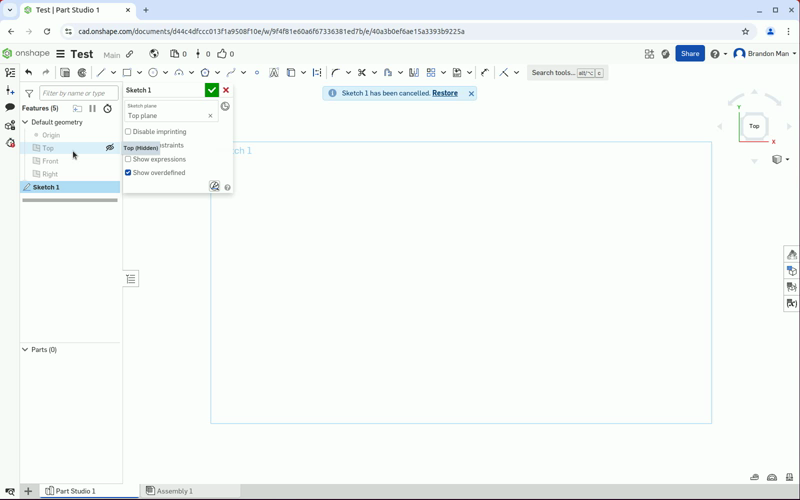
mouse_move(73, 352)
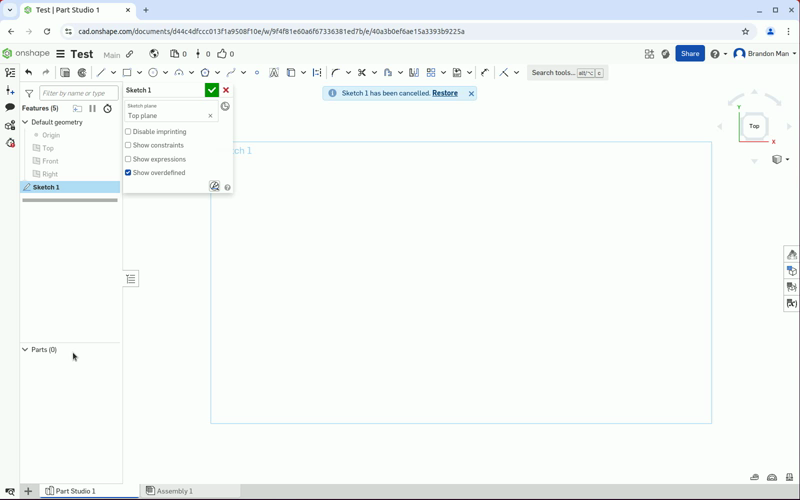
key(y)
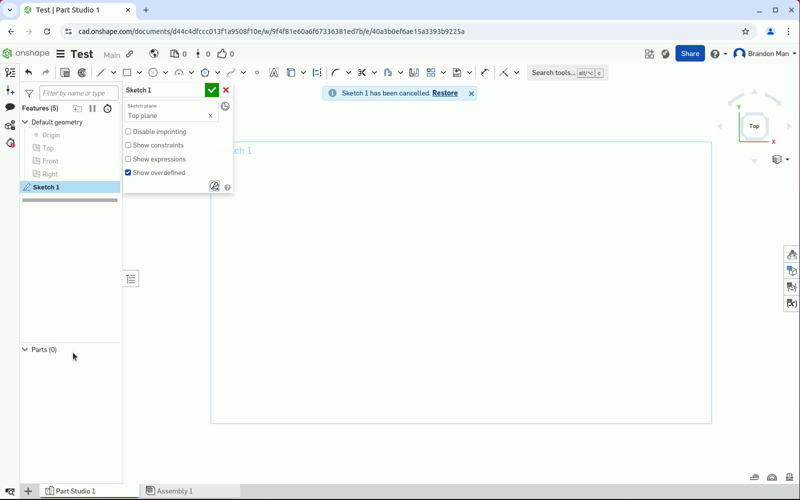
key(l)
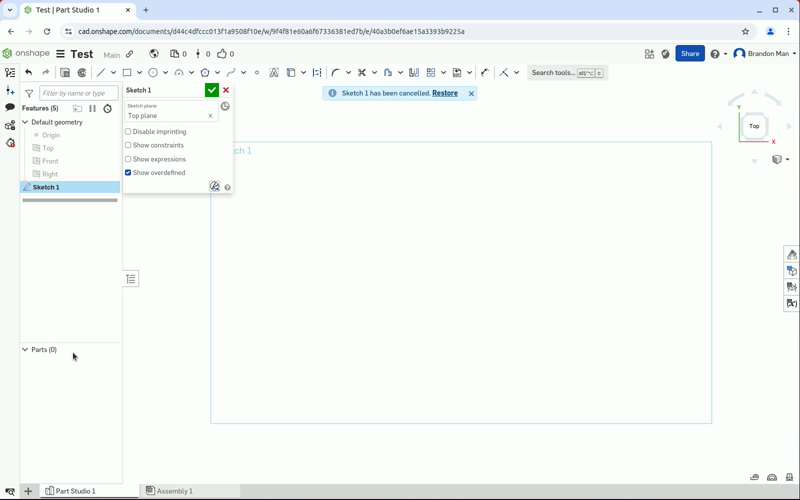
key_down(shift)
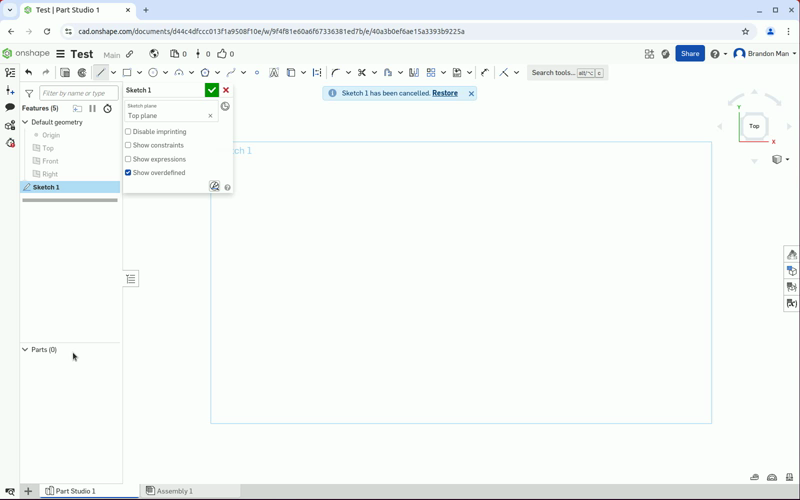
mouse_move(459, 282)
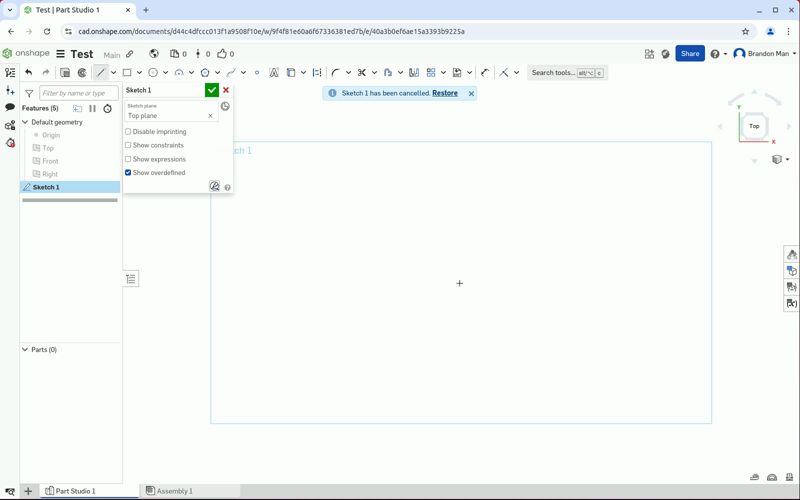
click(459, 282)
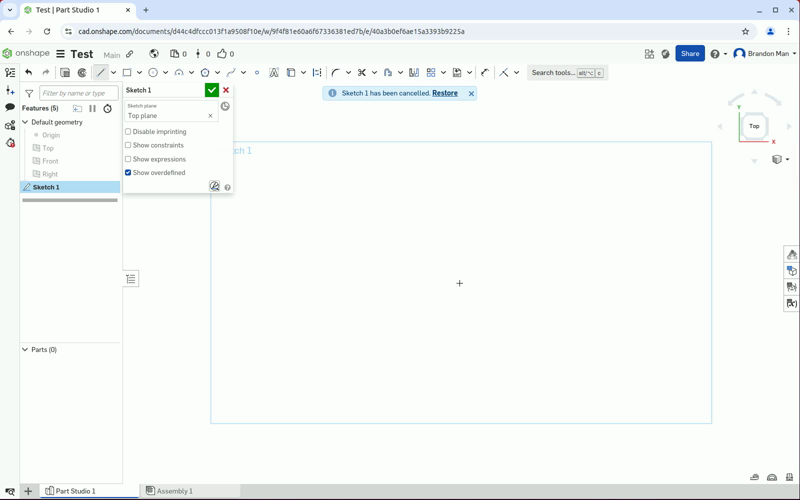
key_up(shift)
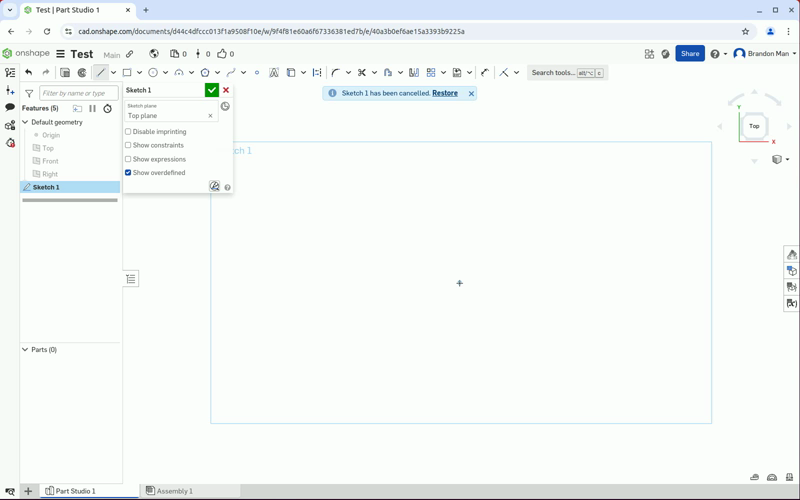
key_down(shift)
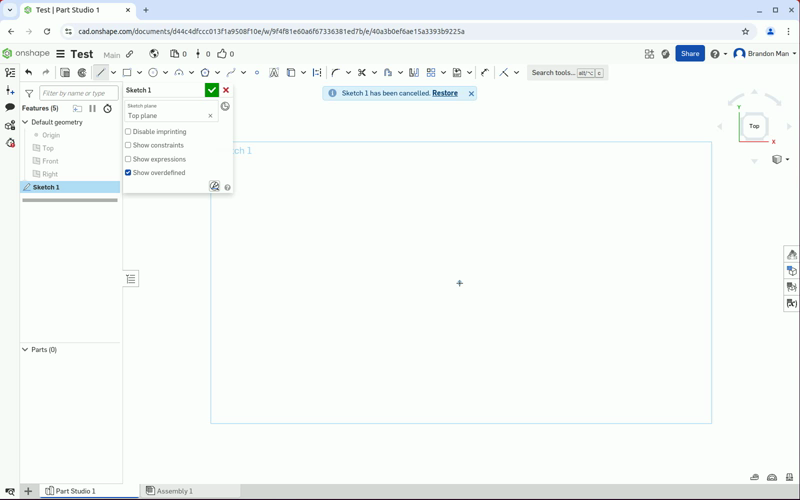
mouse_move(489, 282)
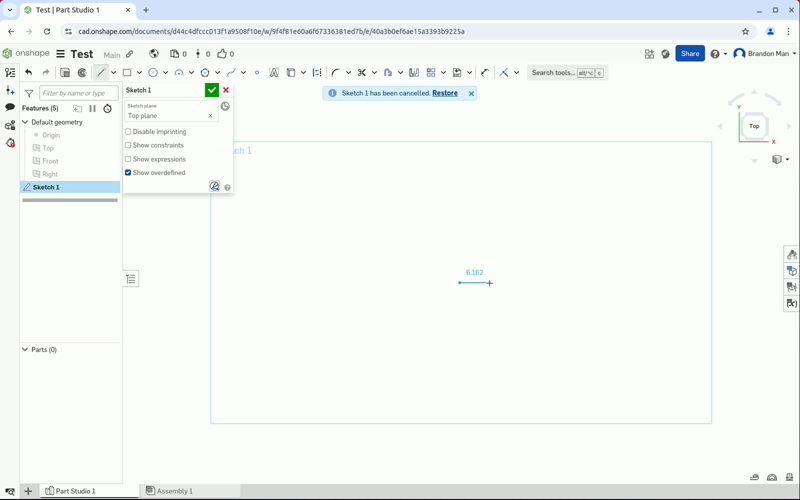
mouse_move(461, 282)
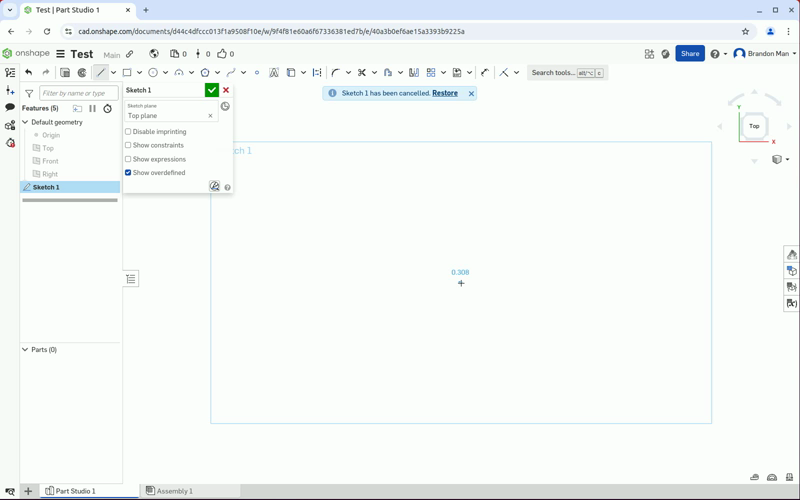
scroll(6)
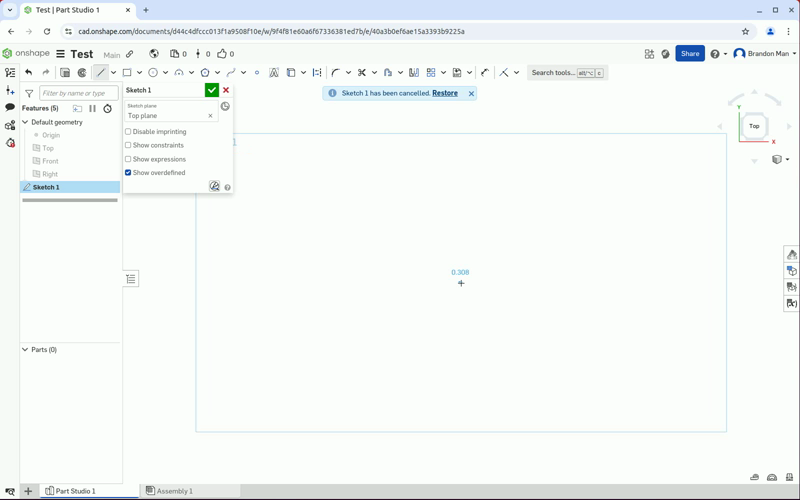
scroll(6)
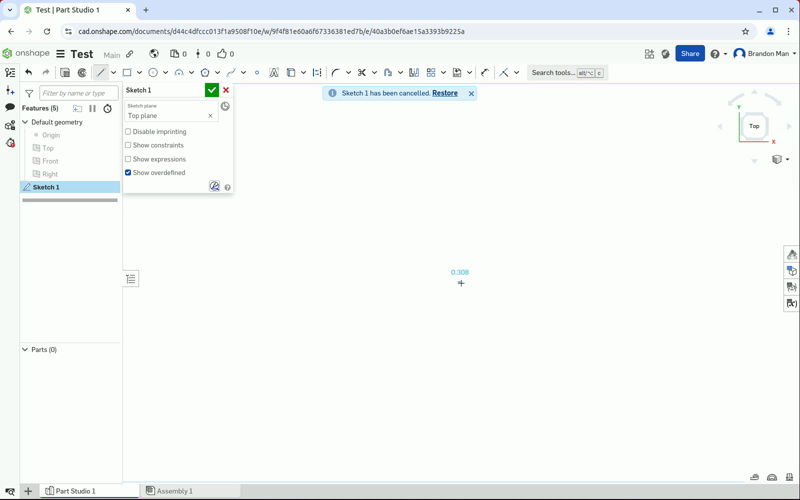
scroll(6)
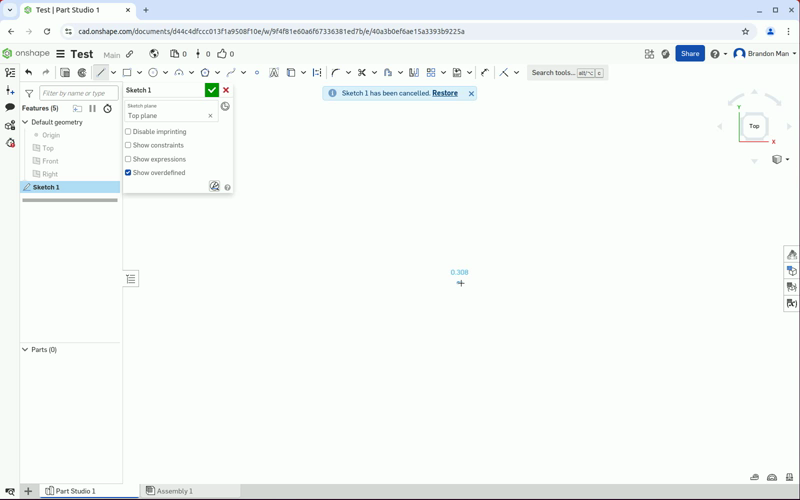
scroll(6)
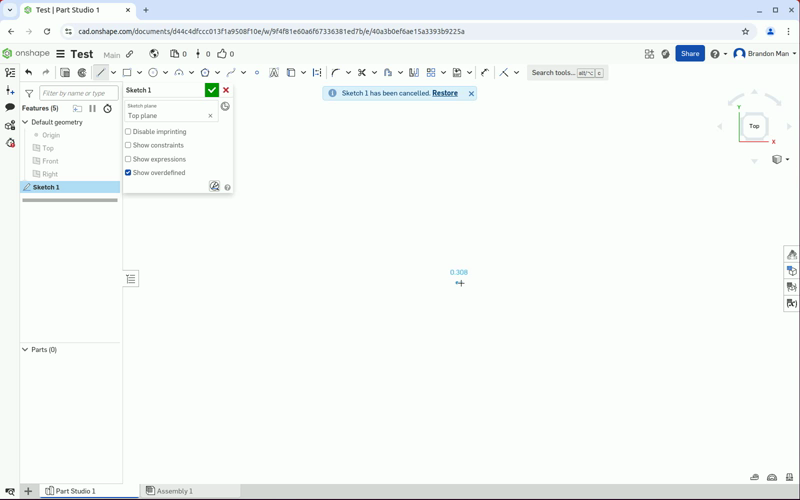
scroll(6)
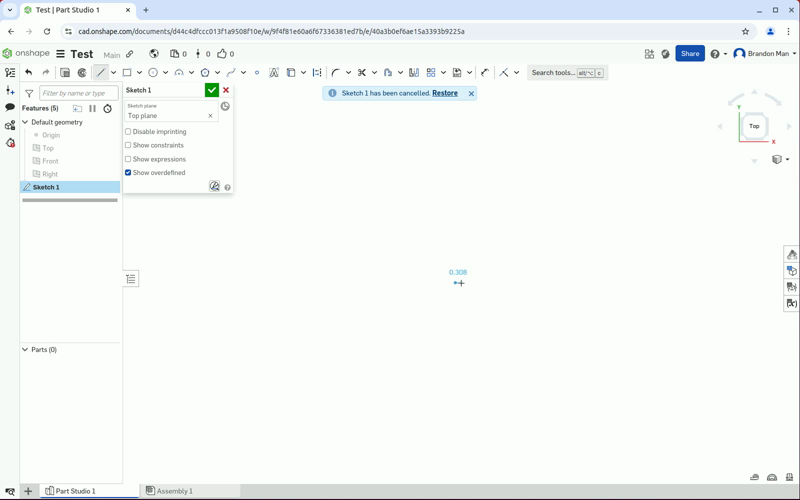
scroll(6)
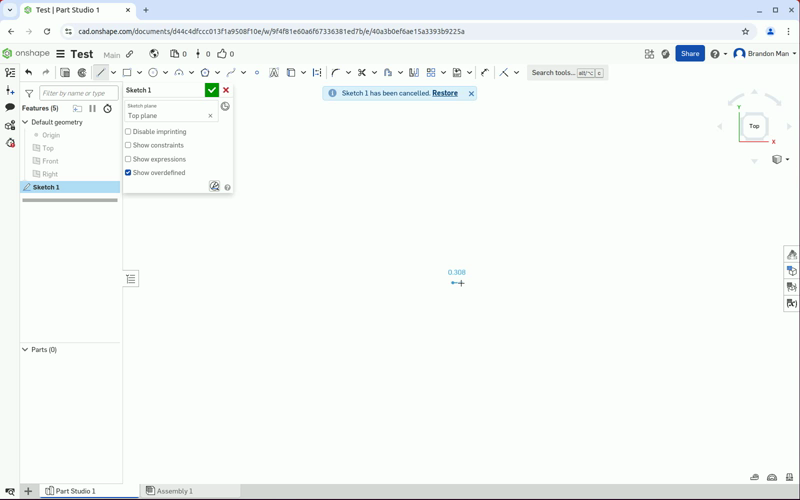
scroll(6)
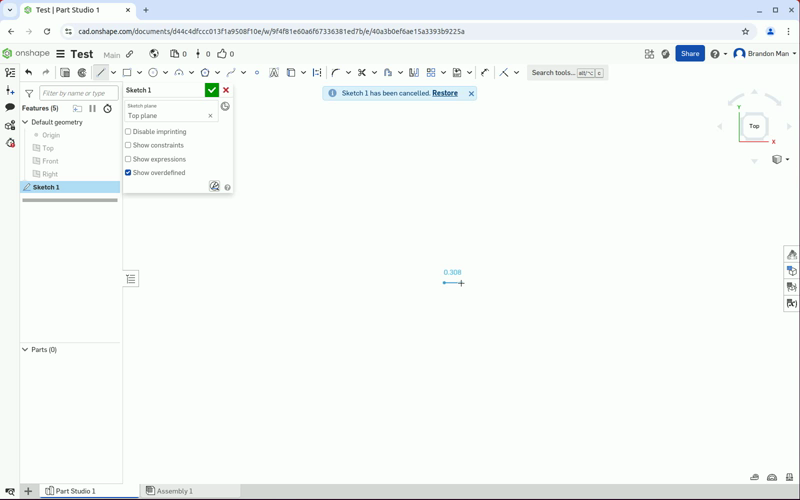
click(461, 282)
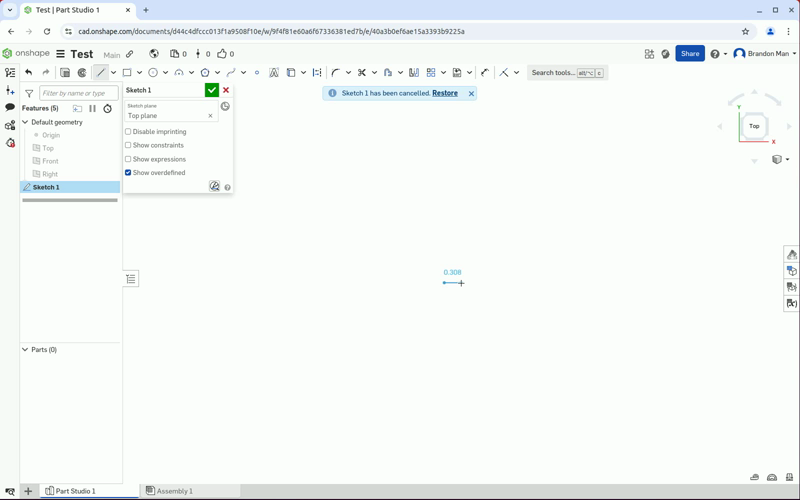
scroll(-6)
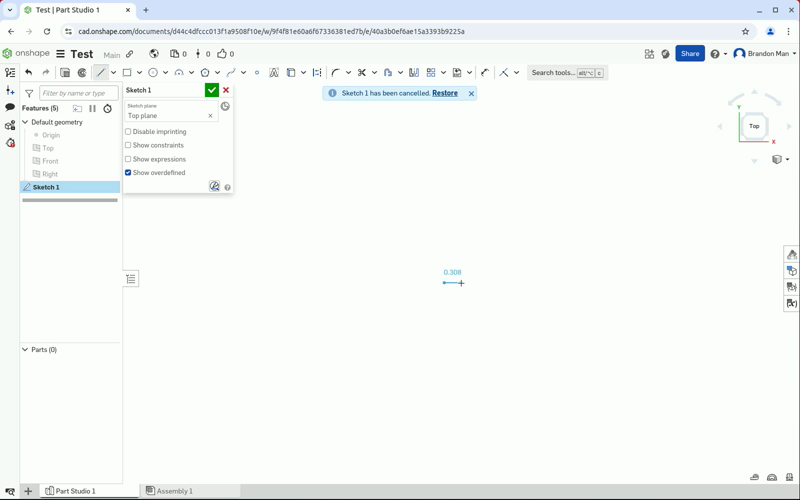
scroll(-6)
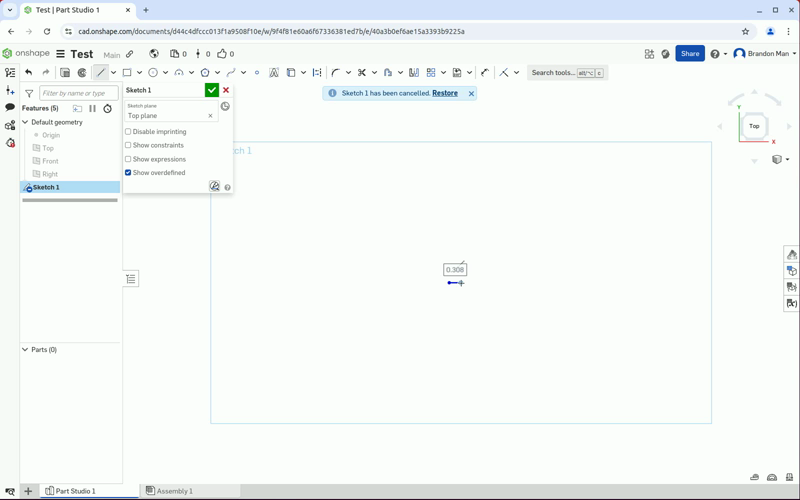
scroll(-6)
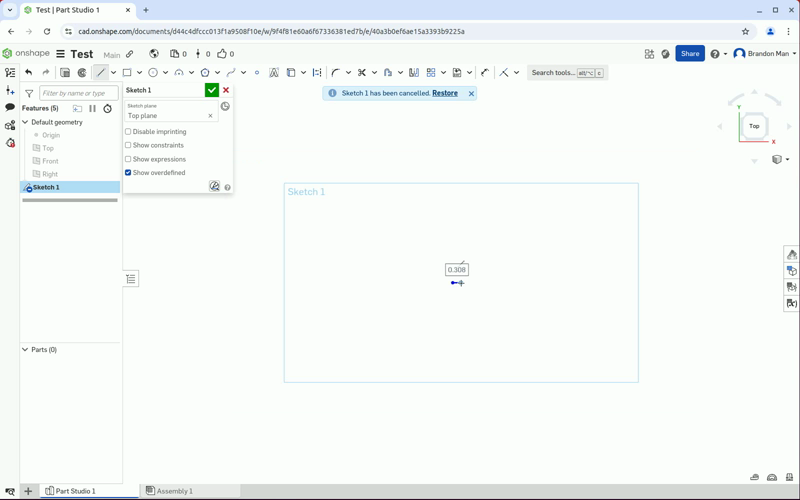
scroll(-6)
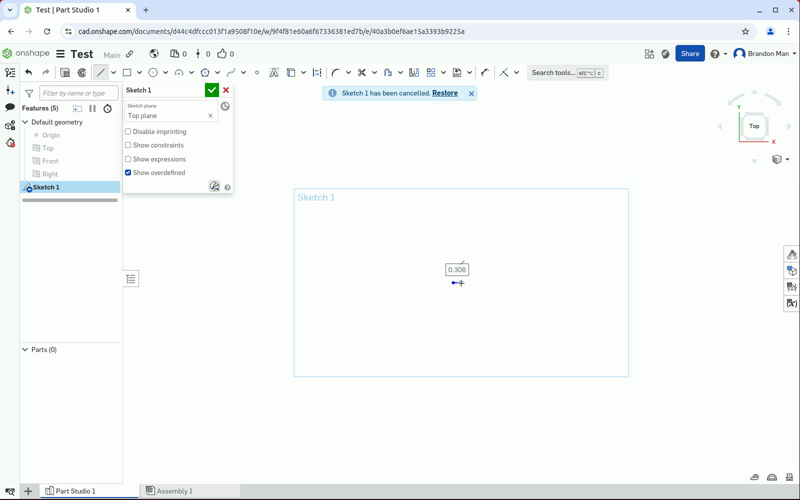
scroll(-6)
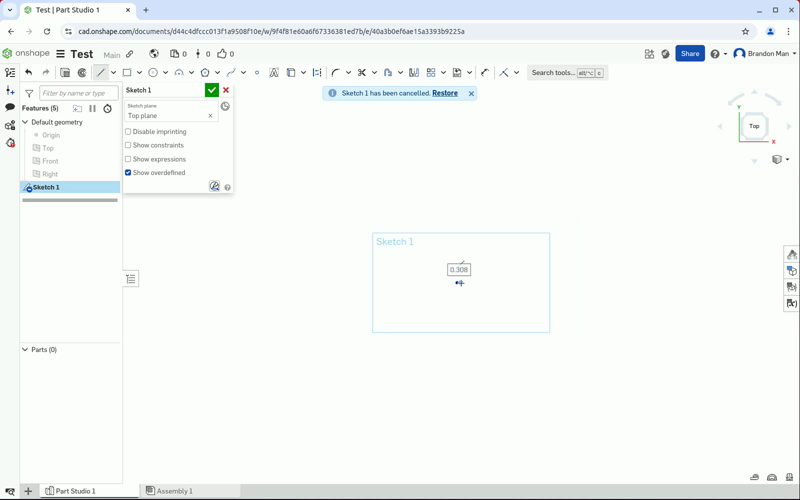
scroll(-6)
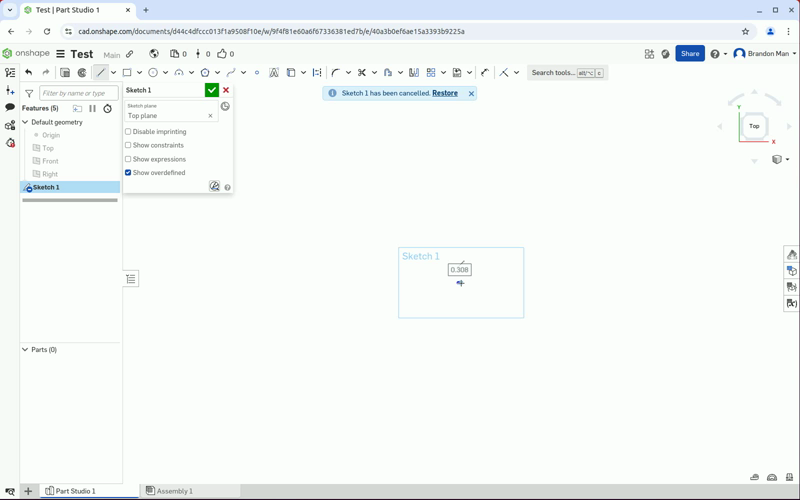
scroll(-6)
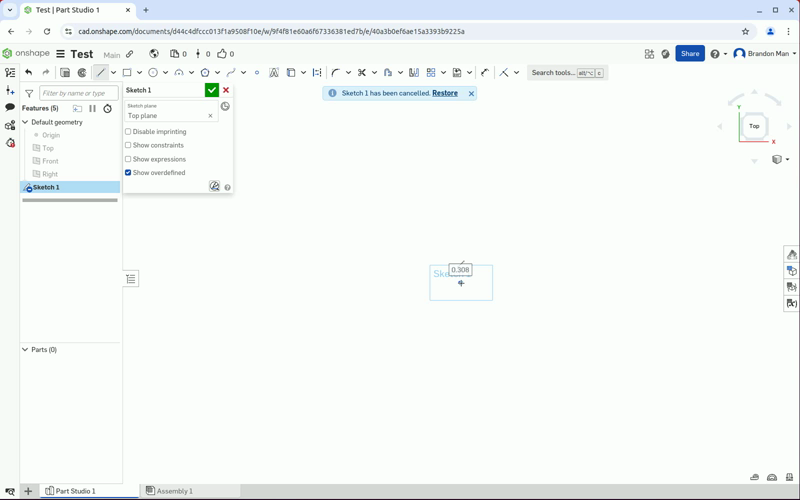
key_up(shift)
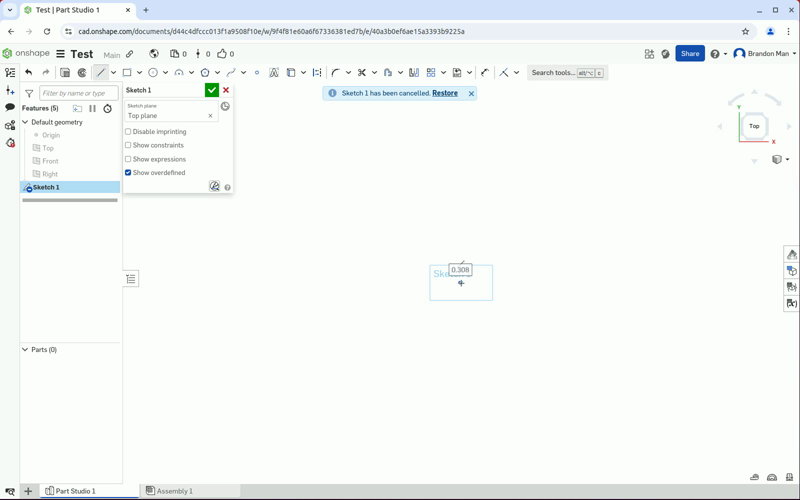
key_down(shift)
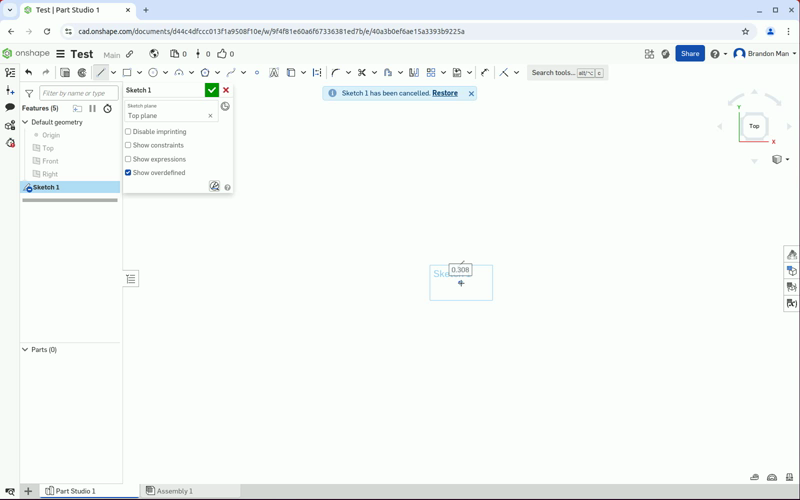
mouse_move(491, 282)
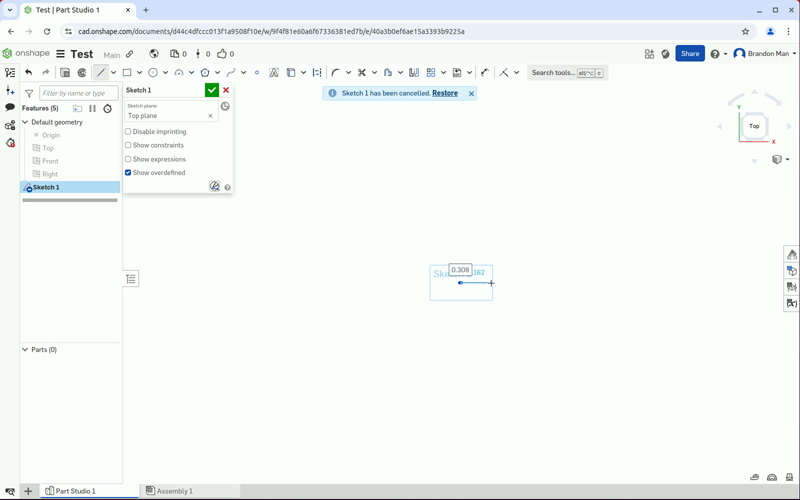
mouse_move(461, 253)
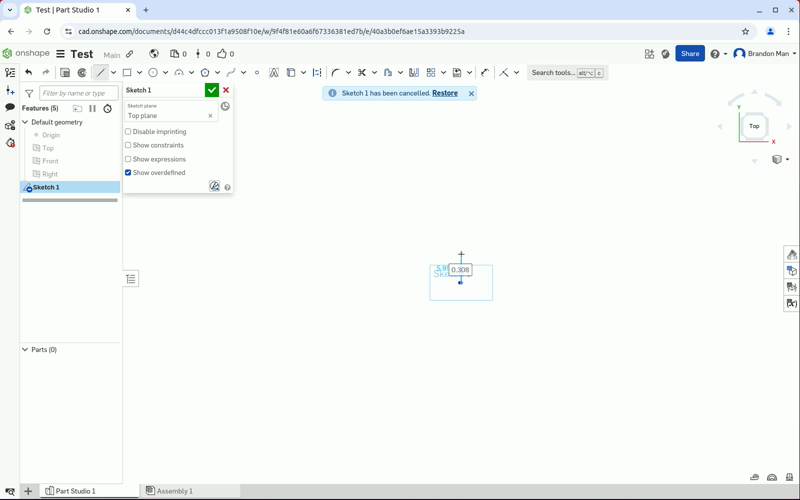
click(461, 253)
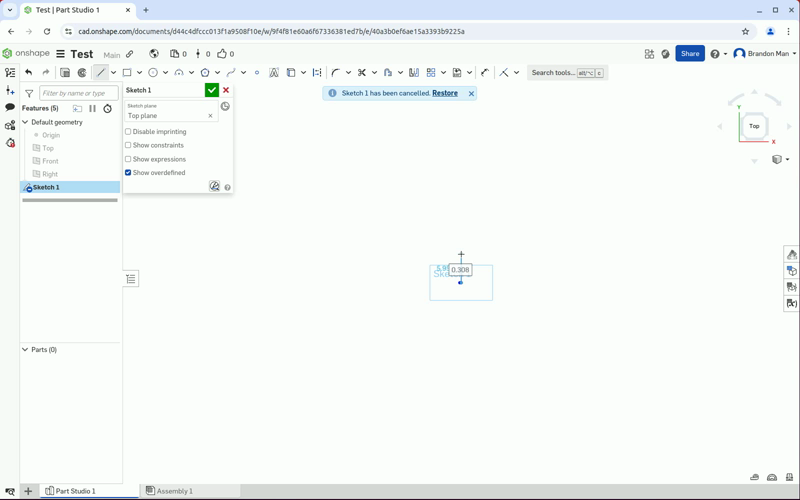
key_up(shift)
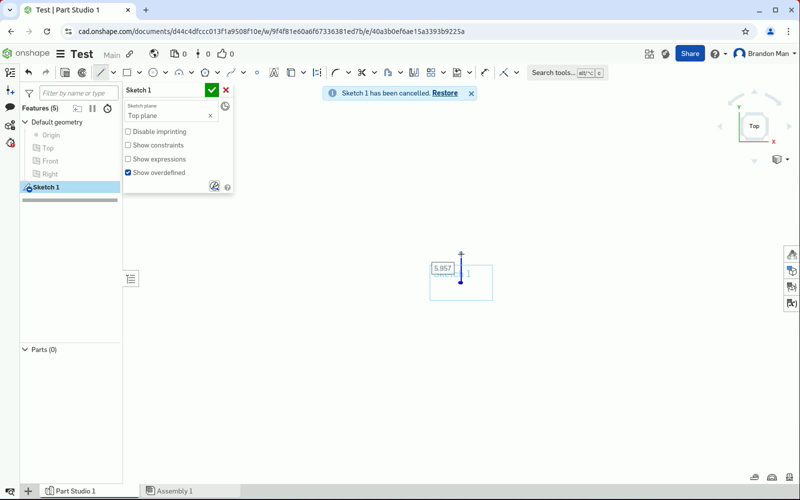
key_down(shift)
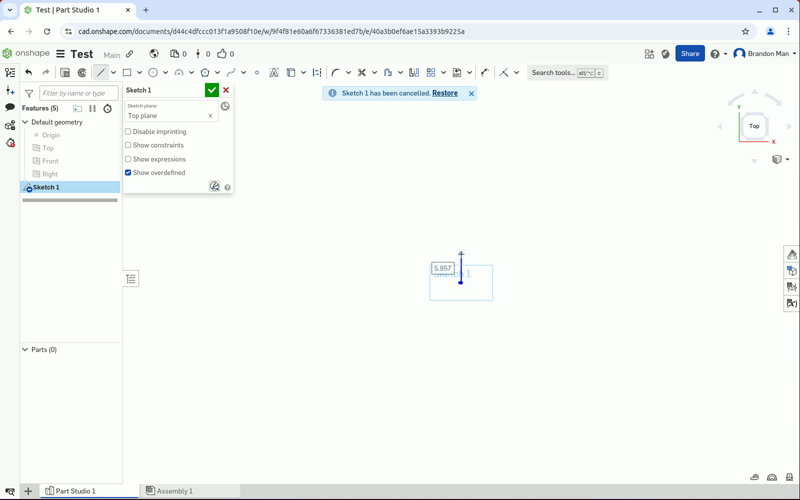
mouse_move(491, 253)
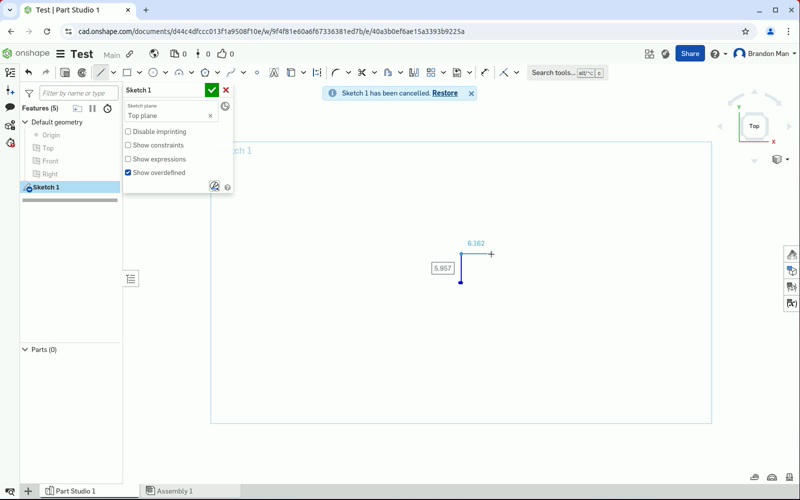
mouse_move(459, 253)
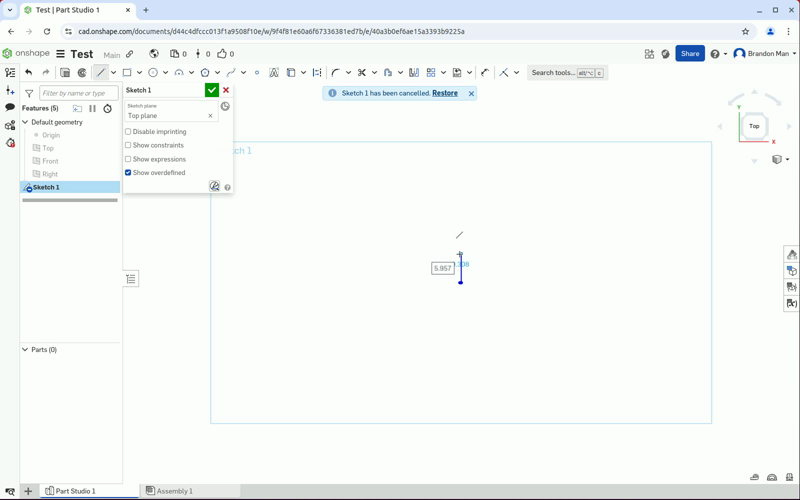
scroll(6)
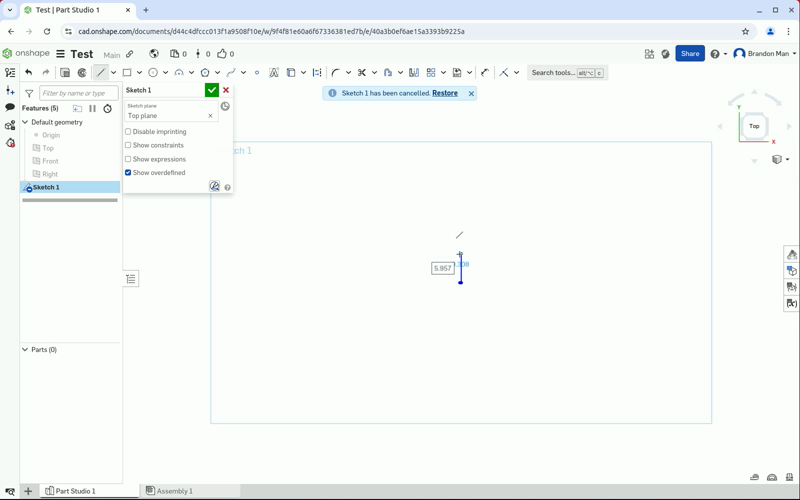
scroll(6)
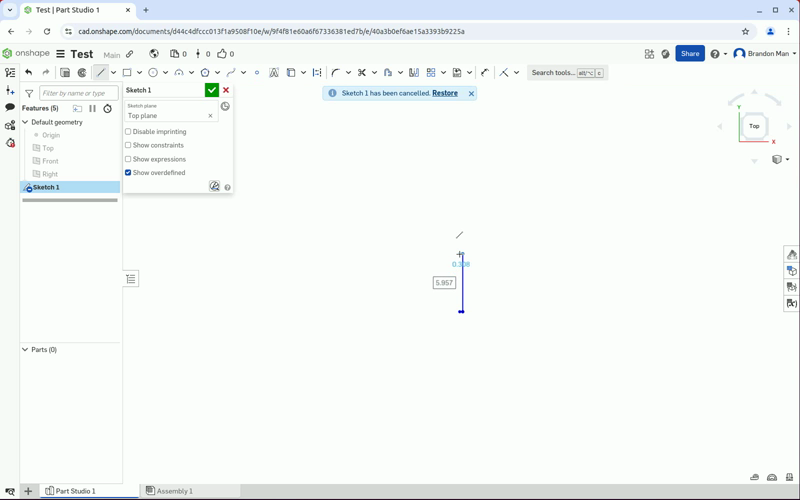
scroll(6)
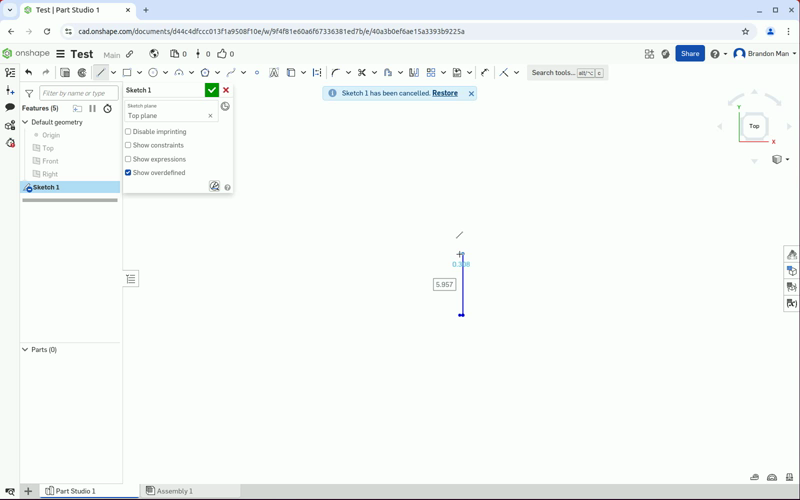
scroll(6)
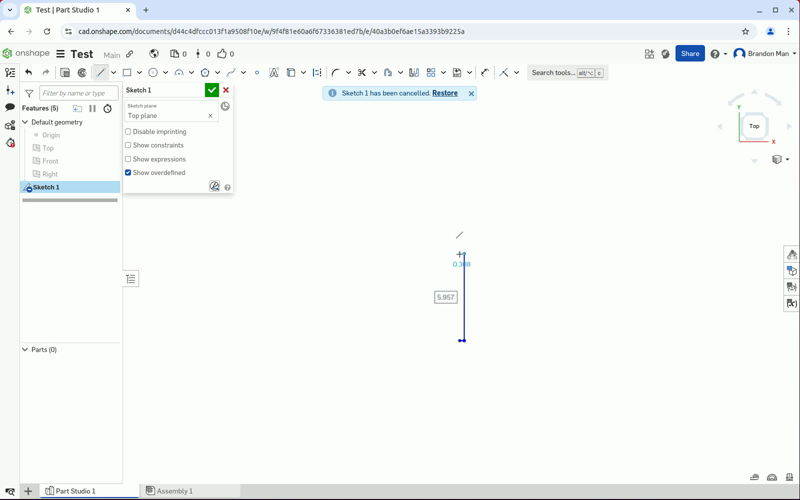
scroll(6)
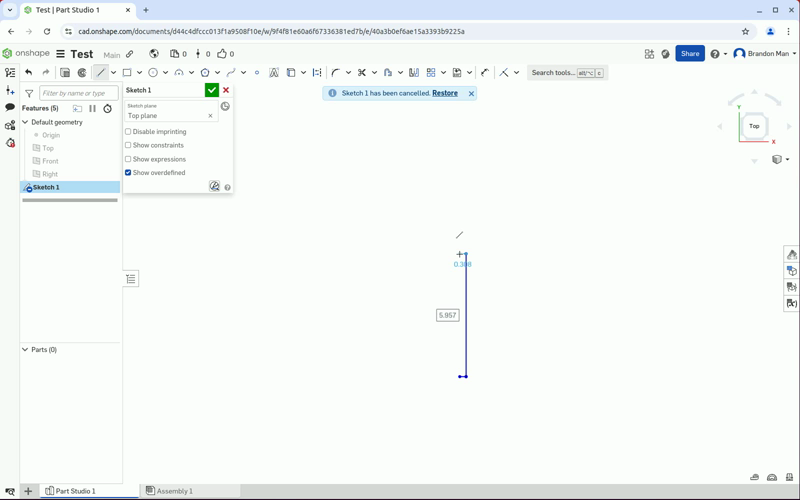
scroll(6)
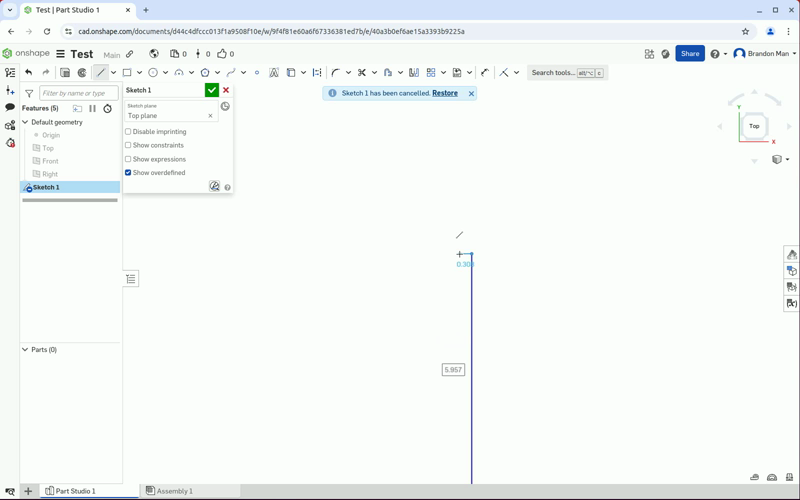
scroll(6)
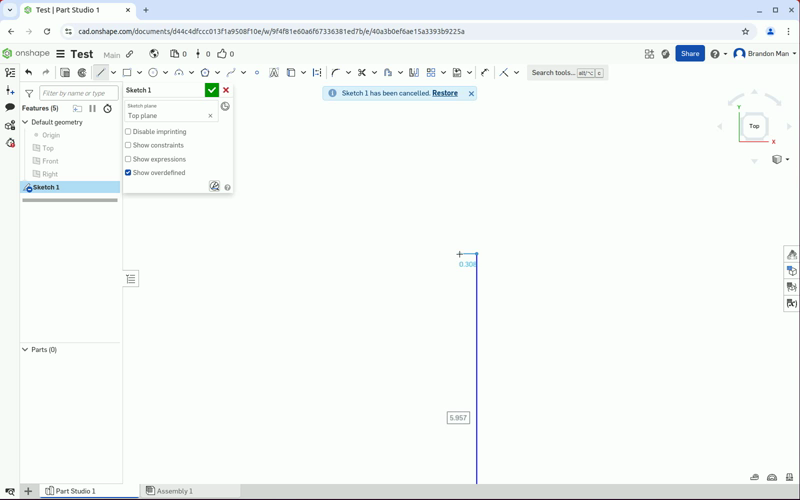
click(459, 253)
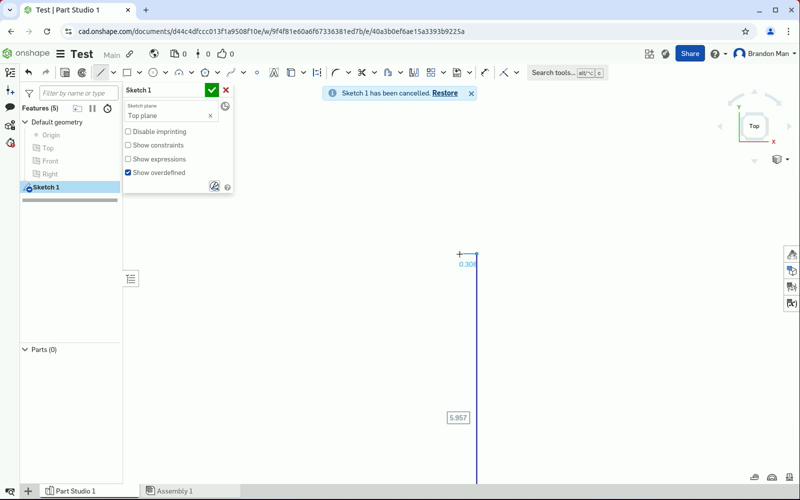
scroll(-6)
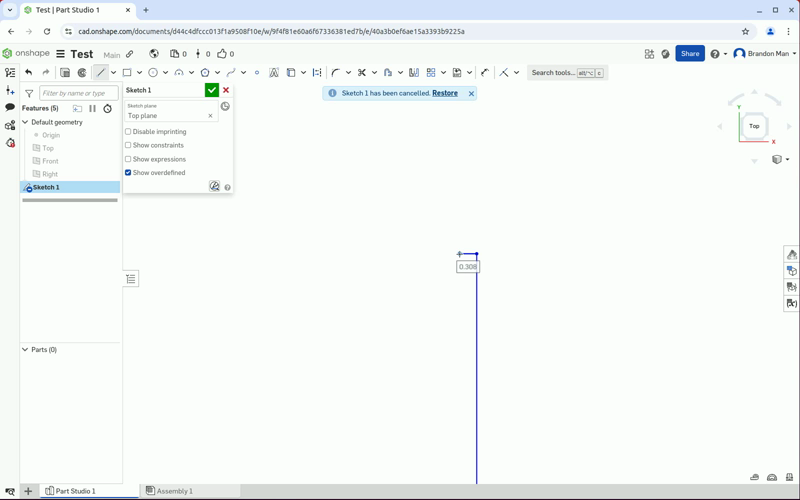
scroll(-6)
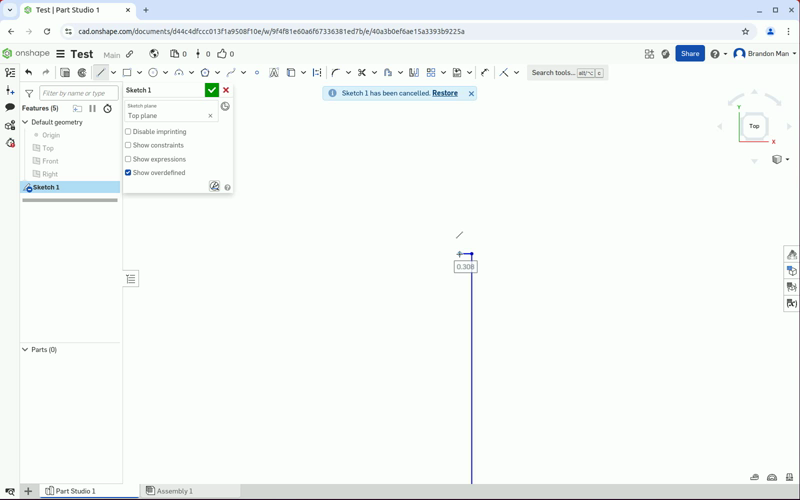
scroll(-6)
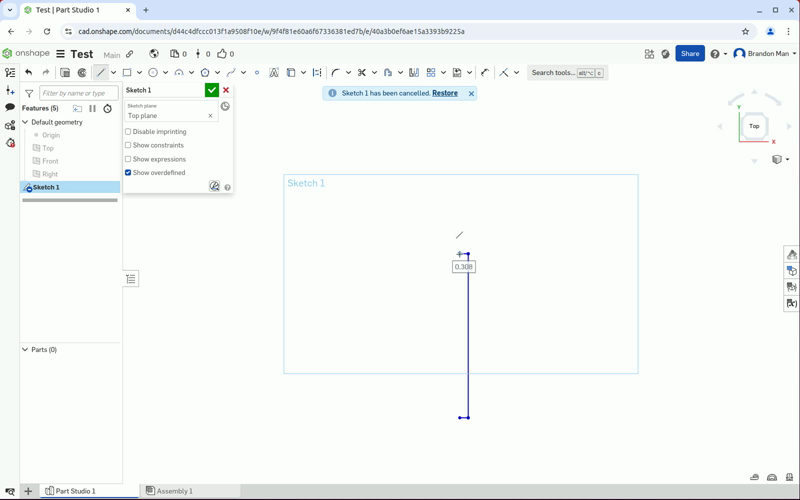
scroll(-6)
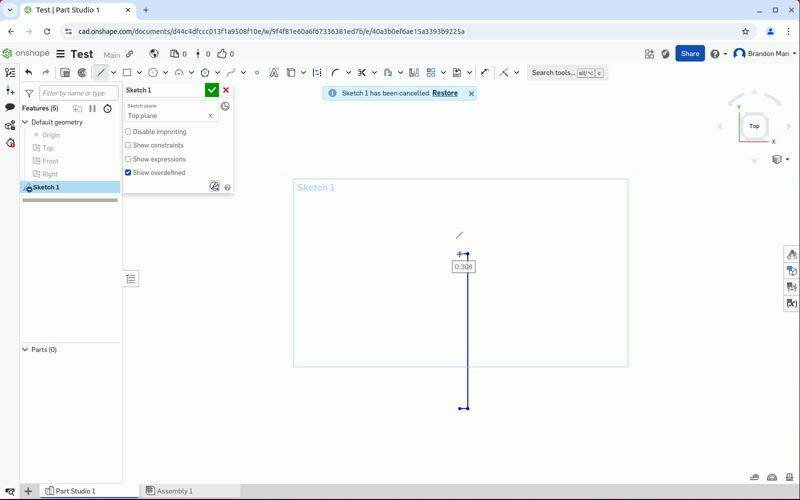
scroll(-6)
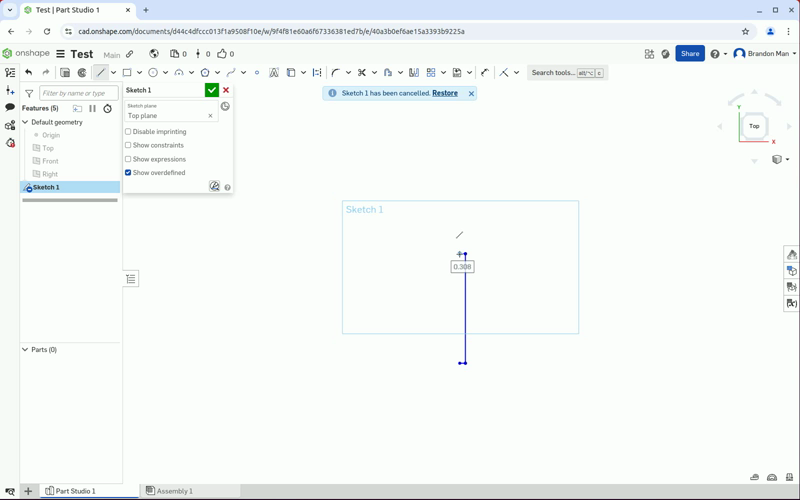
scroll(-6)
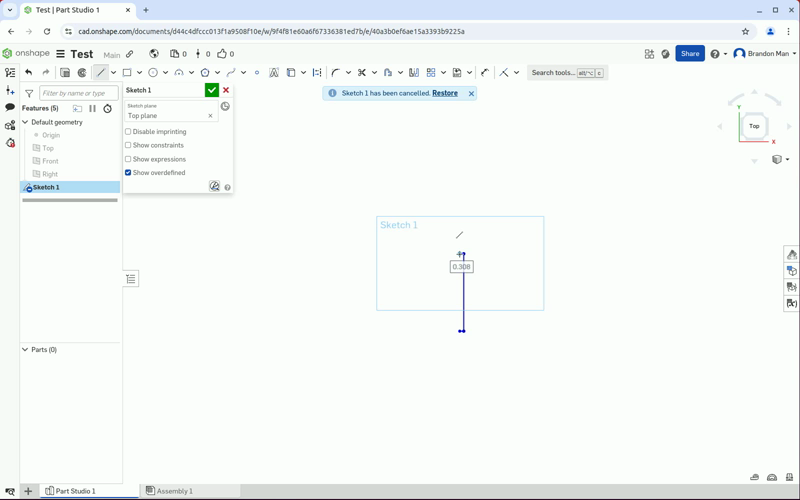
scroll(-6)
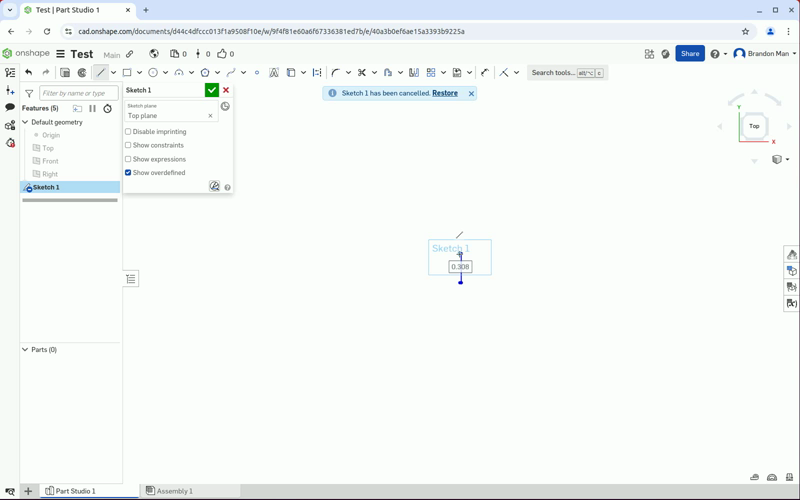
key_up(shift)
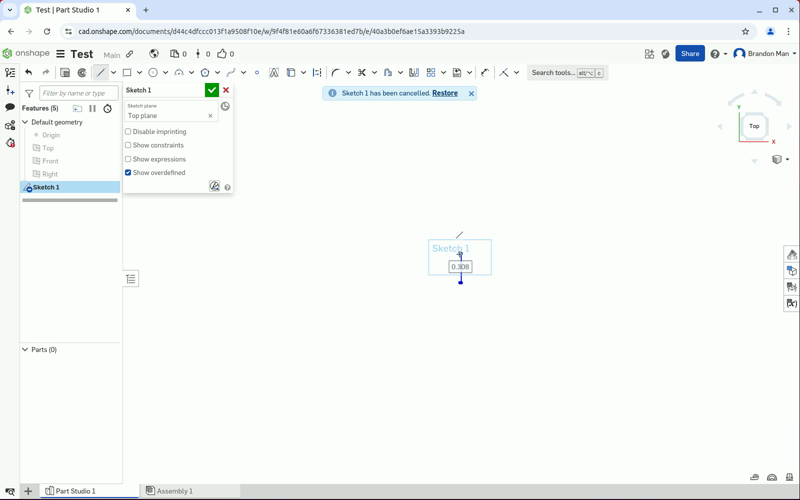
key_down(shift)
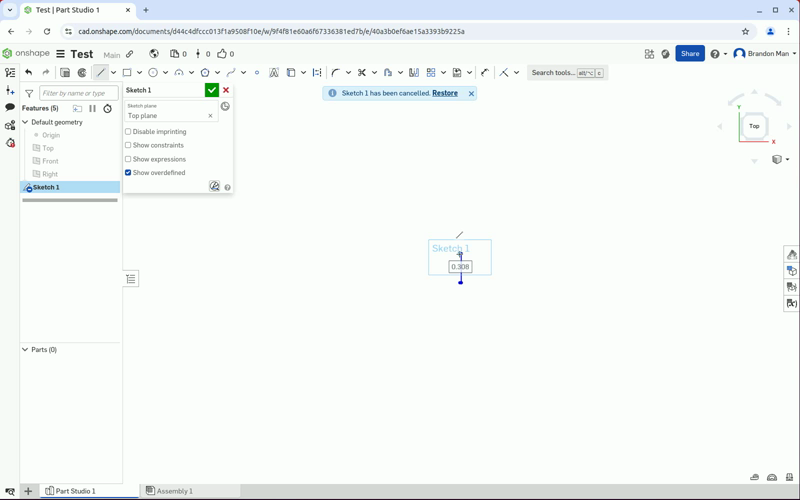
mouse_move(489, 253)
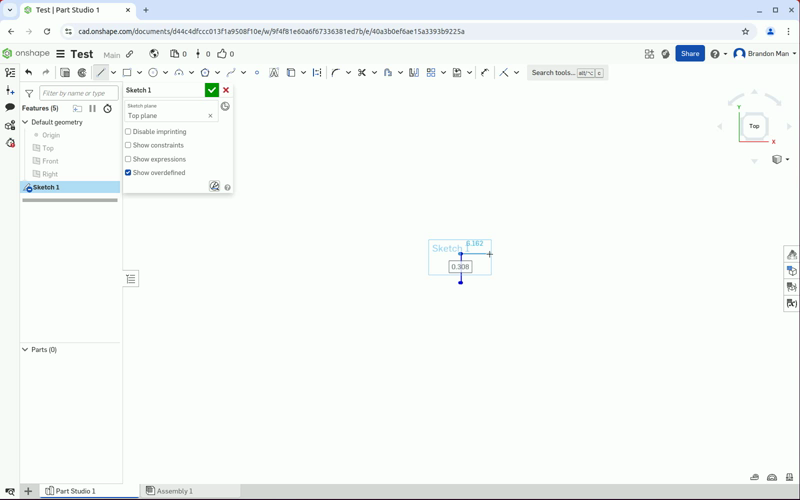
mouse_move(459, 255)
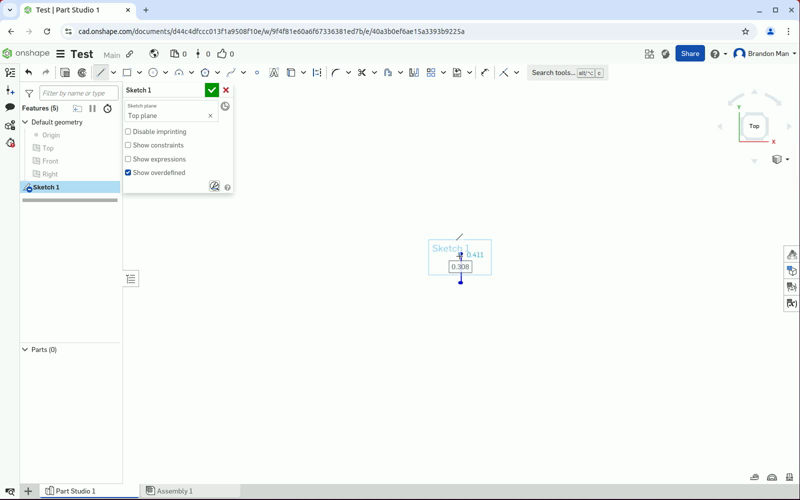
scroll(6)
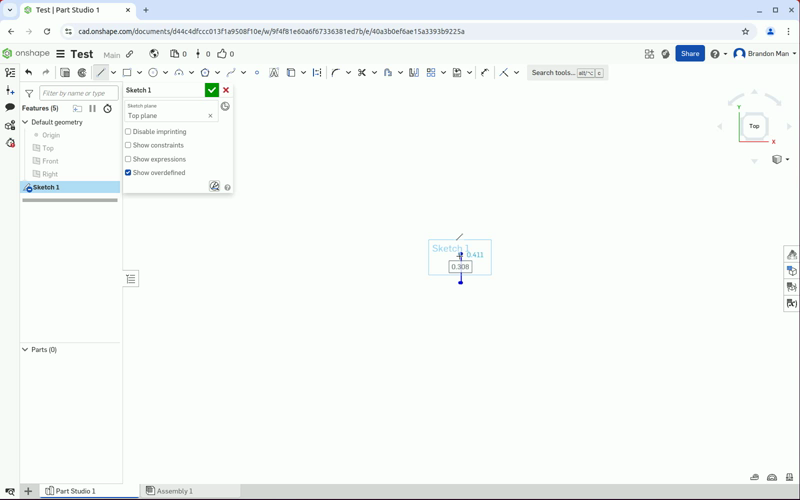
scroll(6)
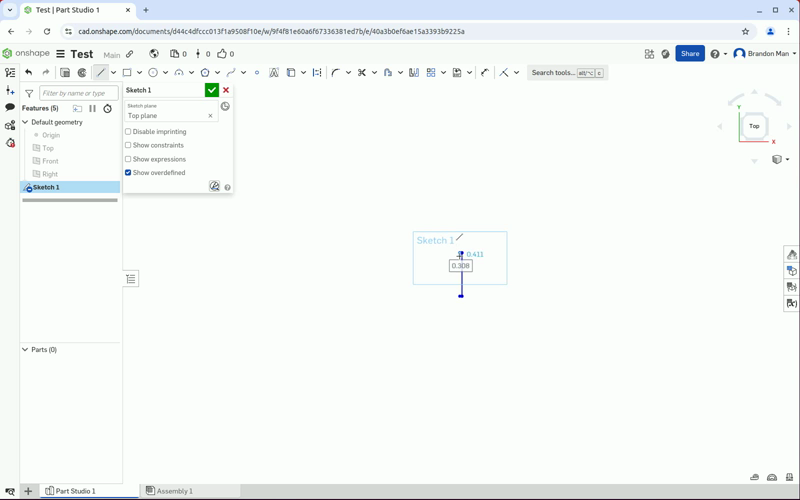
scroll(6)
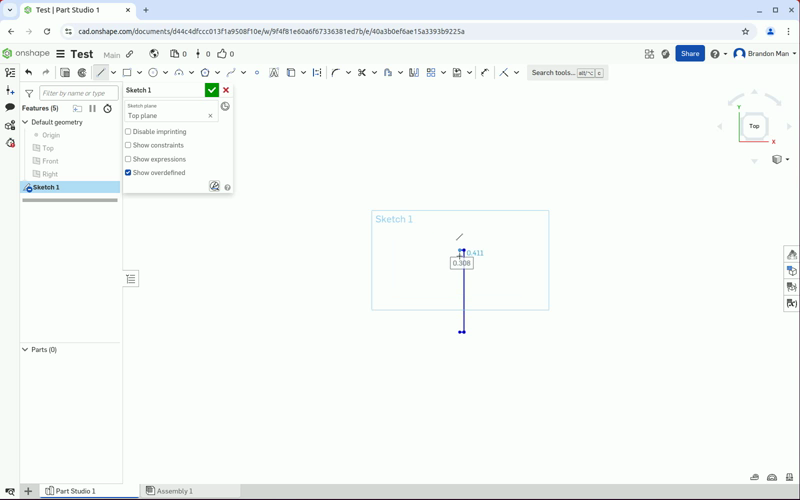
scroll(6)
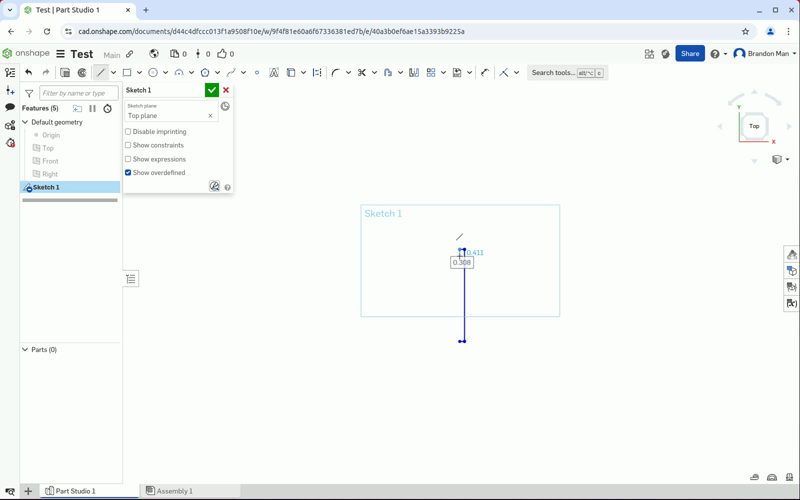
scroll(6)
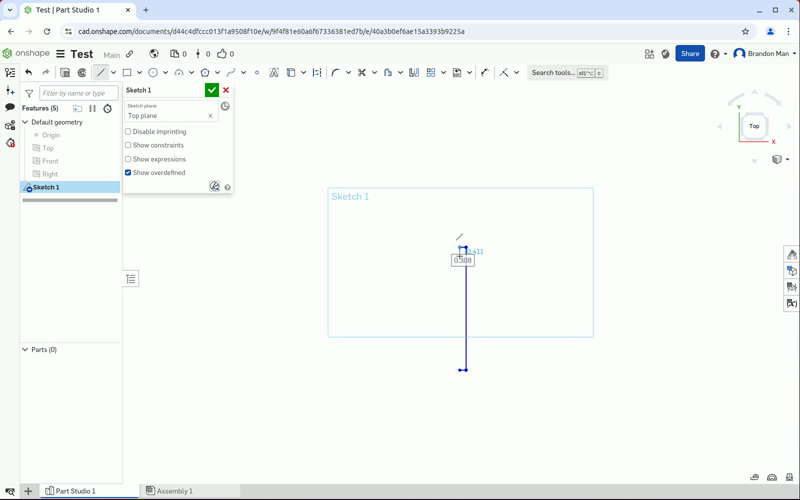
scroll(6)
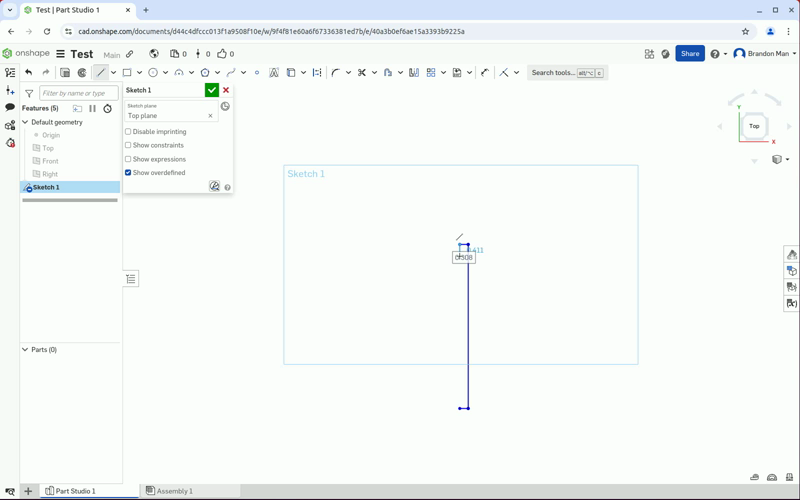
scroll(6)
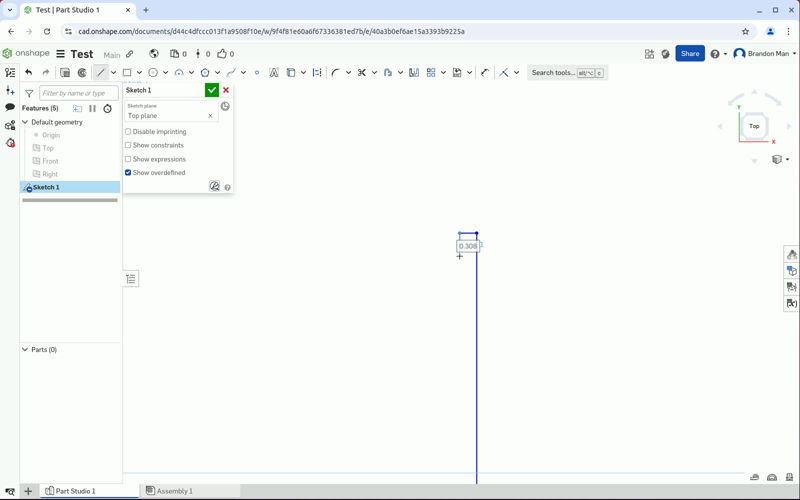
click(459, 255)
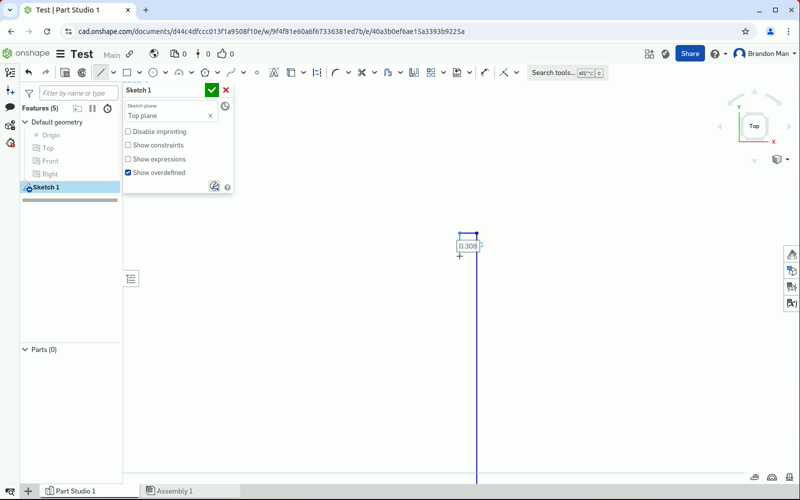
scroll(-6)
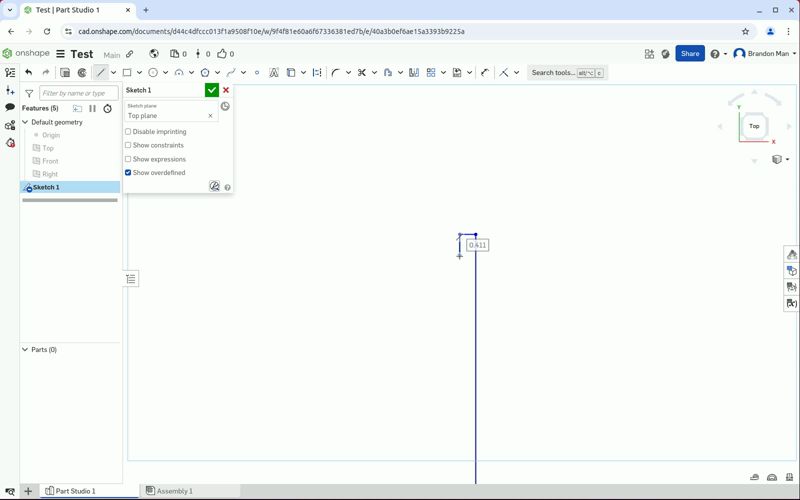
scroll(-6)
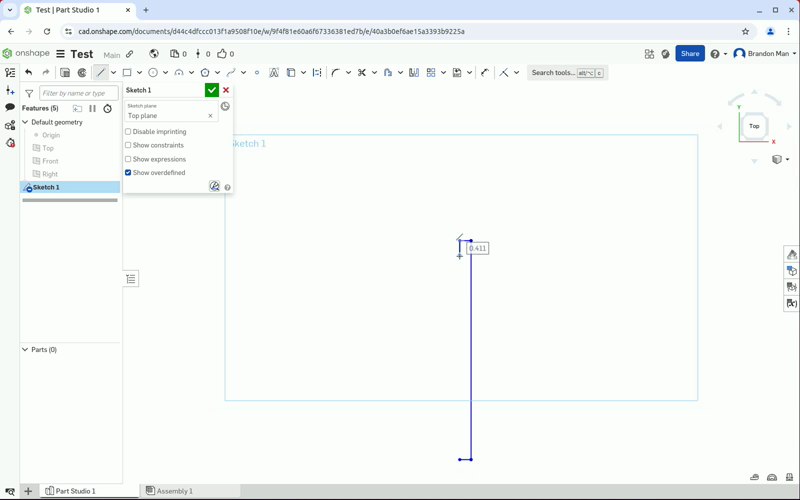
scroll(-6)
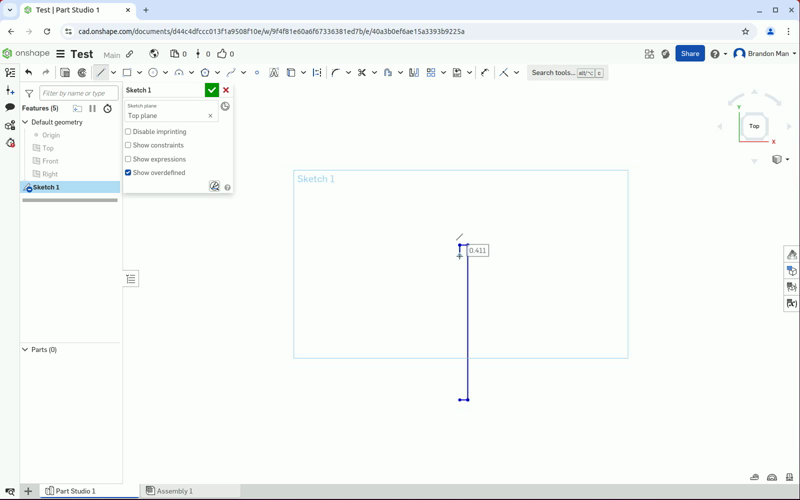
scroll(-6)
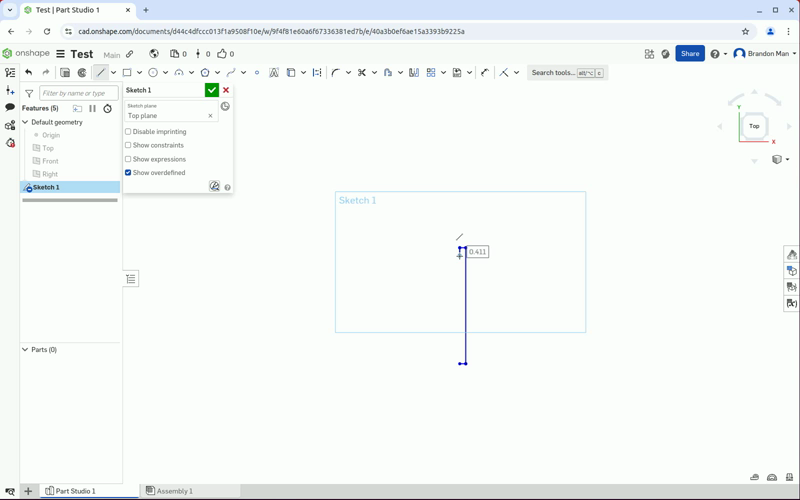
scroll(-6)
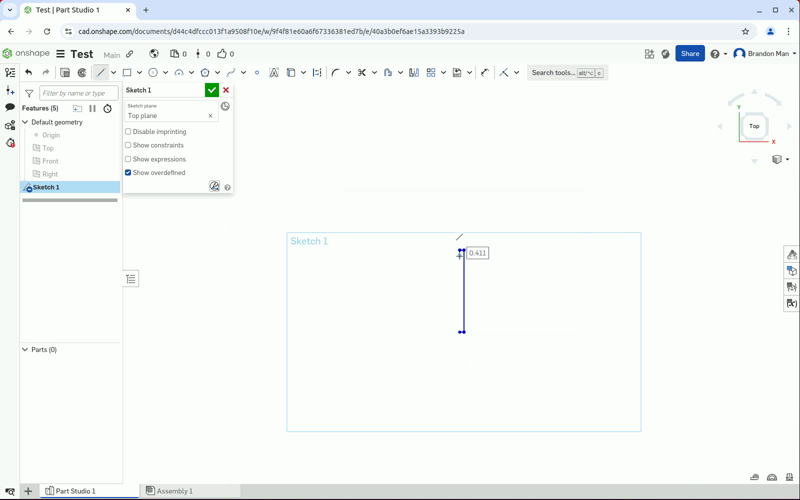
scroll(-6)
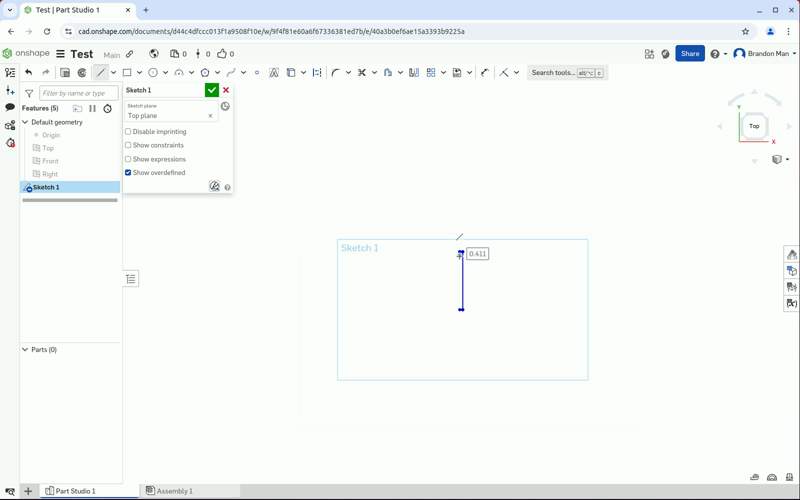
scroll(-6)
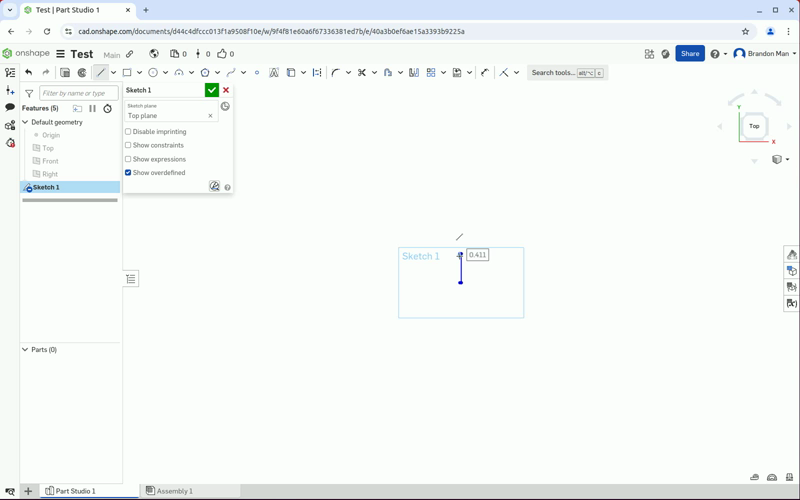
key_up(shift)
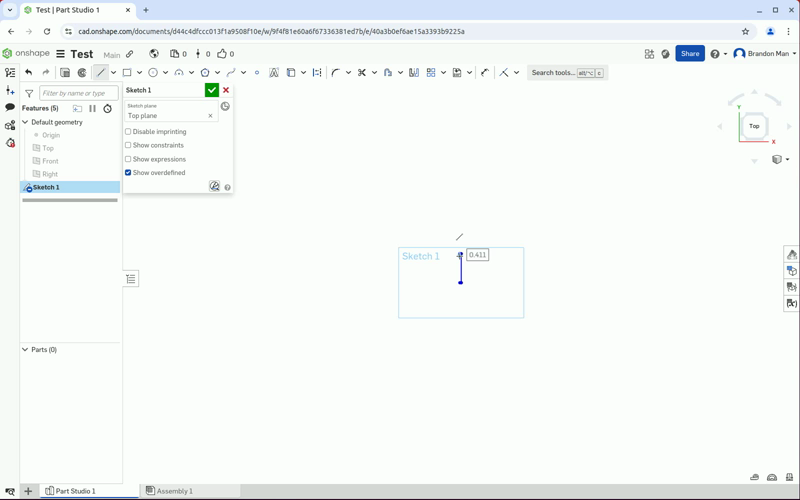
mouse_move(489, 255)
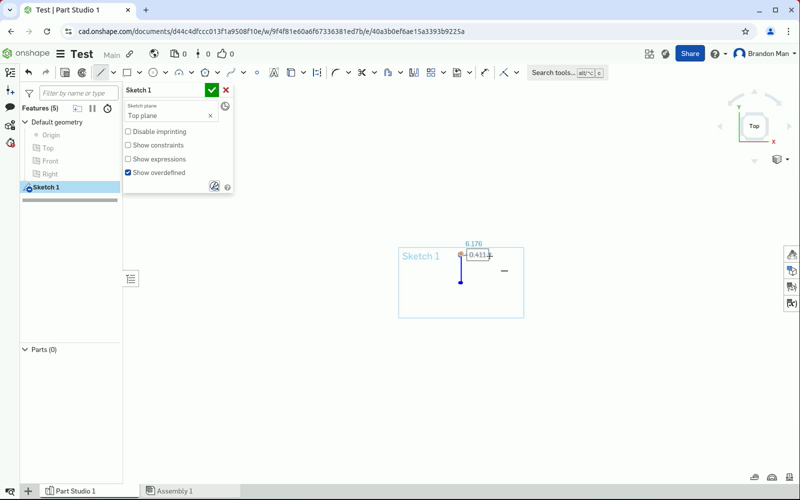
key_down(shift)
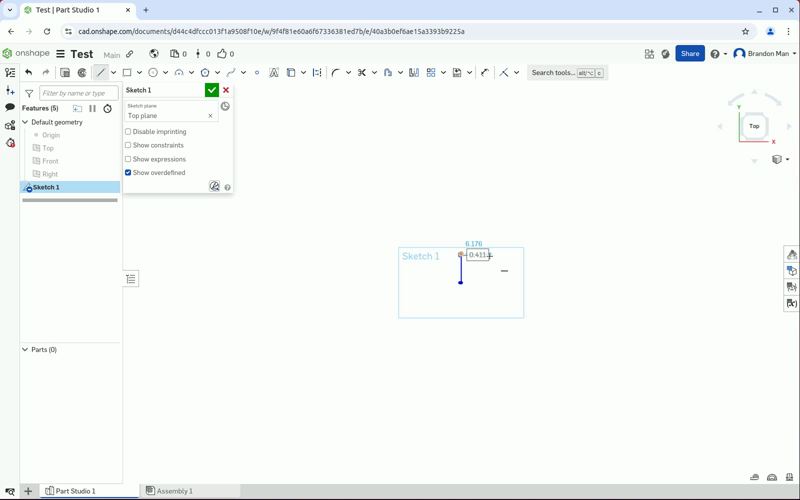
mouse_move(459, 282)
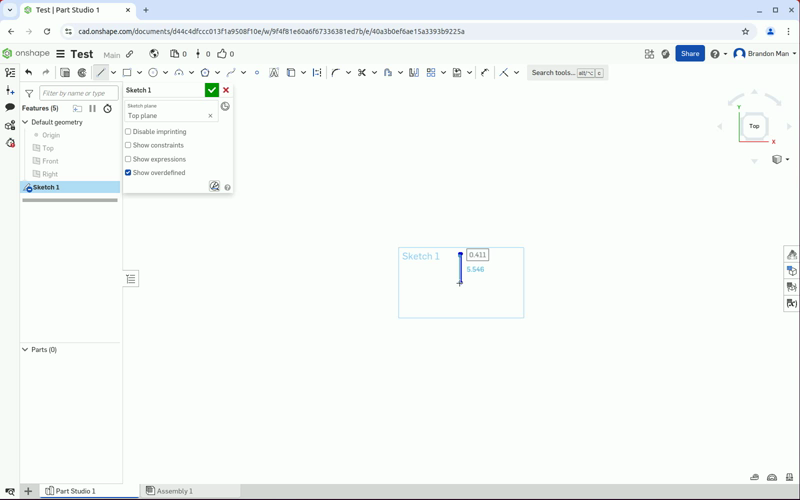
scroll(6)
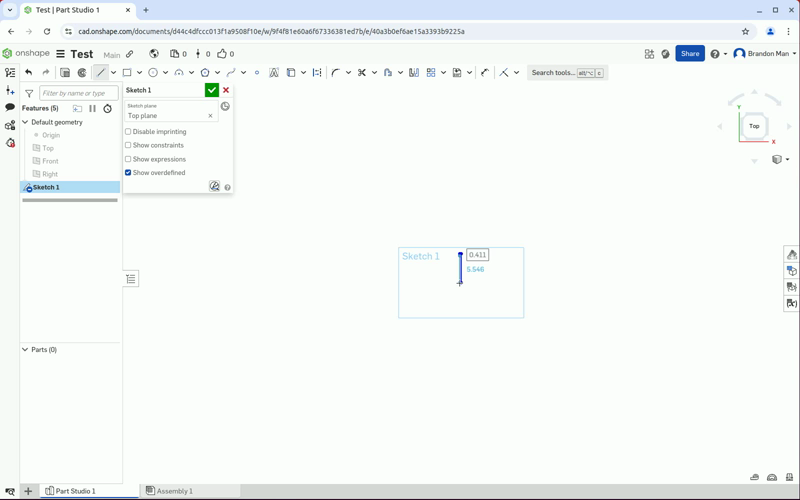
scroll(6)
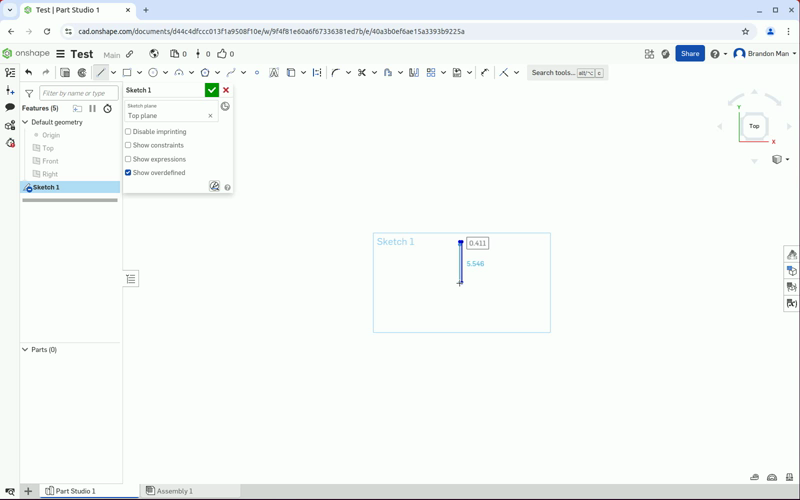
scroll(6)
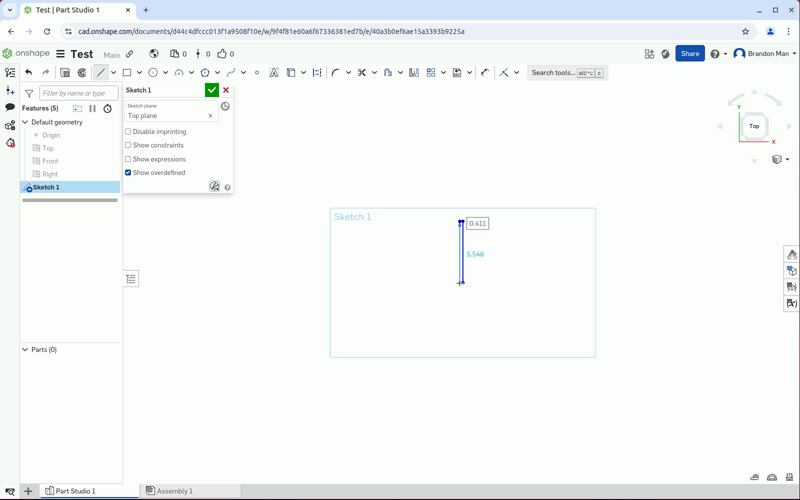
scroll(6)
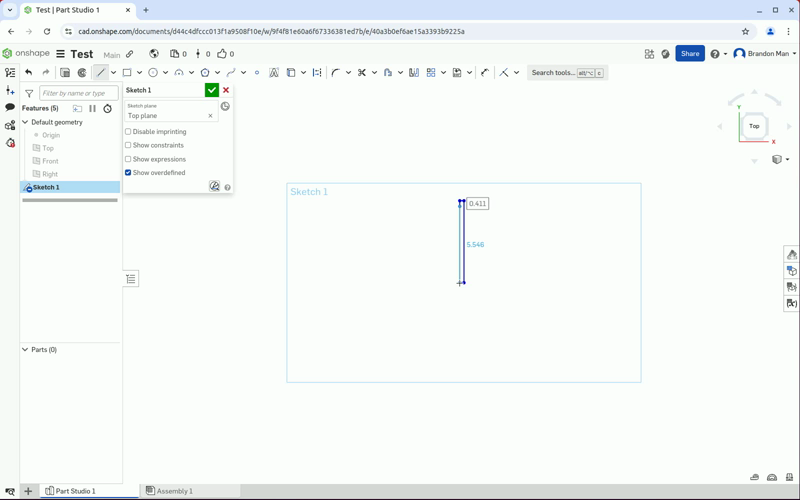
scroll(6)
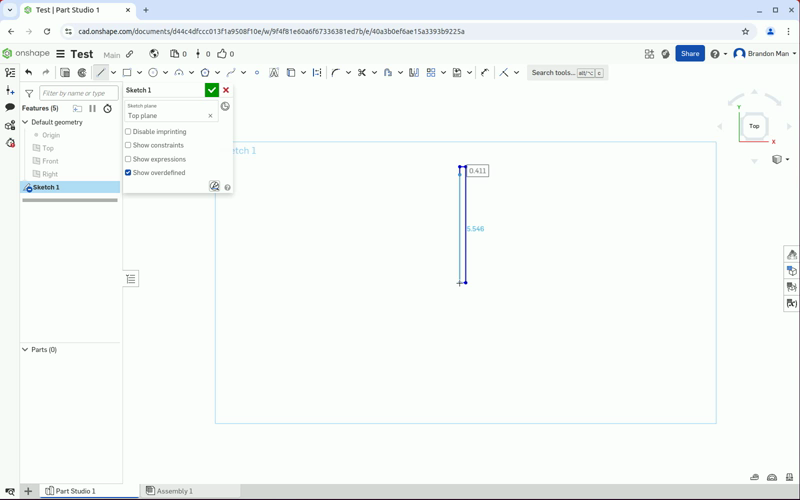
scroll(6)
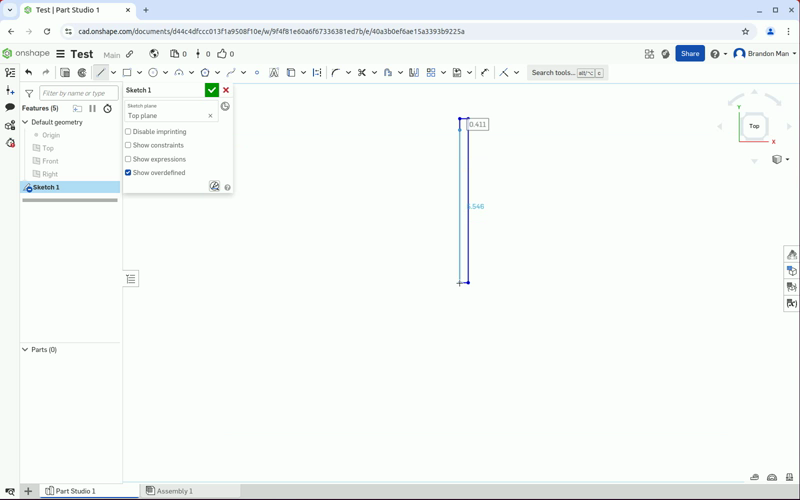
scroll(6)
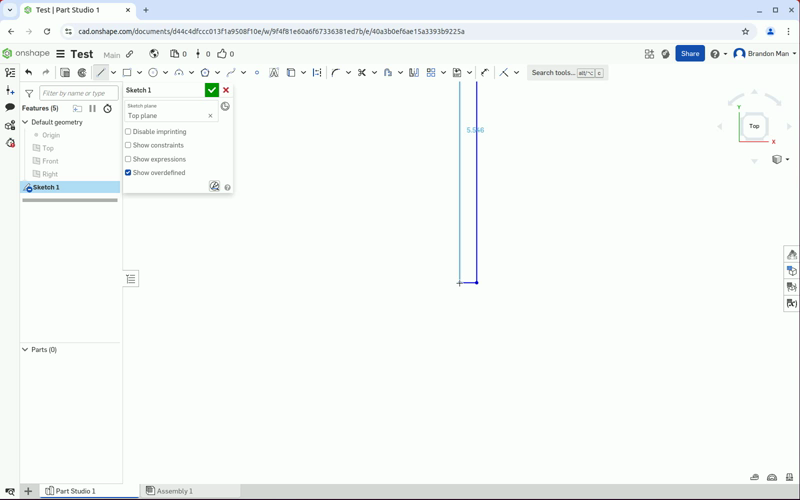
key_up(shift)
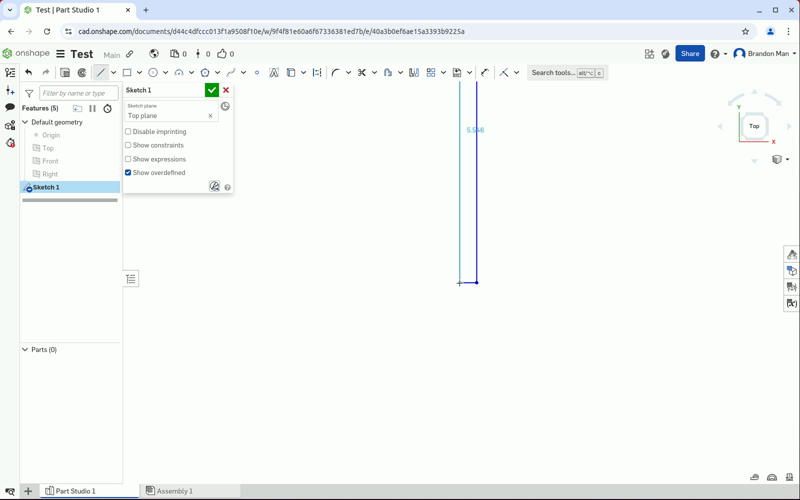
click(459, 282)
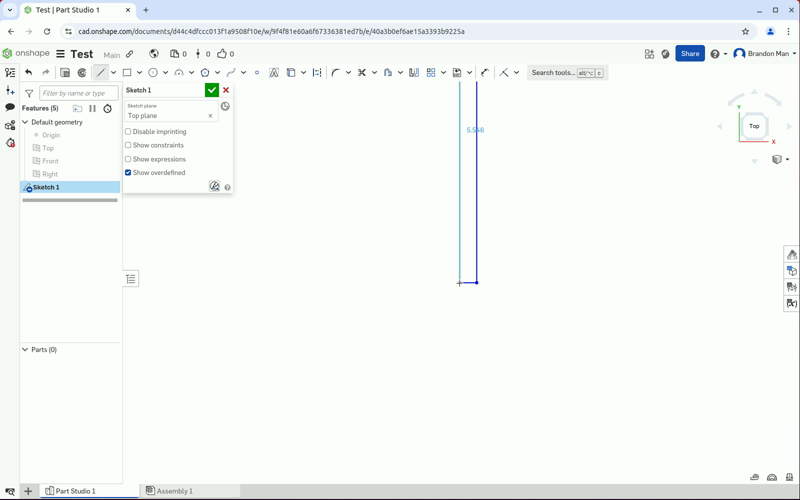
scroll(-6)
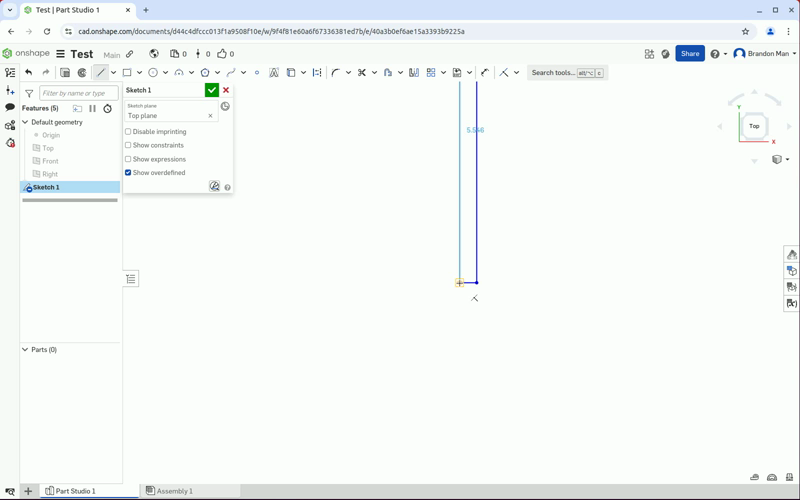
scroll(-6)
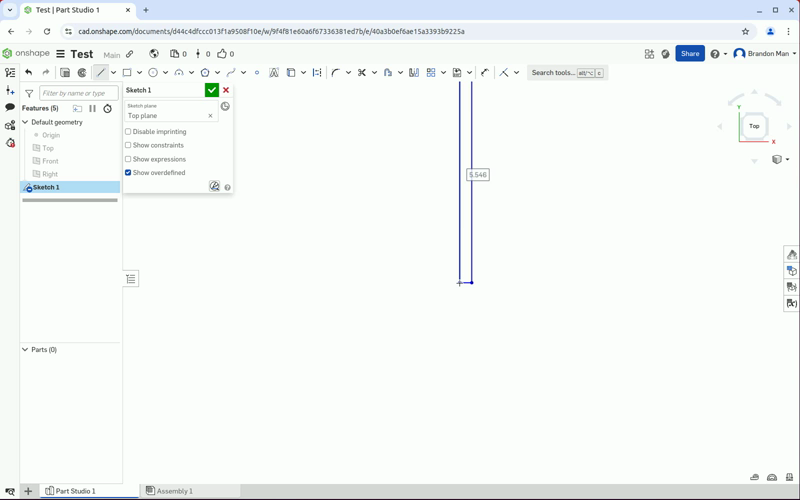
scroll(-6)
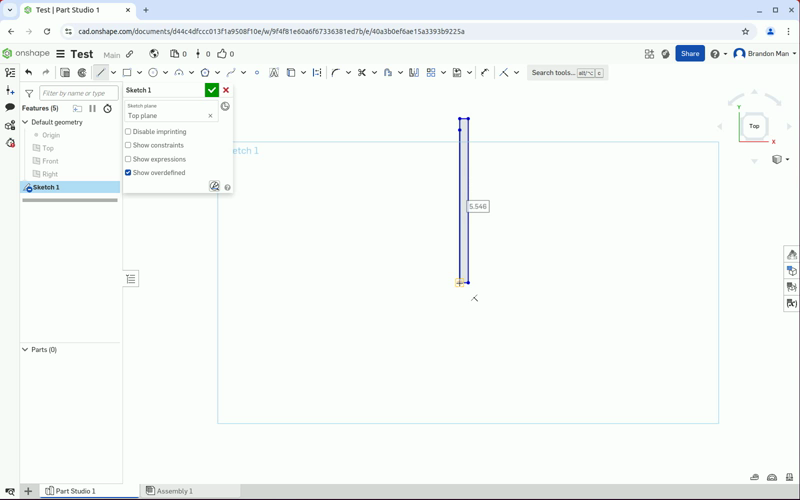
scroll(-6)
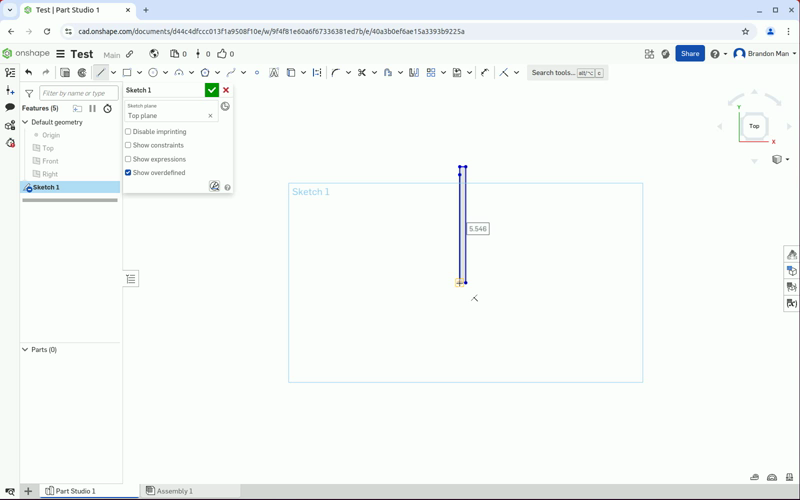
scroll(-6)
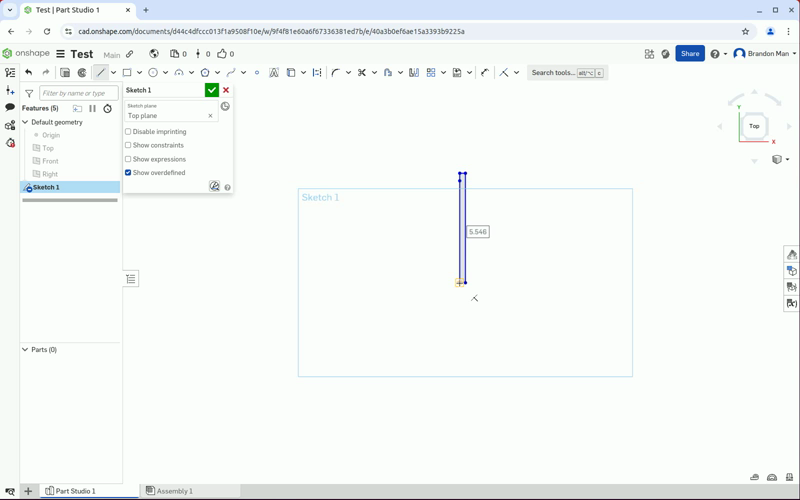
scroll(-6)
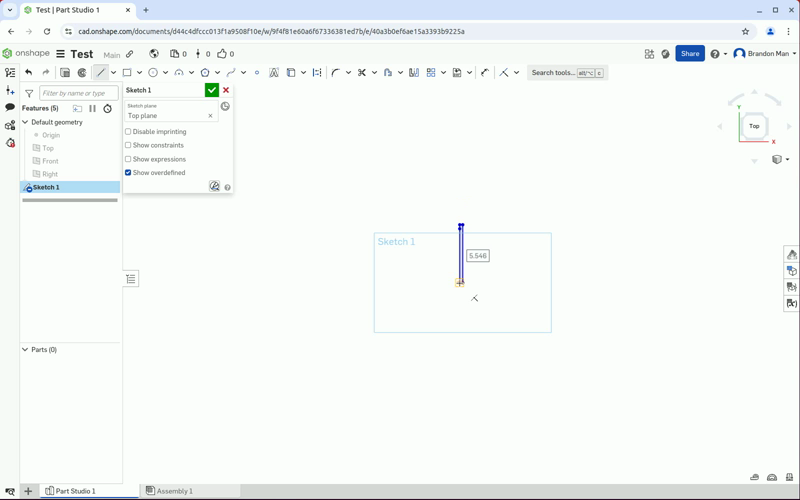
scroll(-6)
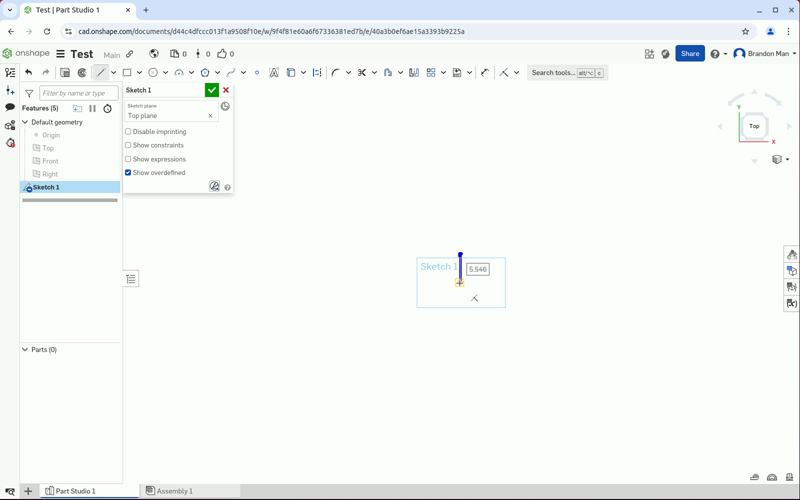
key(esc)
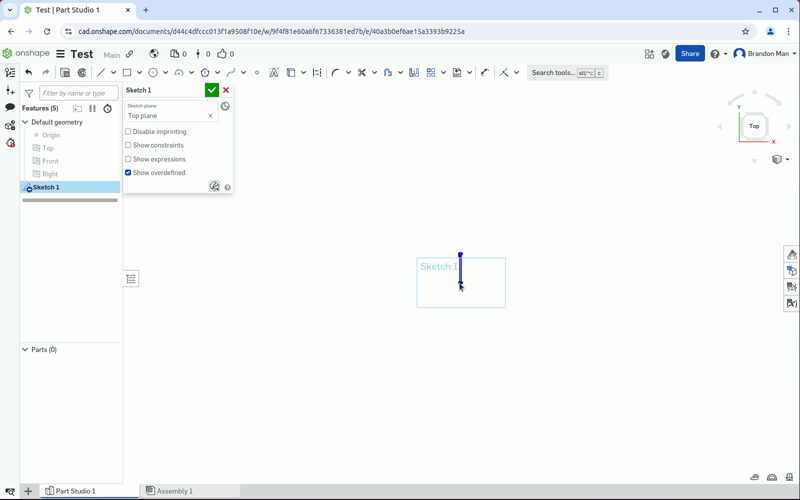
mouse_move(460, 265)
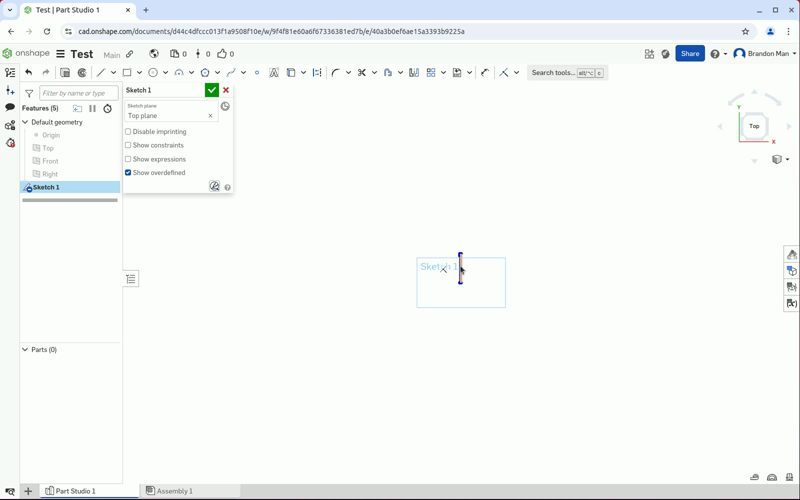
scroll(6)
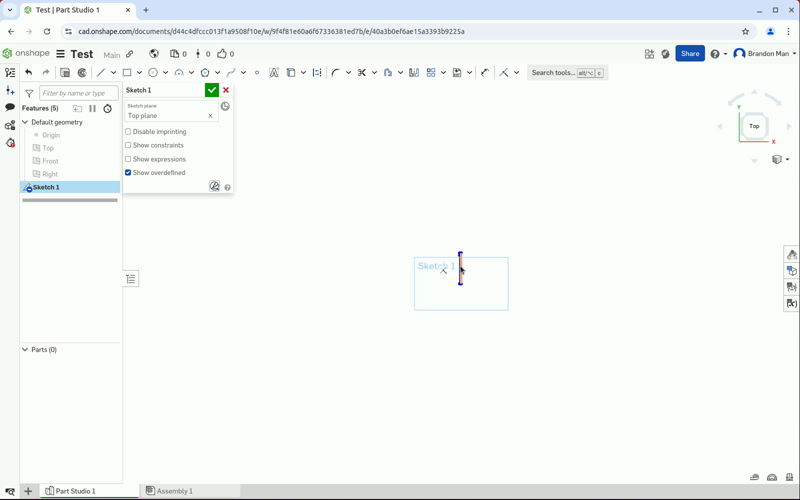
scroll(6)
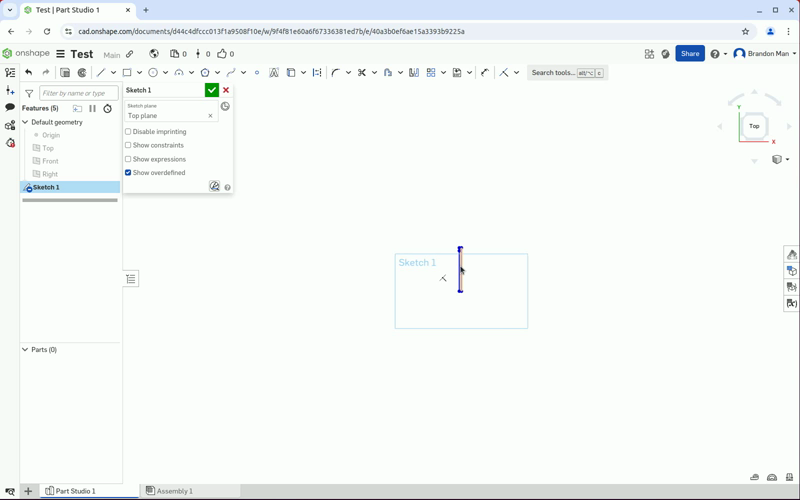
scroll(6)
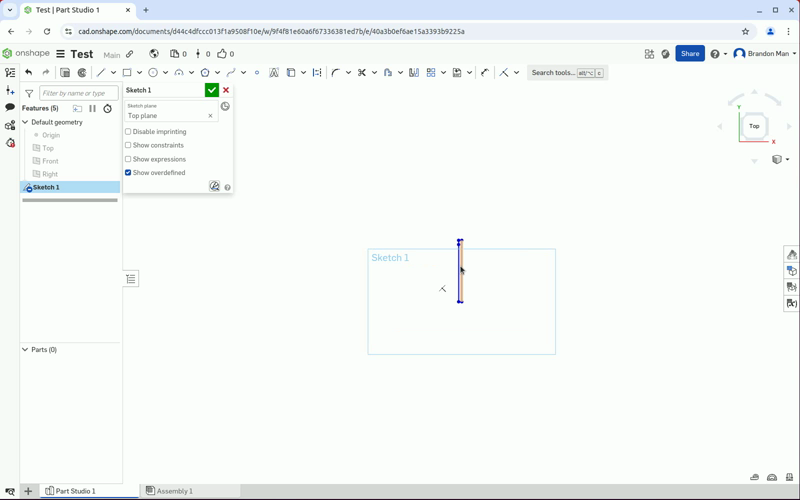
scroll(6)
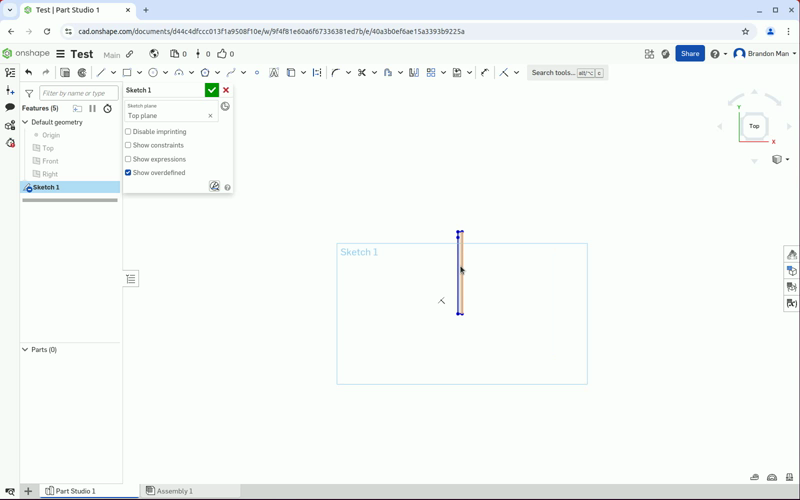
scroll(6)
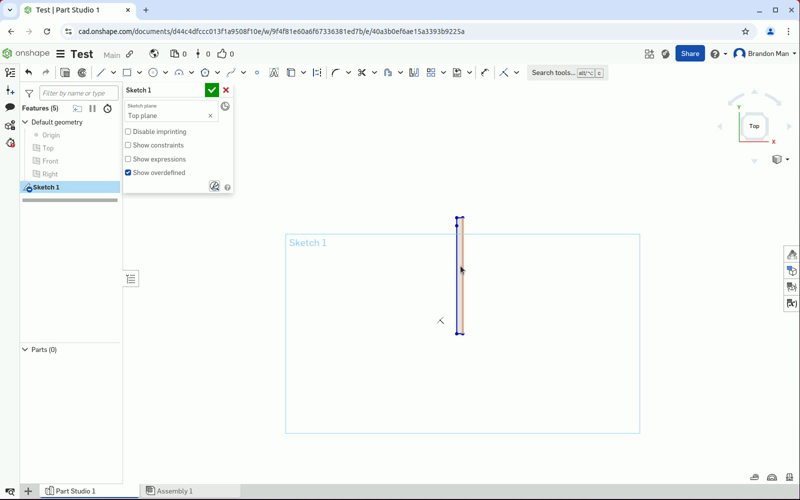
scroll(6)
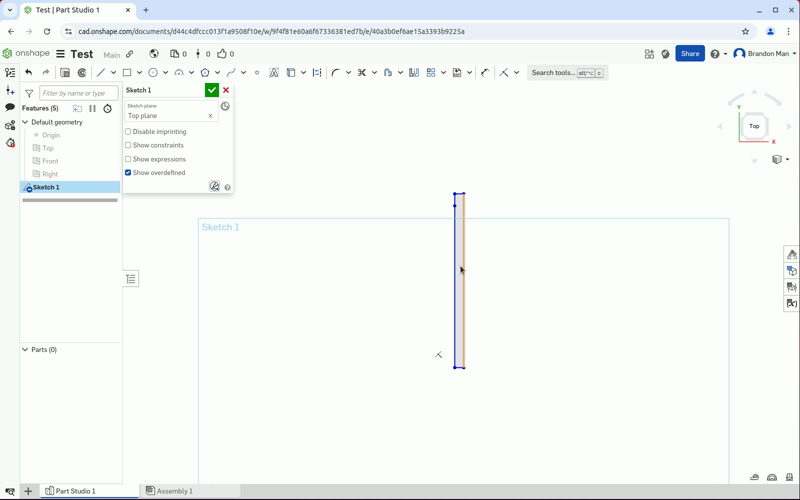
scroll(6)
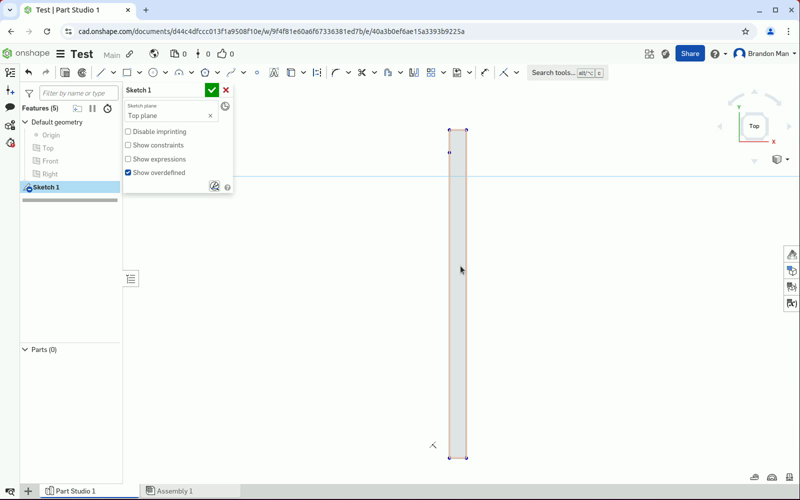
click(460, 265)
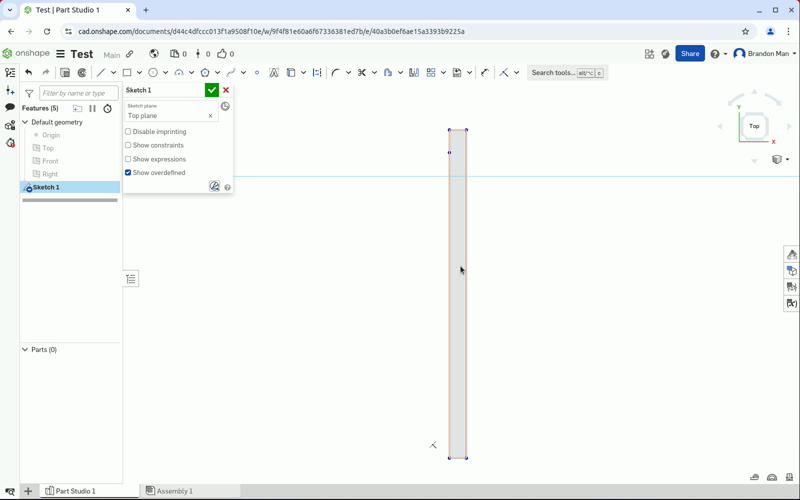
scroll(-6)
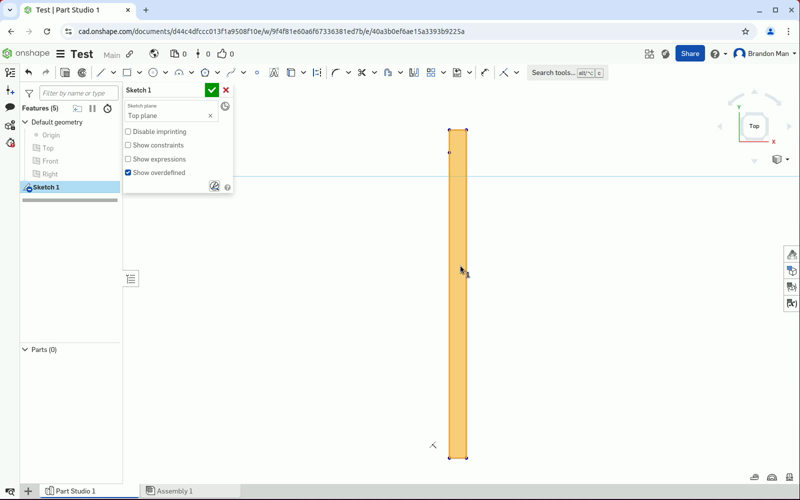
scroll(-6)
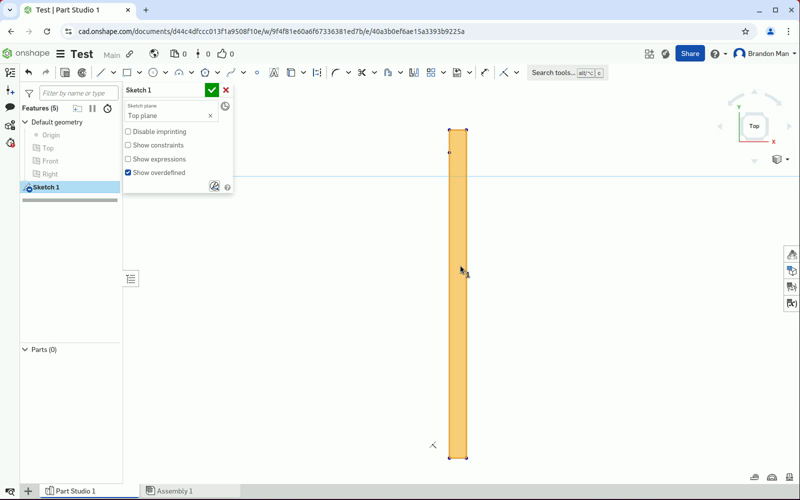
scroll(-6)
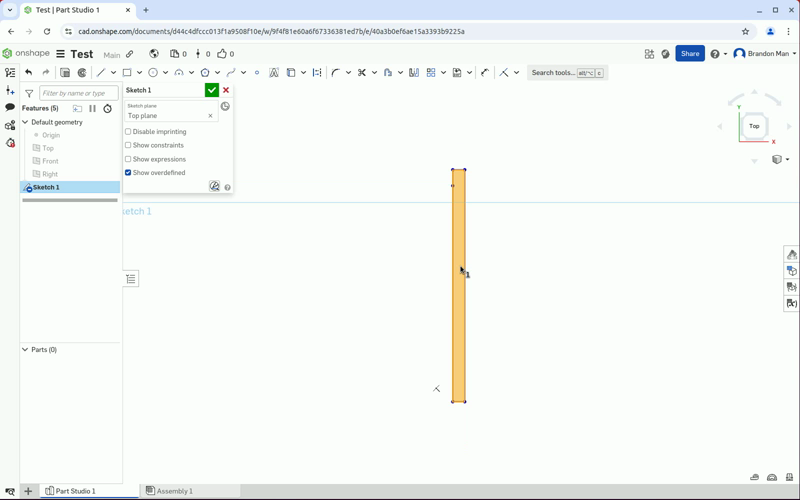
scroll(-6)
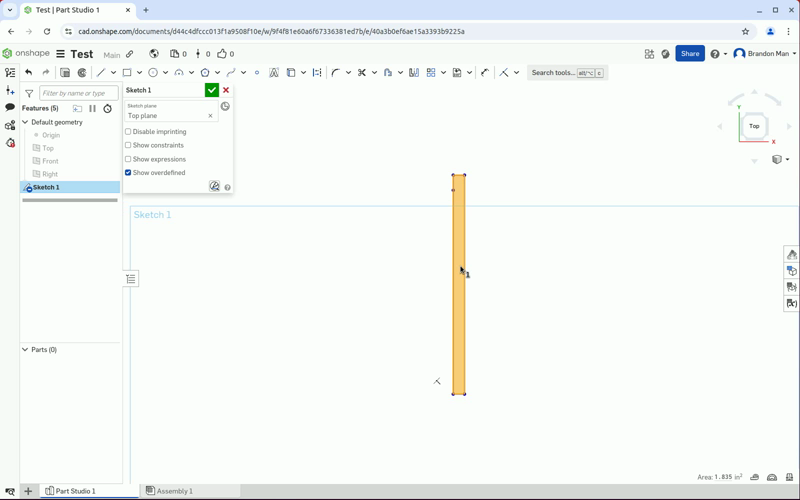
scroll(-6)
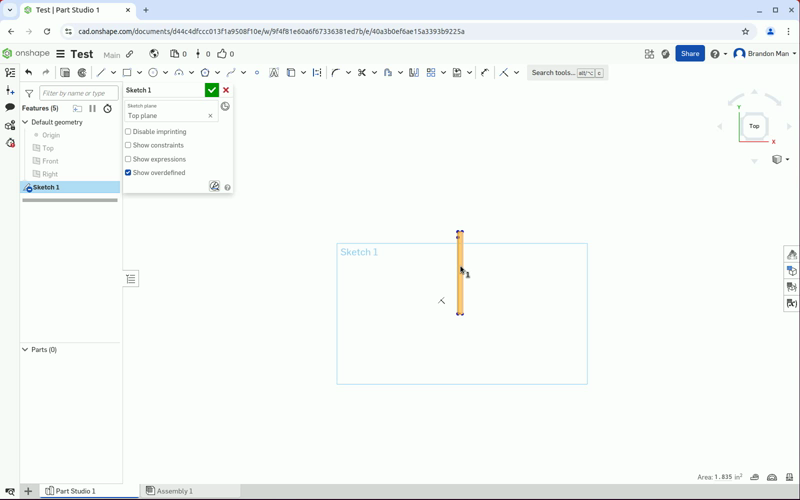
scroll(-6)
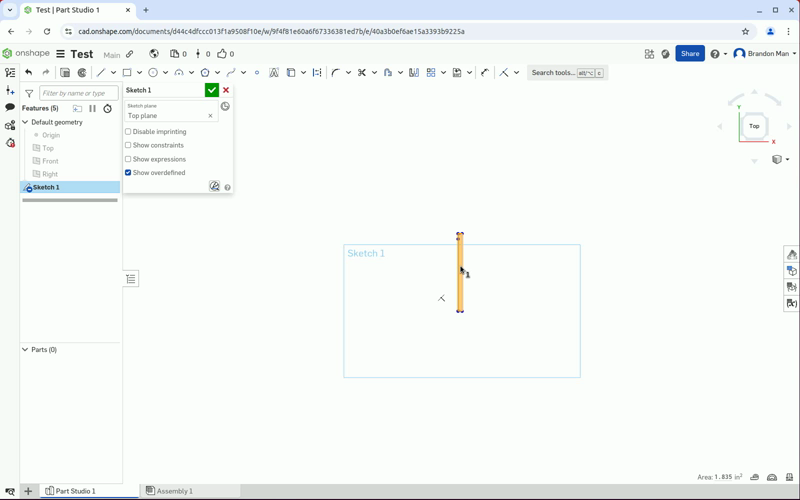
scroll(-6)
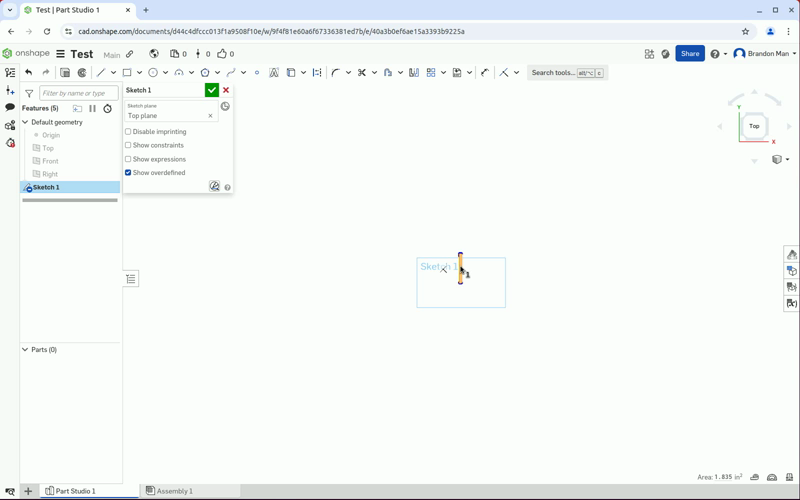
mouse_move(73, 352)
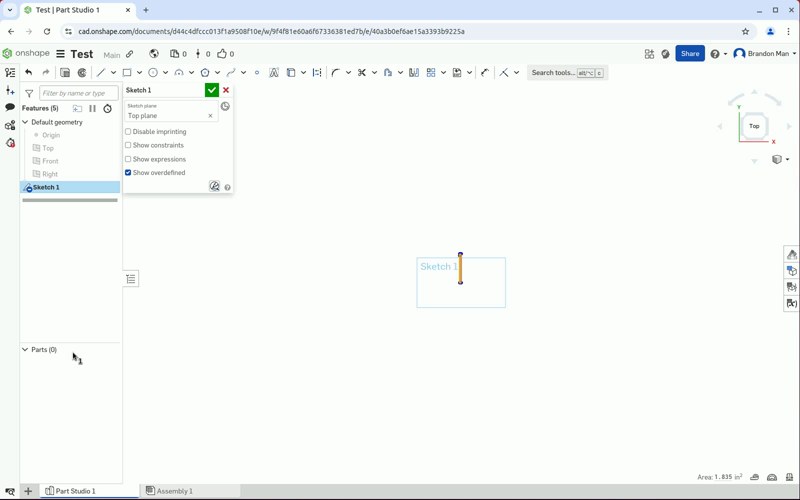
key(shift+y)
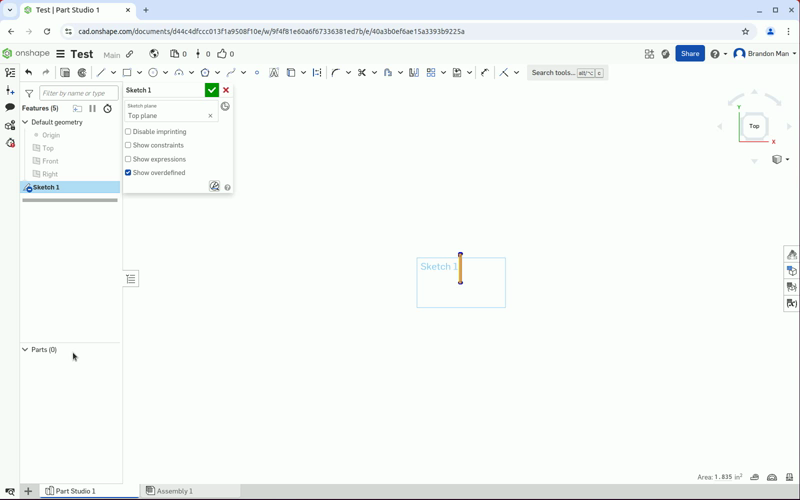
key(shift+e)
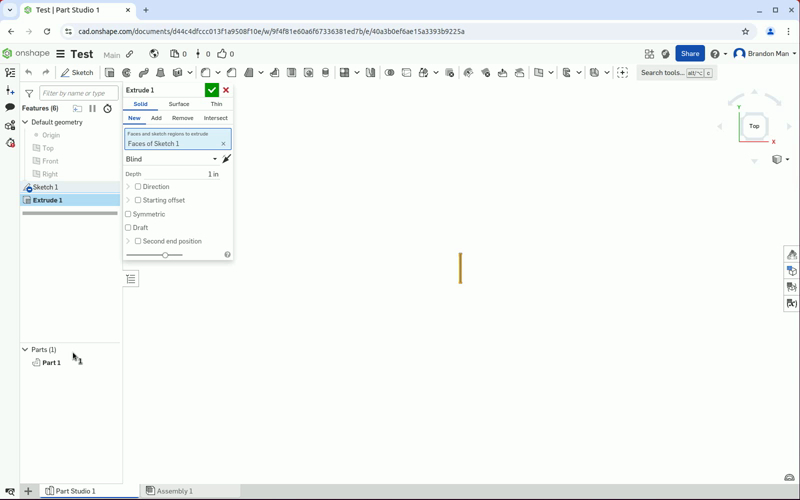
mouse_move(143, 106)
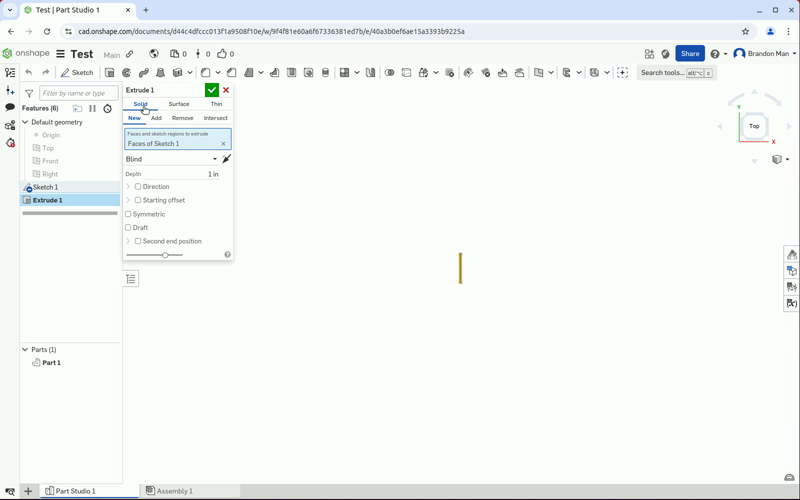
click(143, 106)
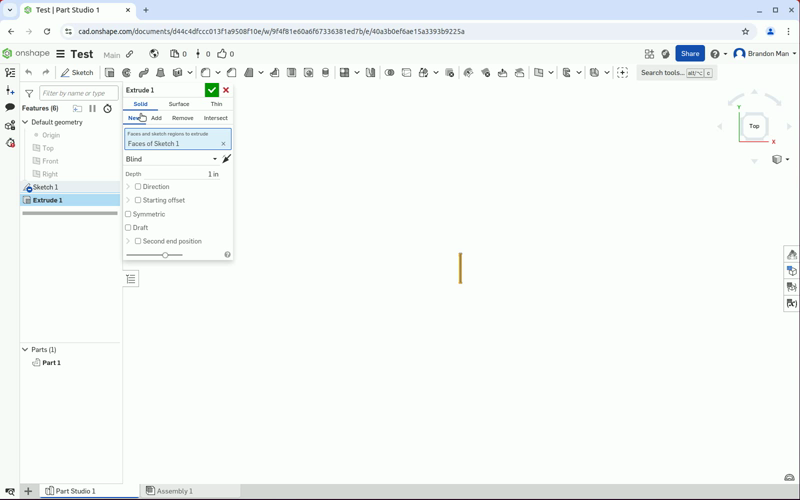
mouse_move(137, 120)
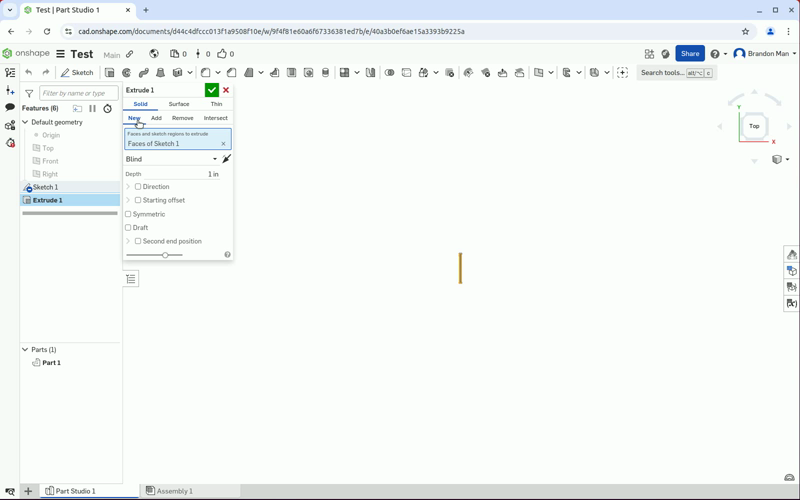
click(137, 120)
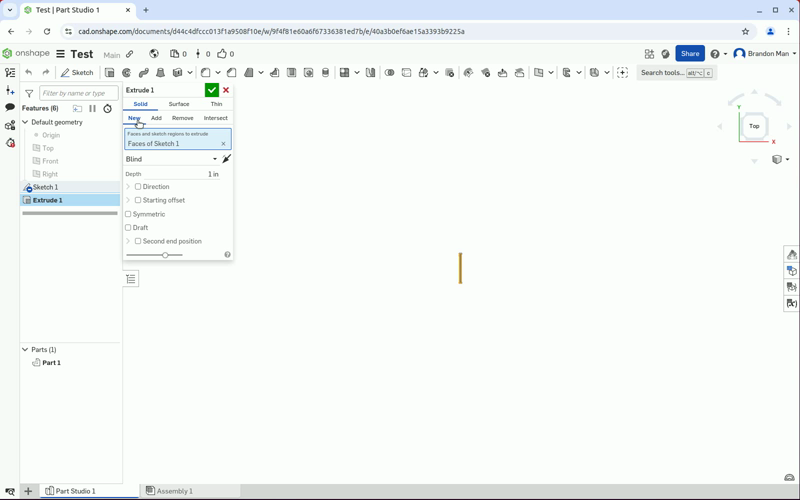
key(tab, 4)
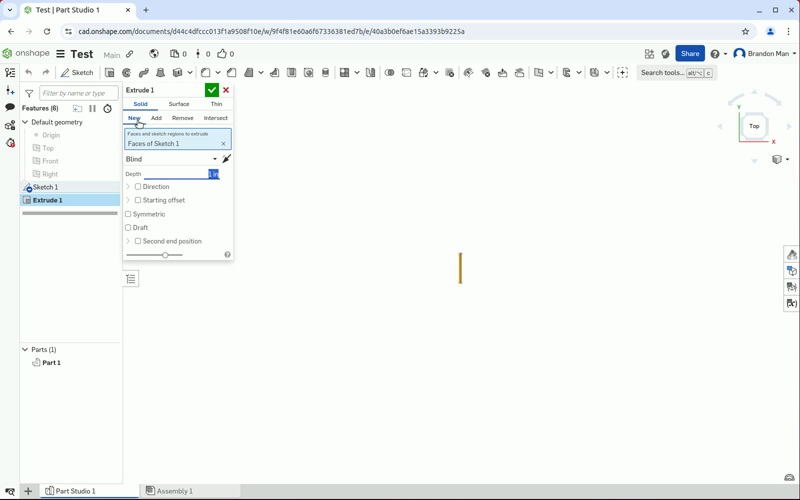
text(23.108)
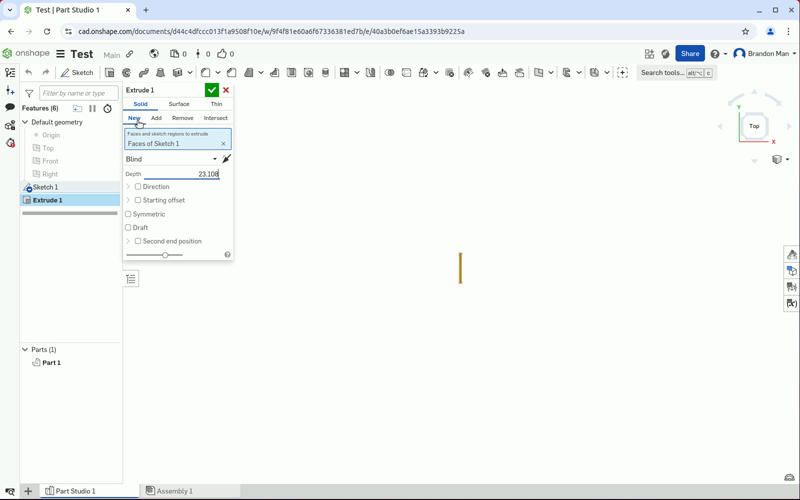
key(enter)
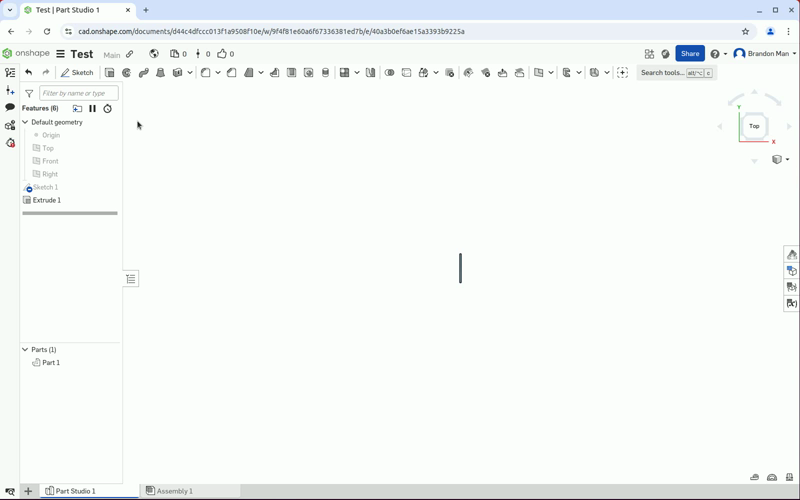
key(shift+h)
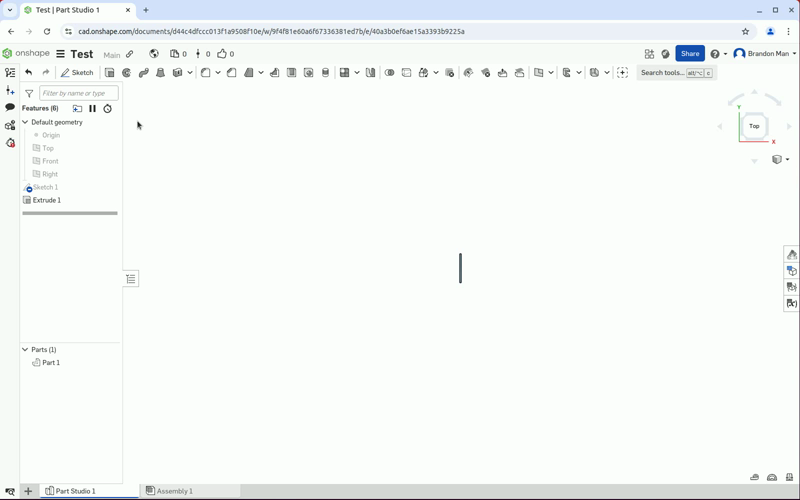
key(shift+h)
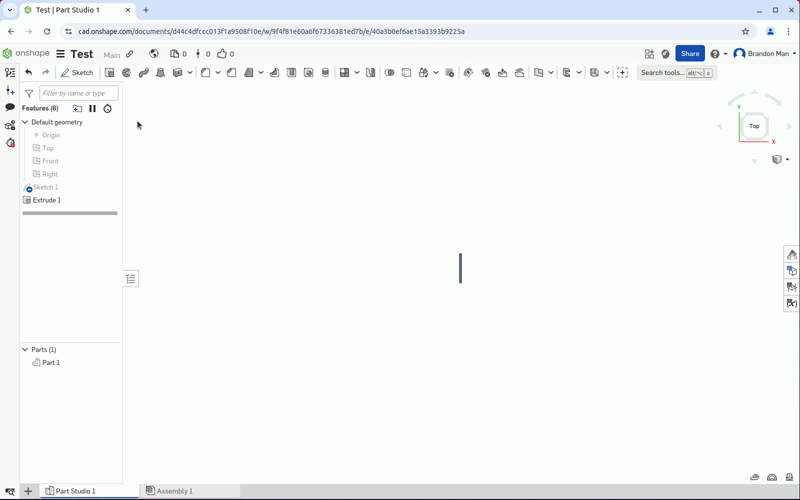
mouse_move(73, 189)
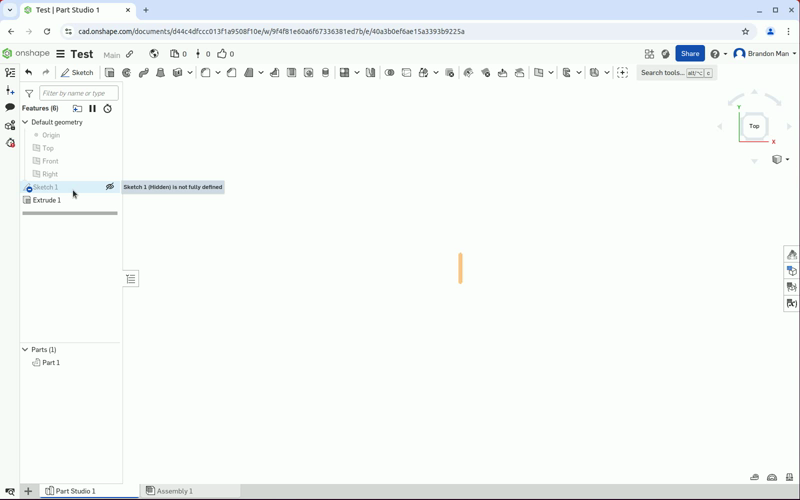
click(73, 189)
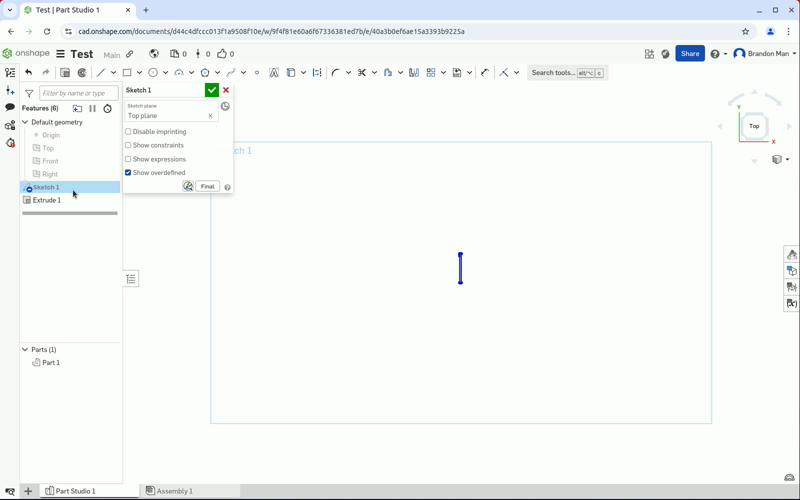
mouse_move(229, 92)
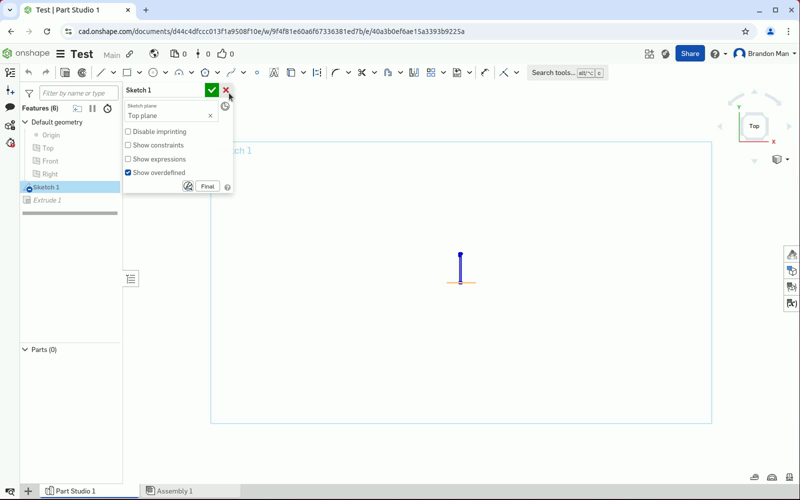
click(229, 92)
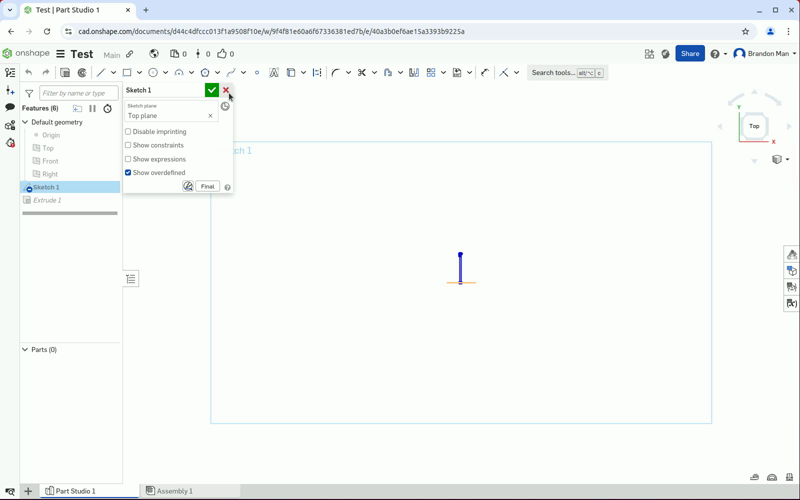
key(shift+s)
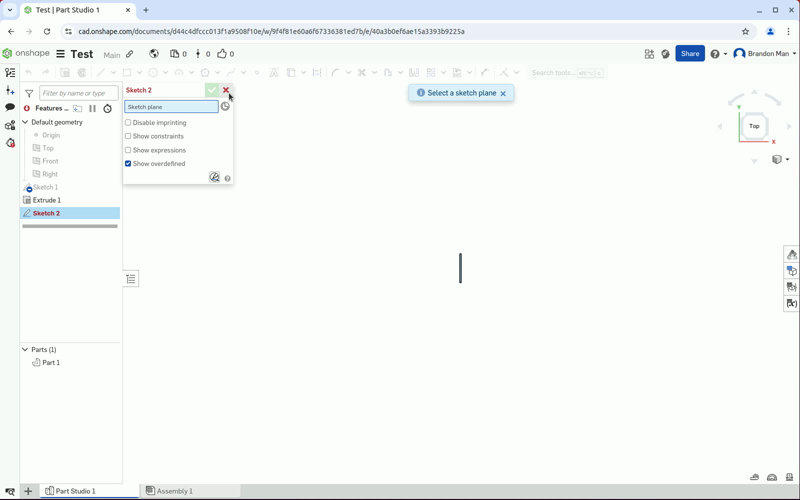
mouse_move(73, 150)
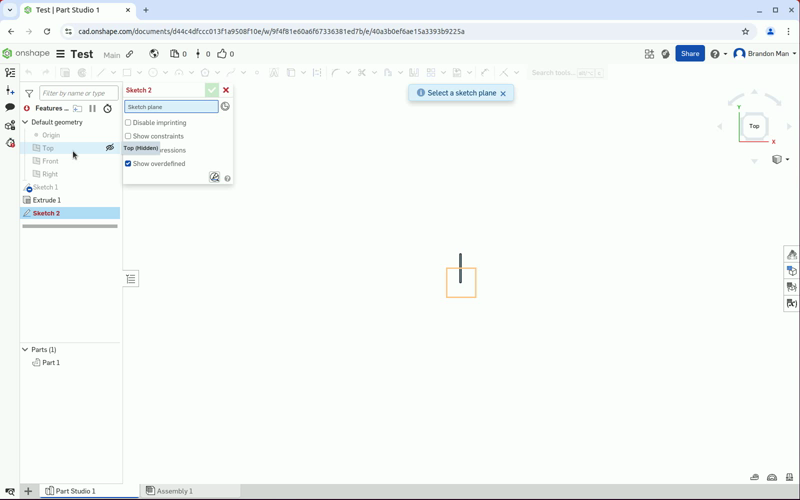
click(73, 150)
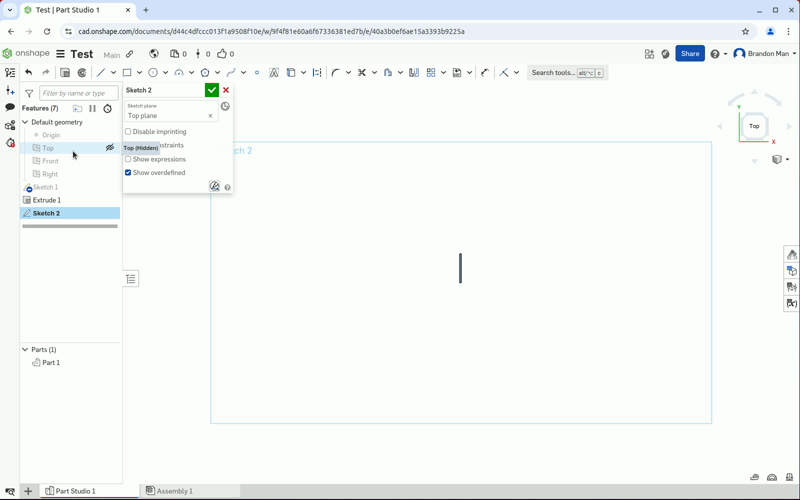
mouse_move(73, 352)
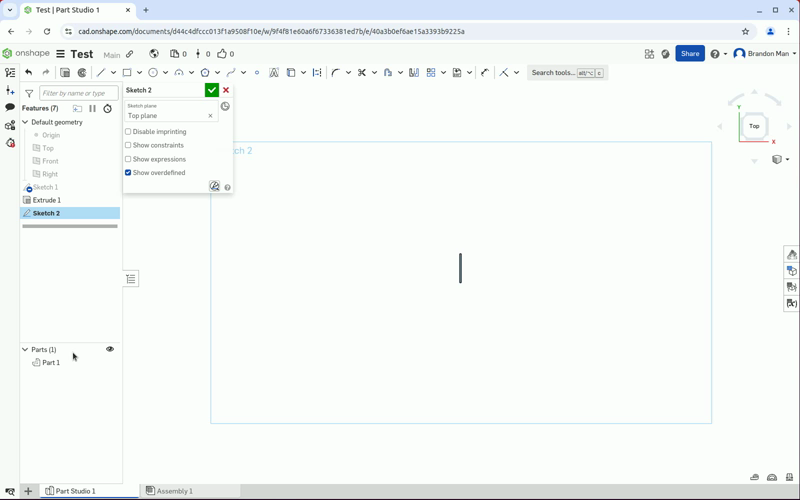
key(y)
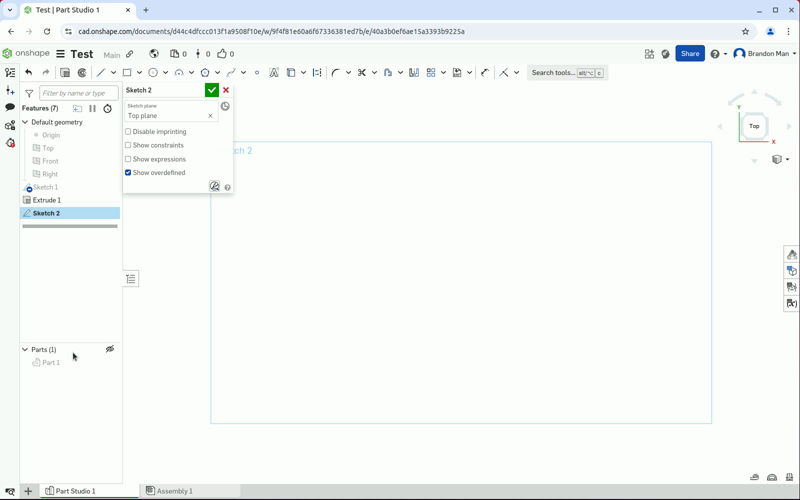
key(l)
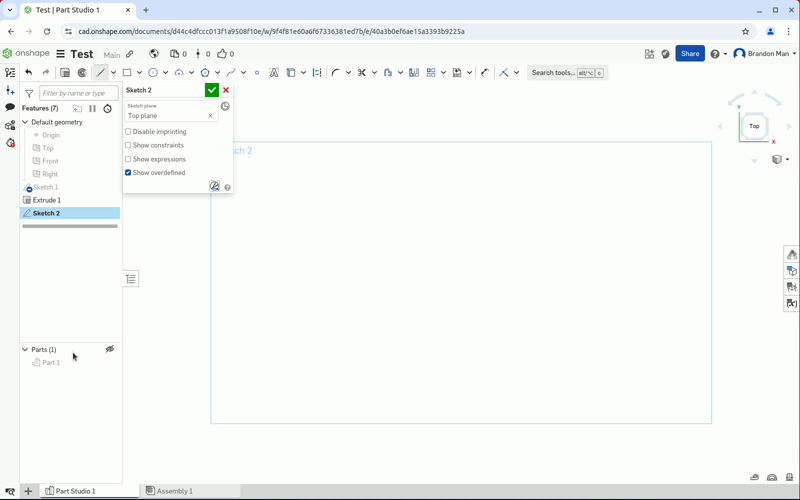
key_down(shift)
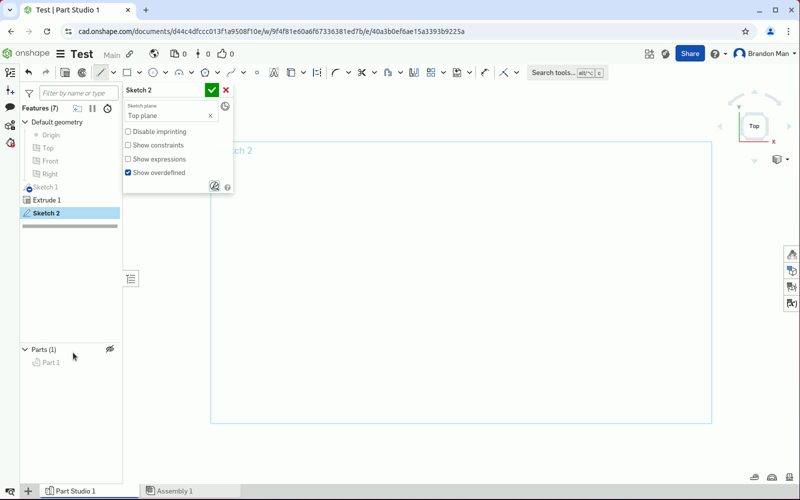
mouse_move(433, 255)
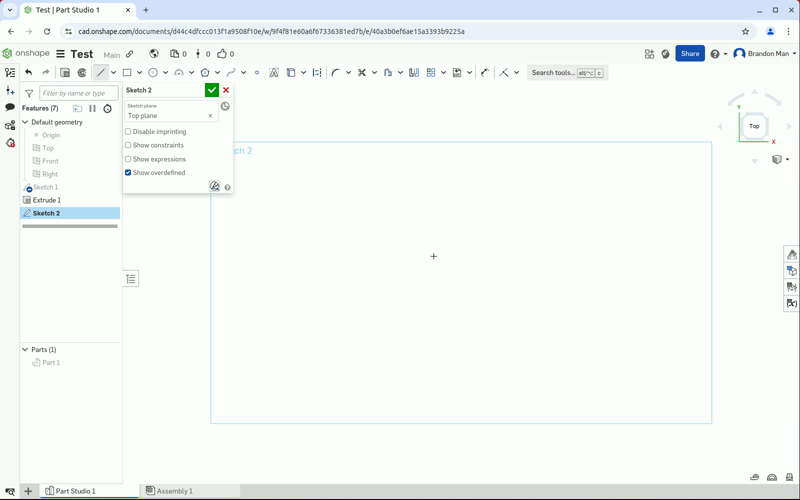
click(433, 255)
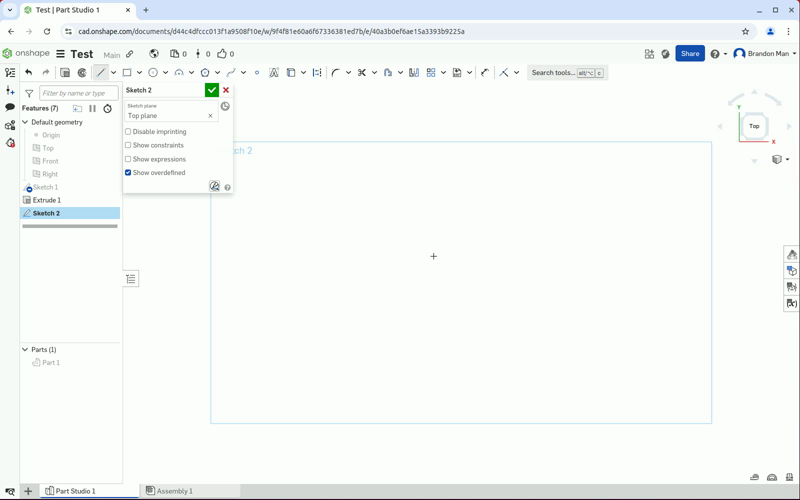
key_up(shift)
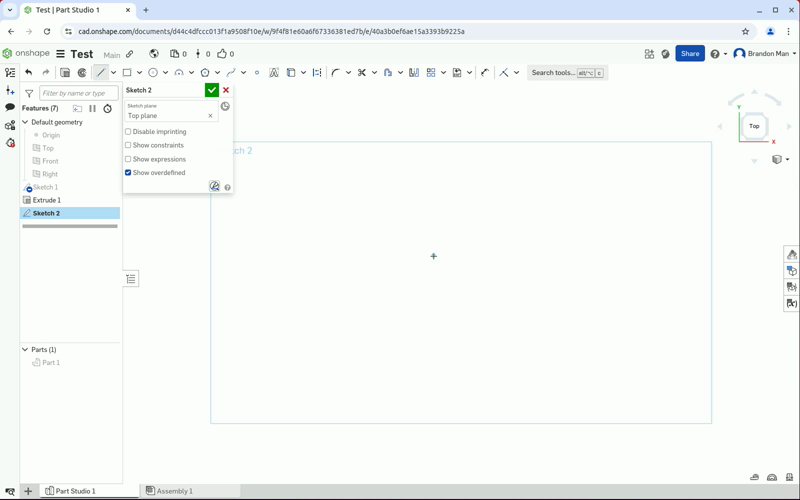
key_down(shift)
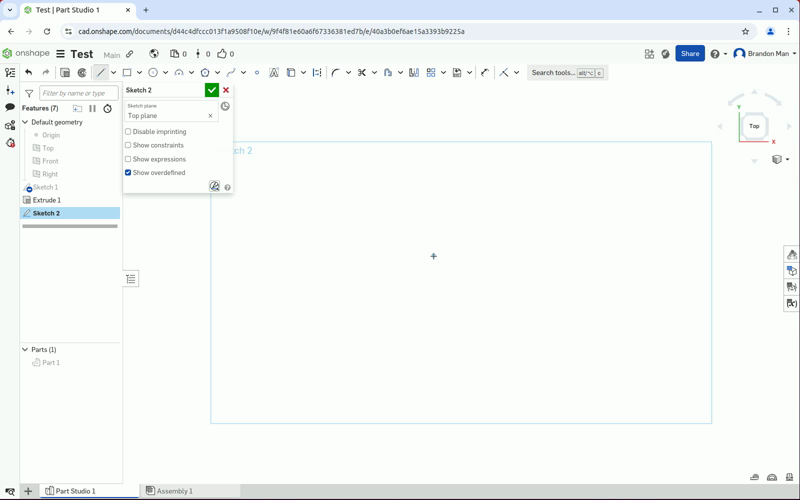
mouse_move(463, 255)
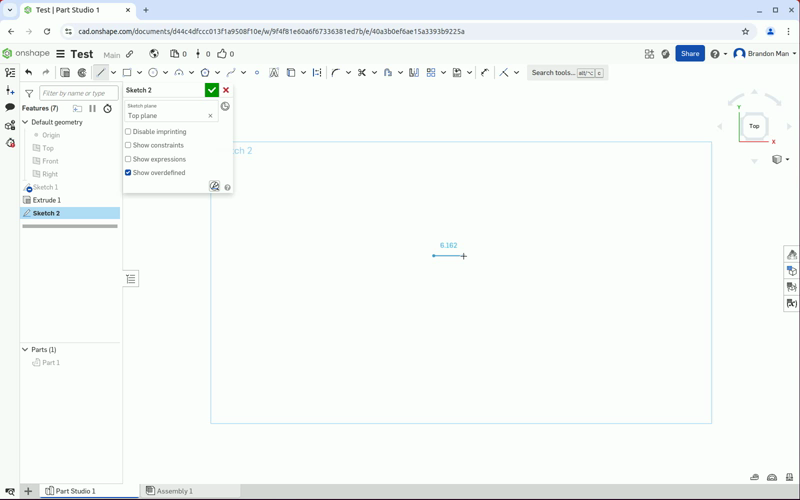
mouse_move(459, 255)
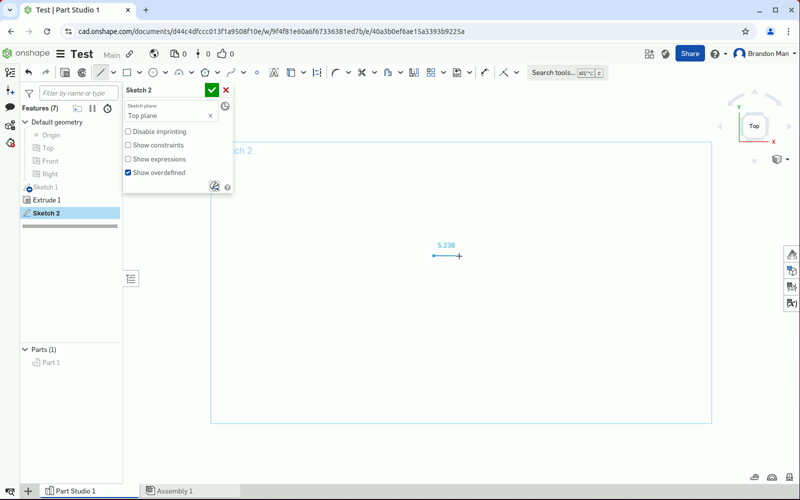
click(459, 255)
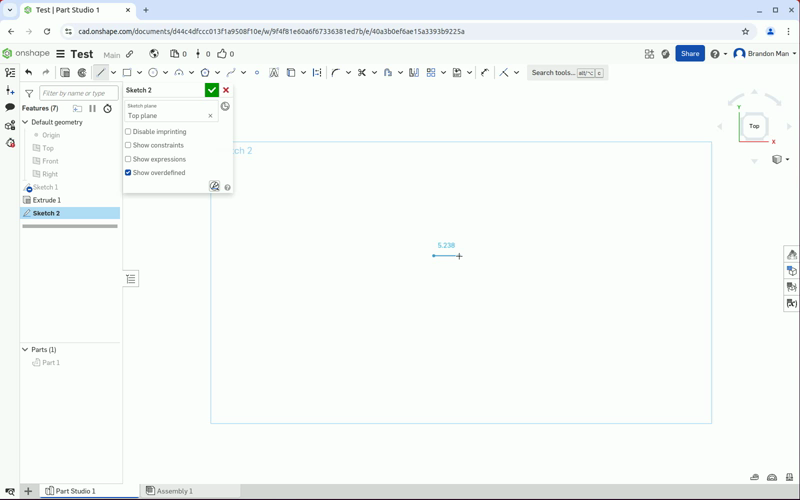
key_up(shift)
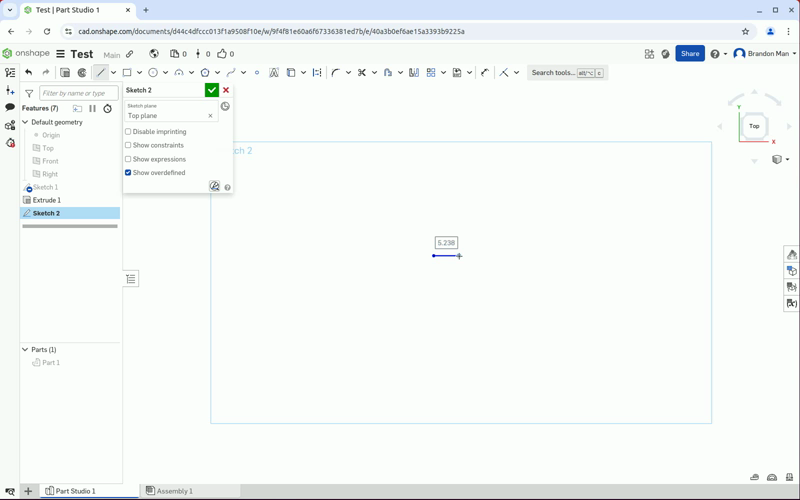
key_down(shift)
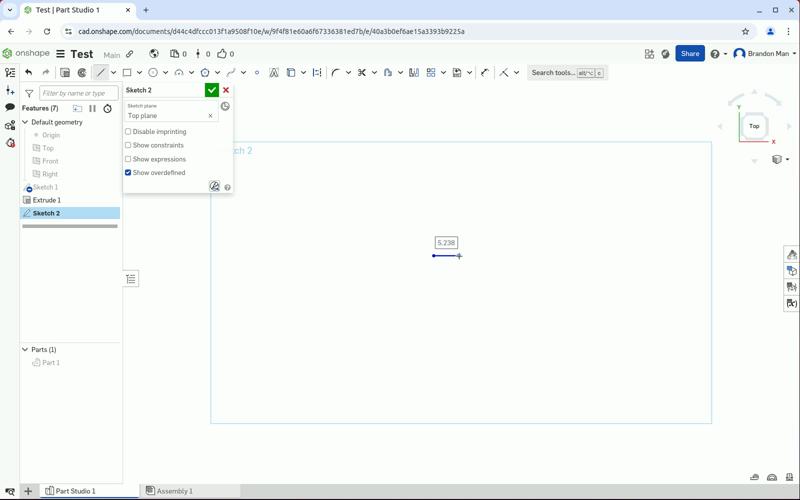
mouse_move(489, 255)
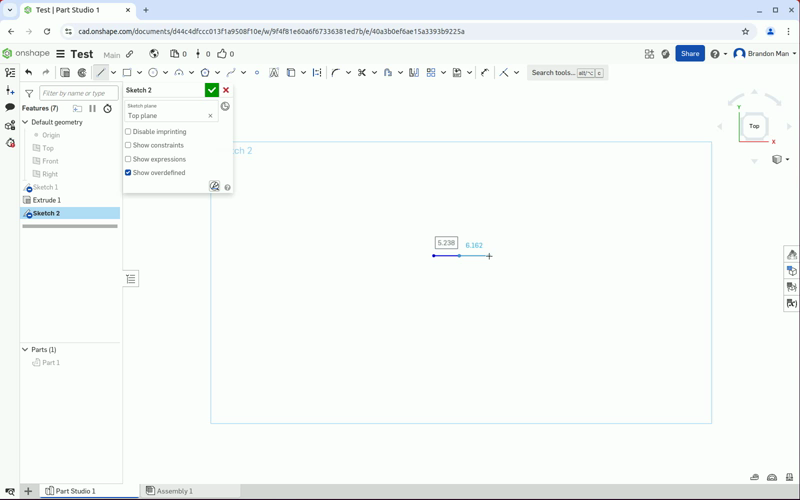
mouse_move(459, 254)
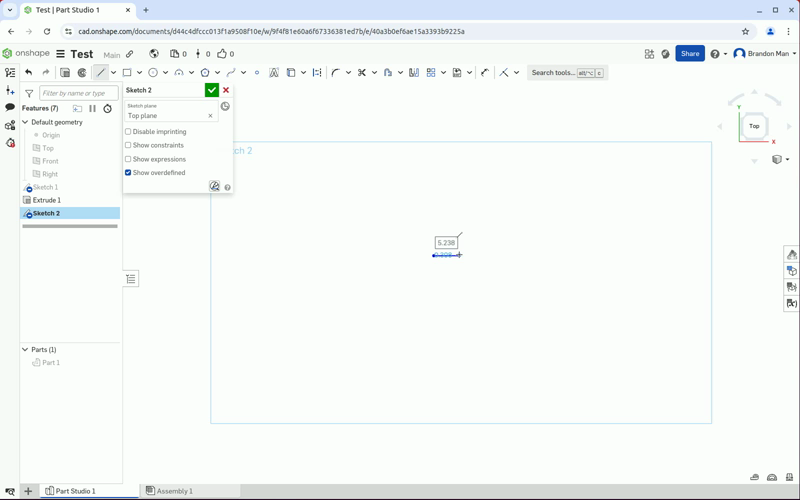
scroll(6)
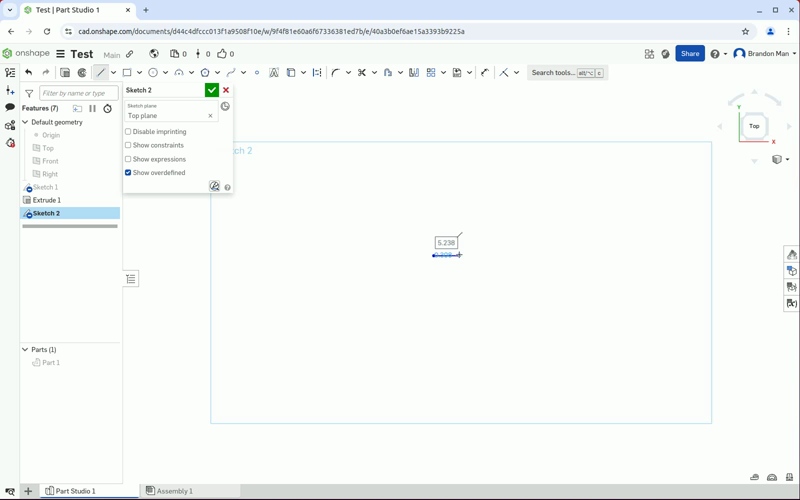
scroll(6)
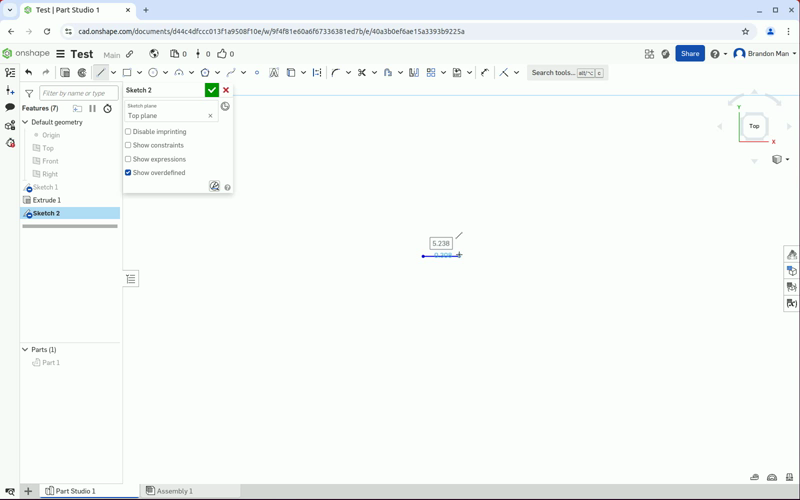
scroll(6)
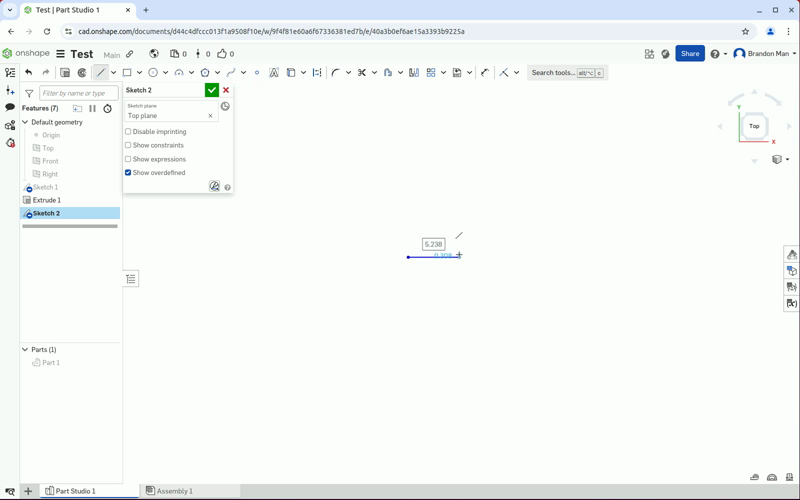
scroll(6)
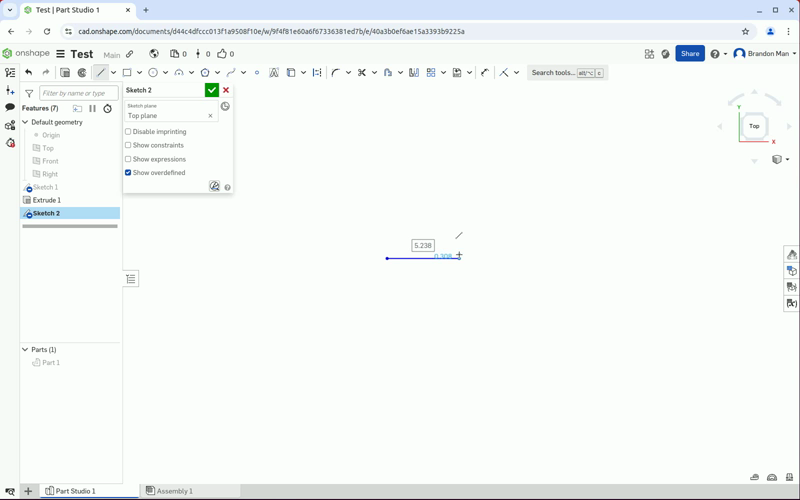
scroll(6)
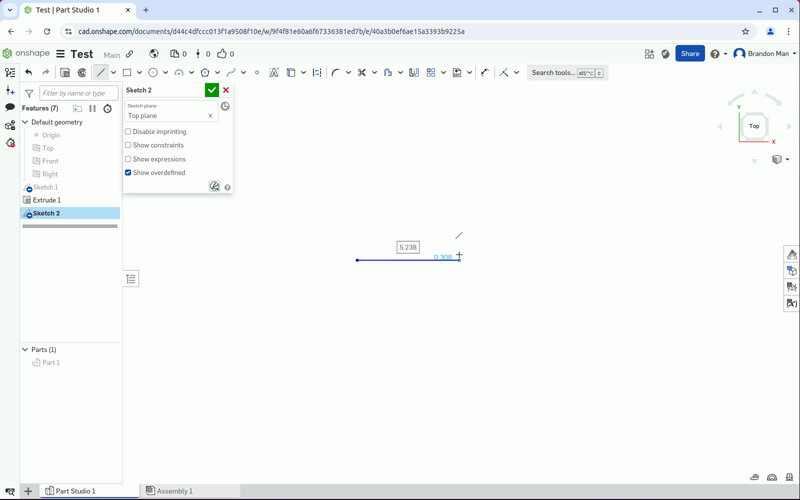
scroll(6)
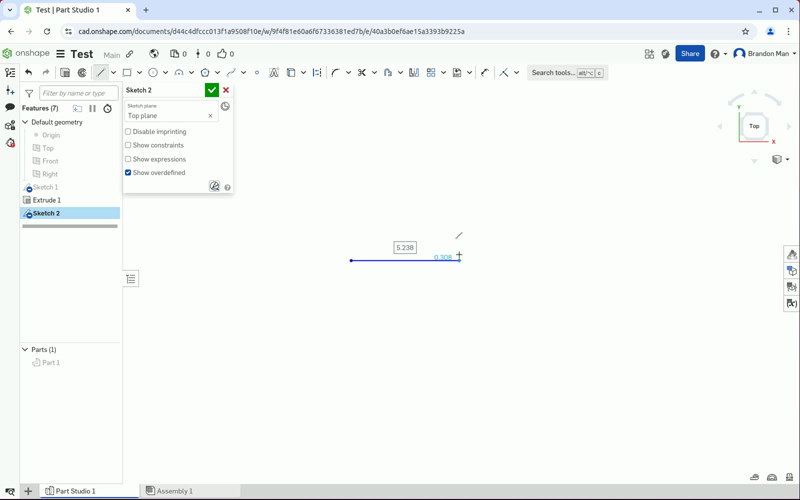
scroll(6)
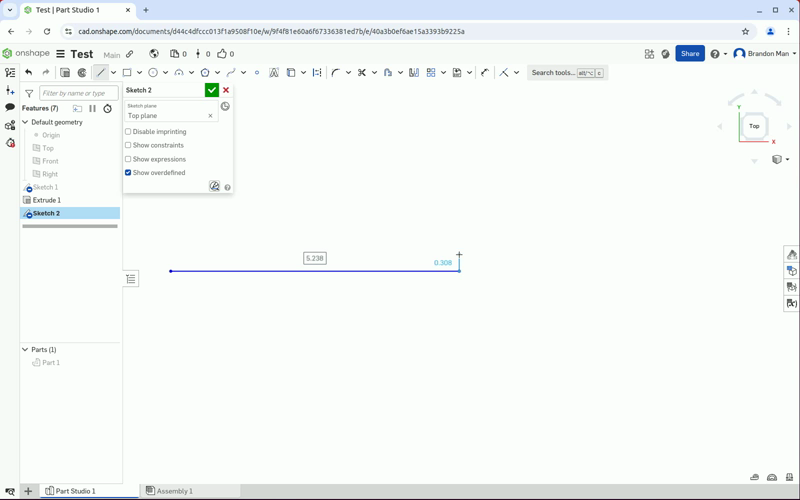
click(459, 254)
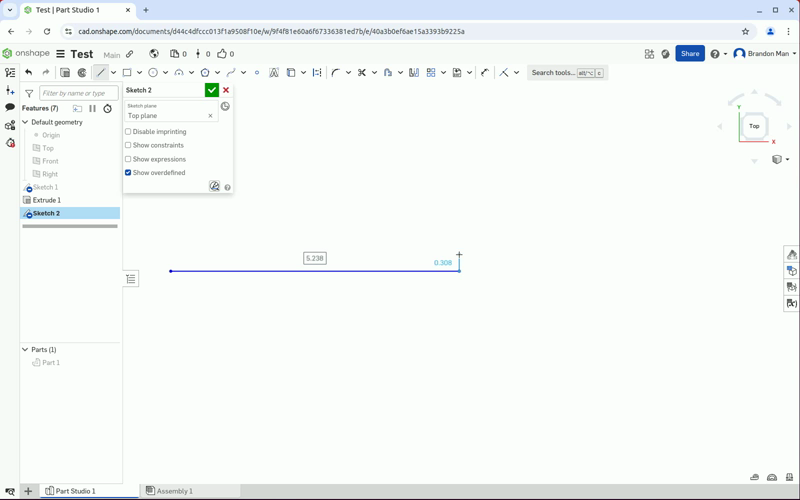
scroll(-6)
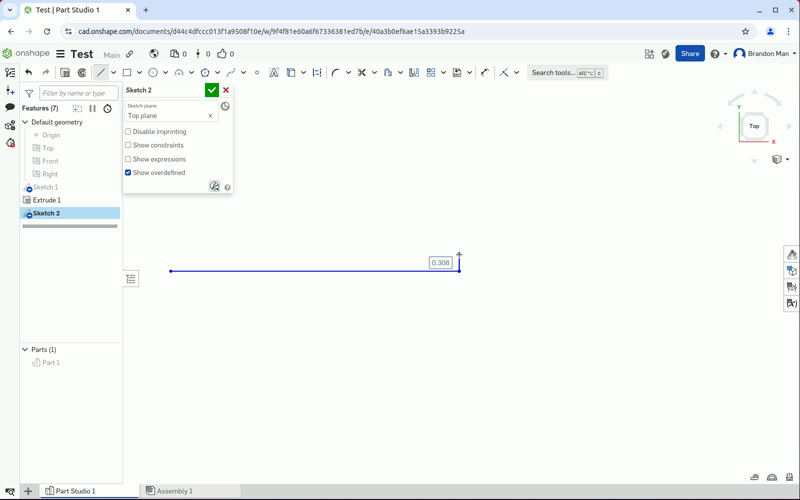
scroll(-6)
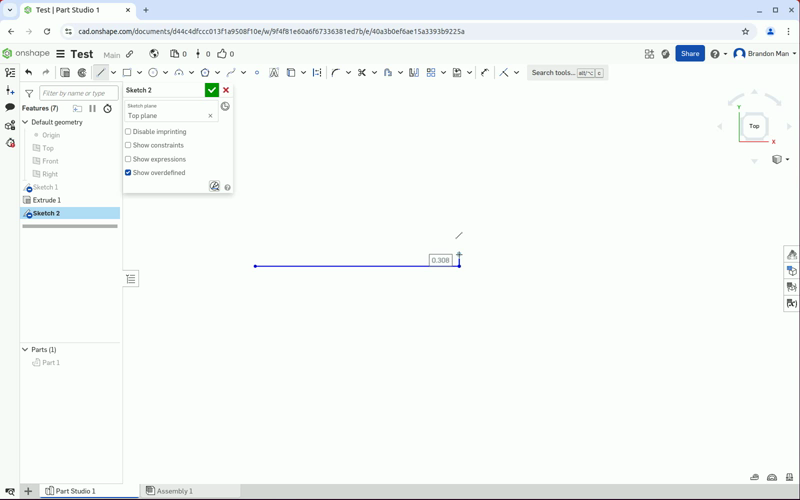
scroll(-6)
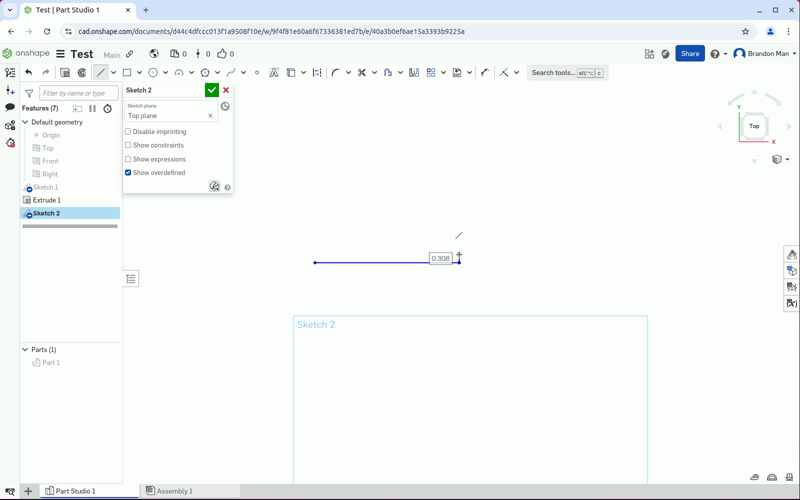
scroll(-6)
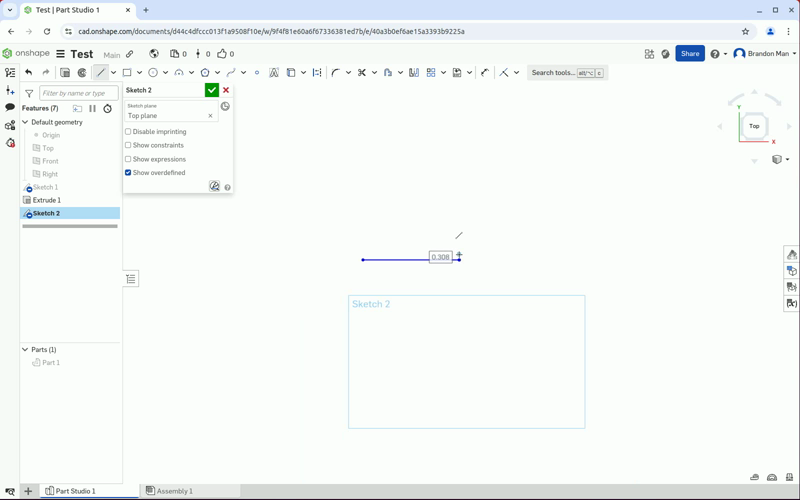
scroll(-6)
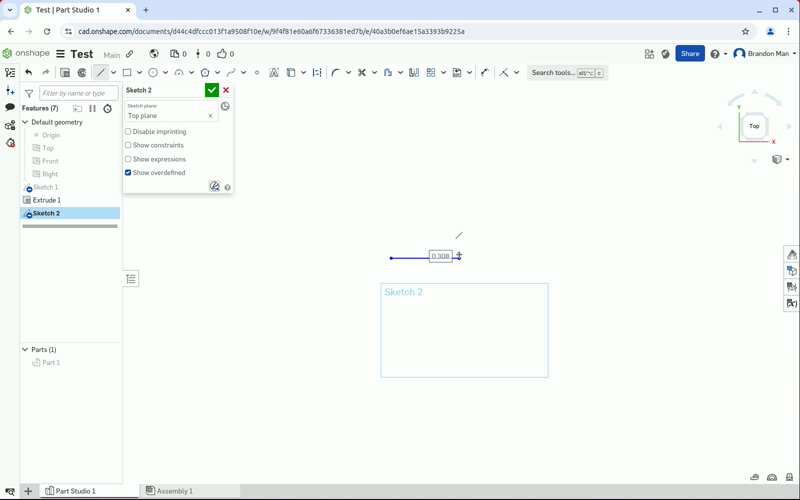
scroll(-6)
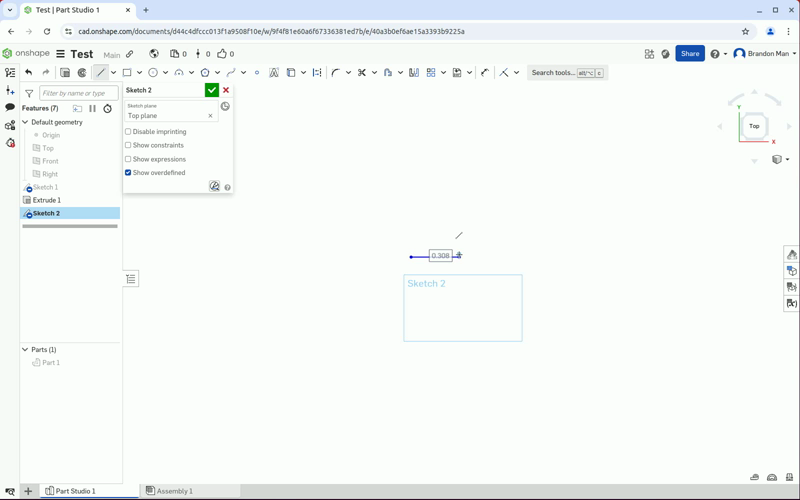
scroll(-6)
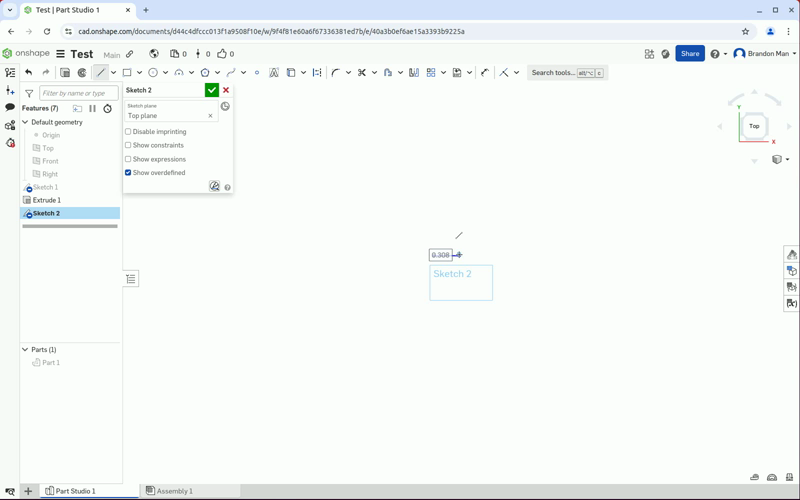
key_up(shift)
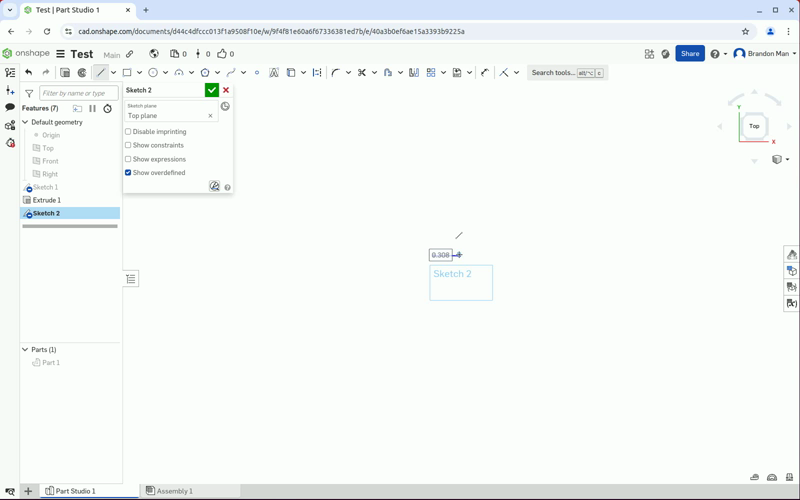
key_down(shift)
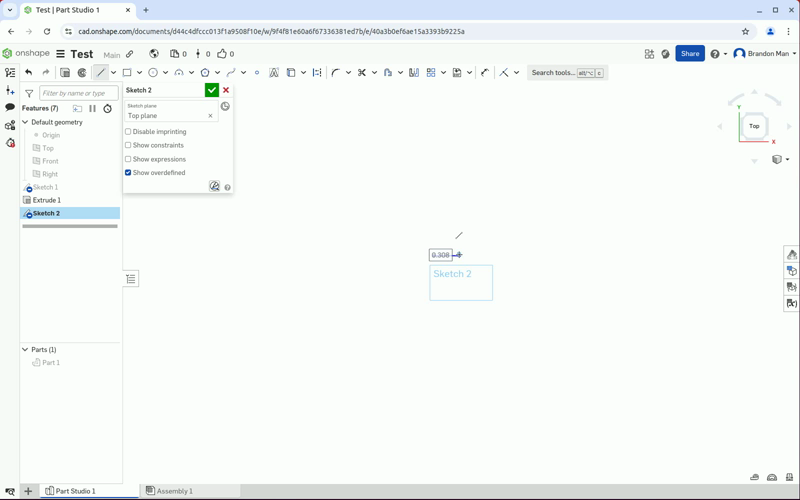
mouse_move(489, 254)
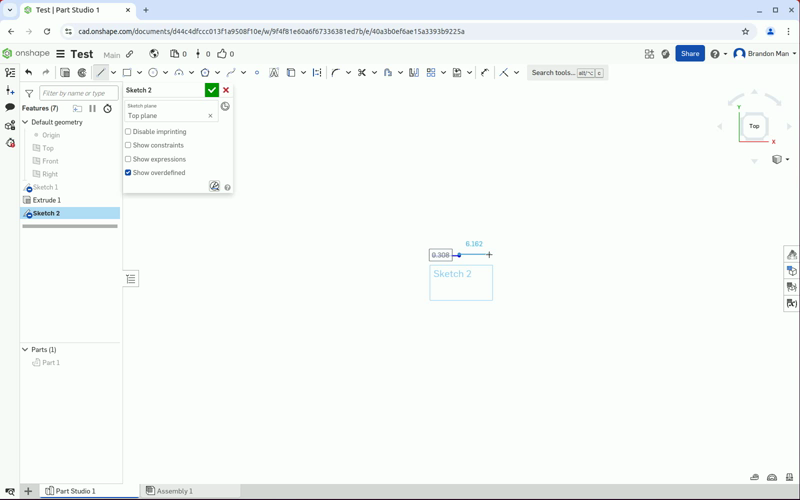
mouse_move(433, 254)
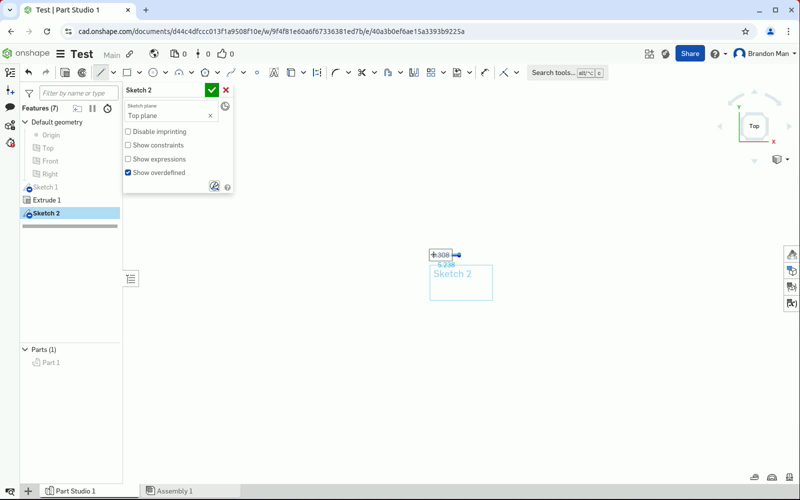
scroll(6)
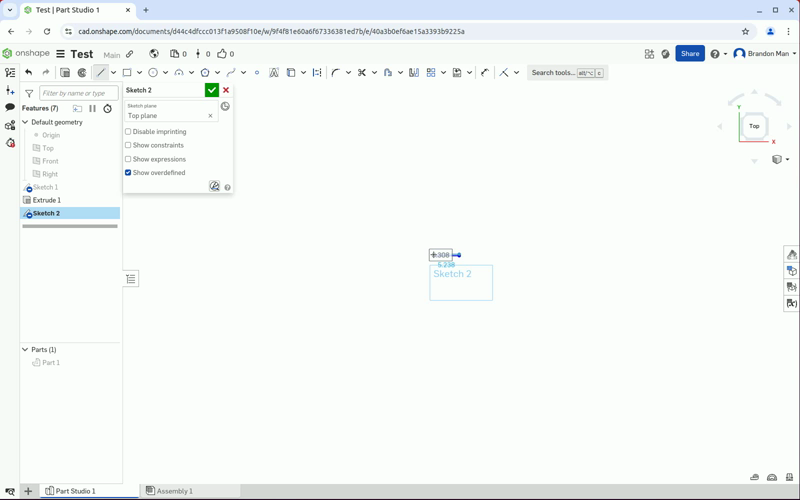
scroll(6)
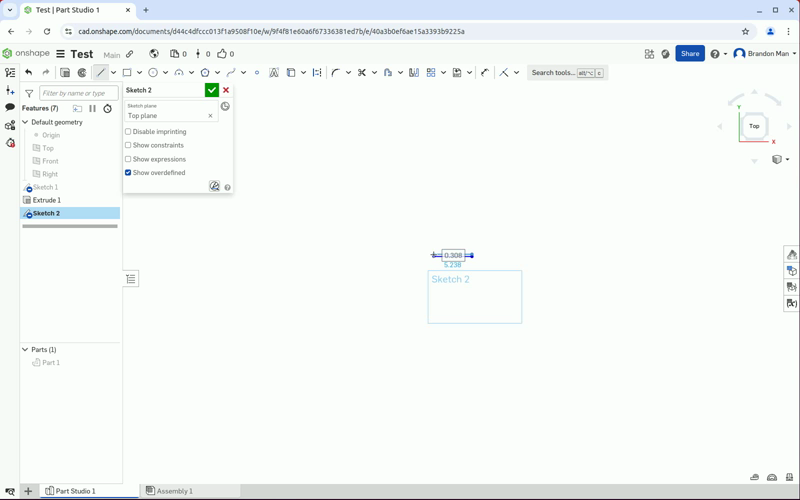
scroll(6)
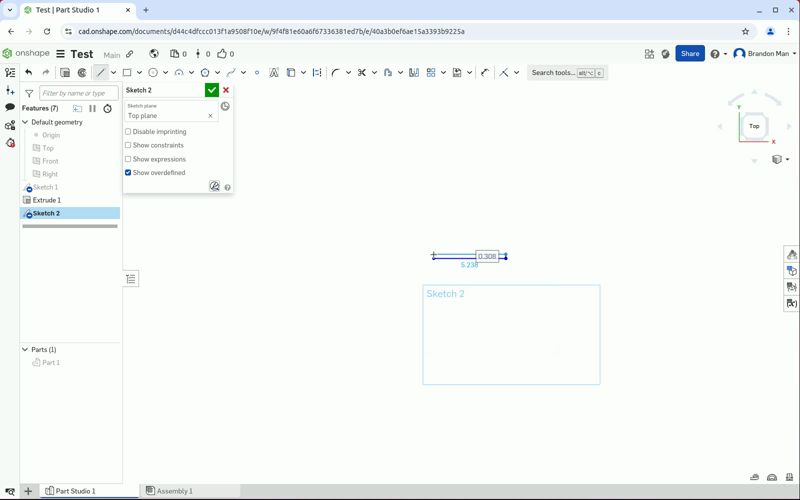
scroll(6)
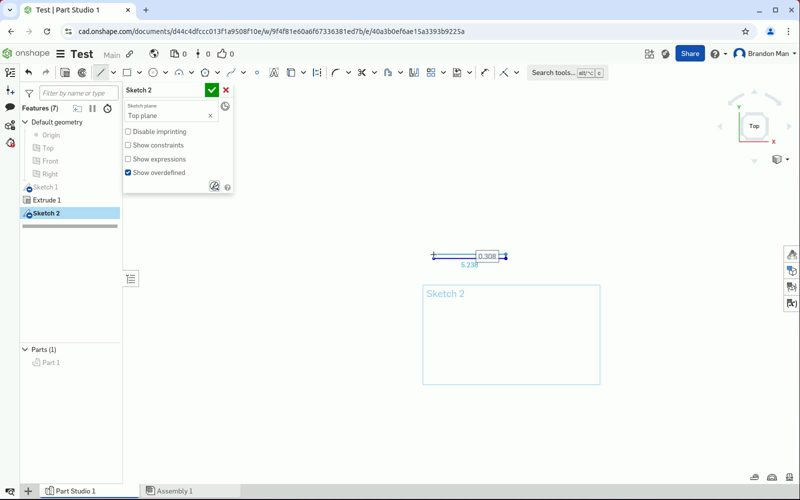
scroll(6)
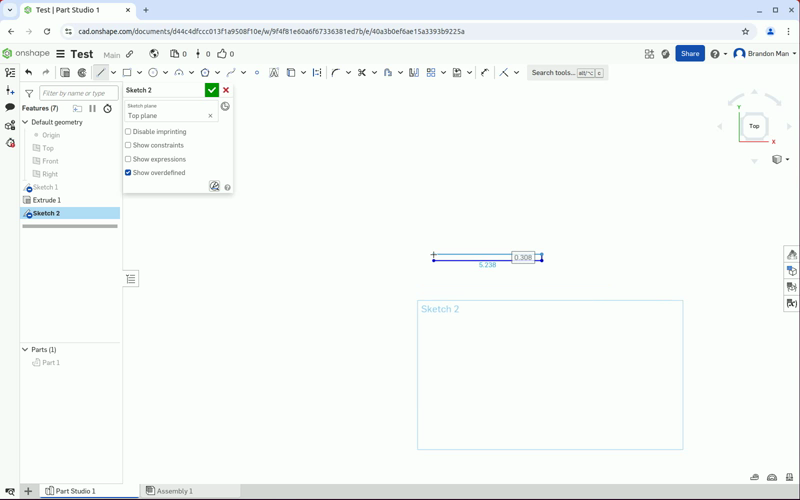
scroll(6)
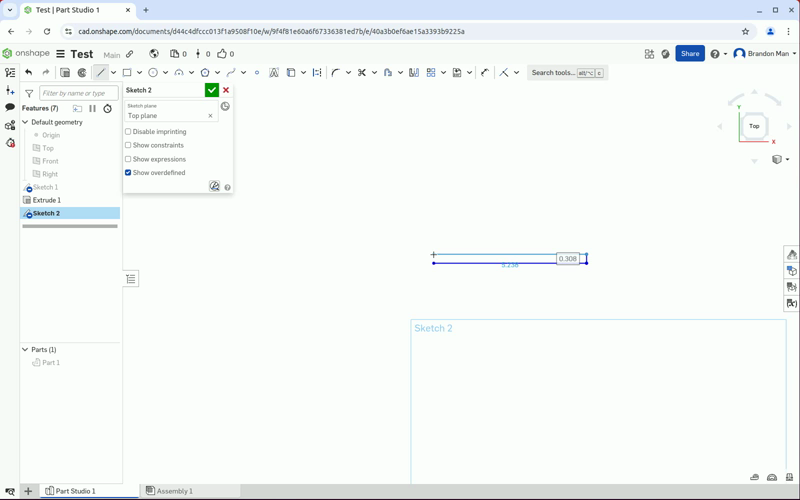
scroll(6)
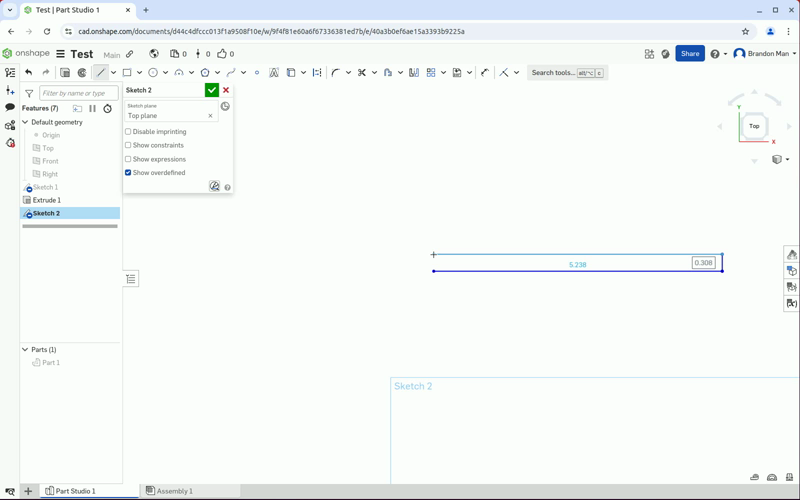
click(433, 254)
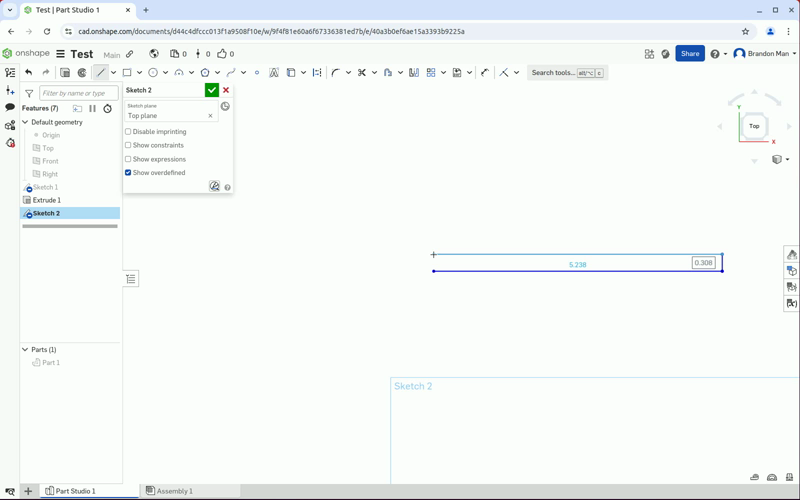
scroll(-6)
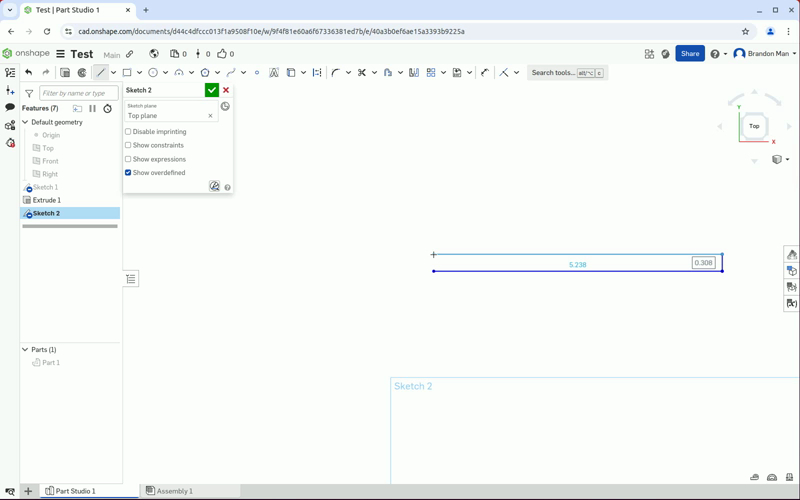
scroll(-6)
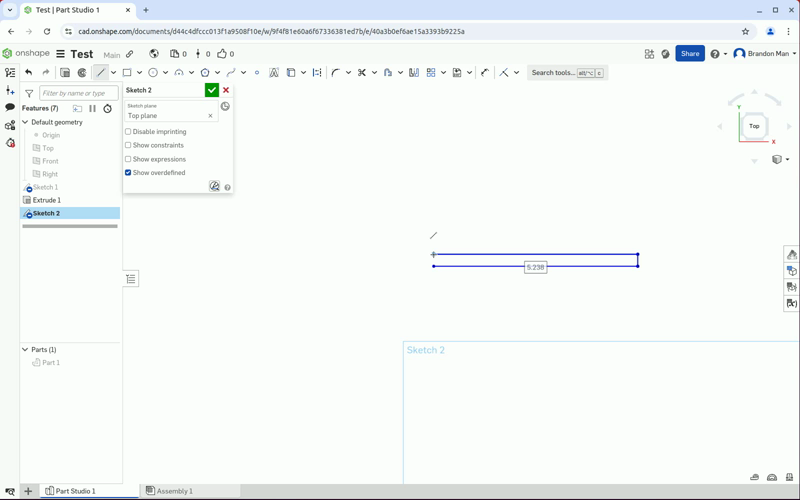
scroll(-6)
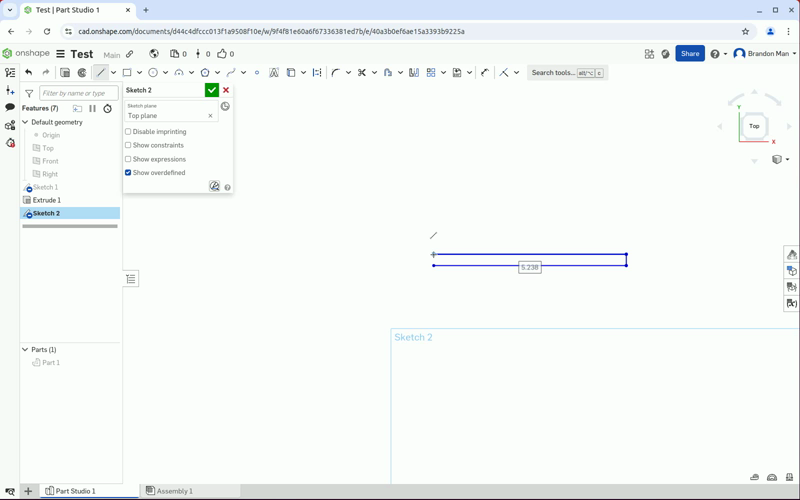
scroll(-6)
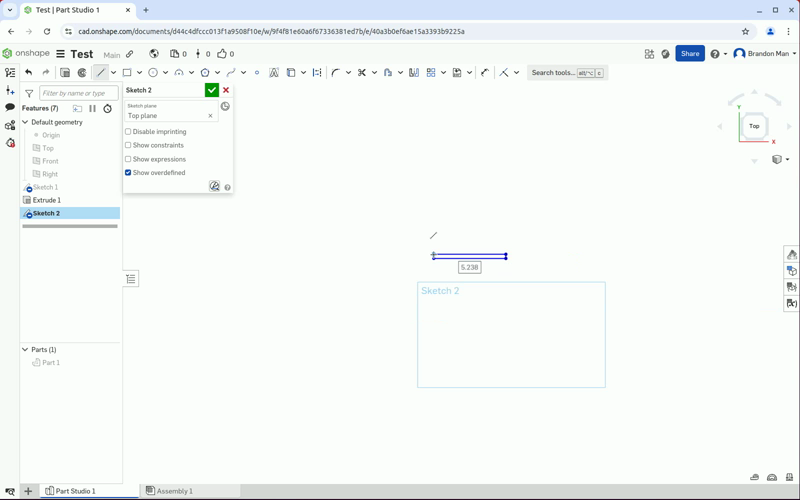
scroll(-6)
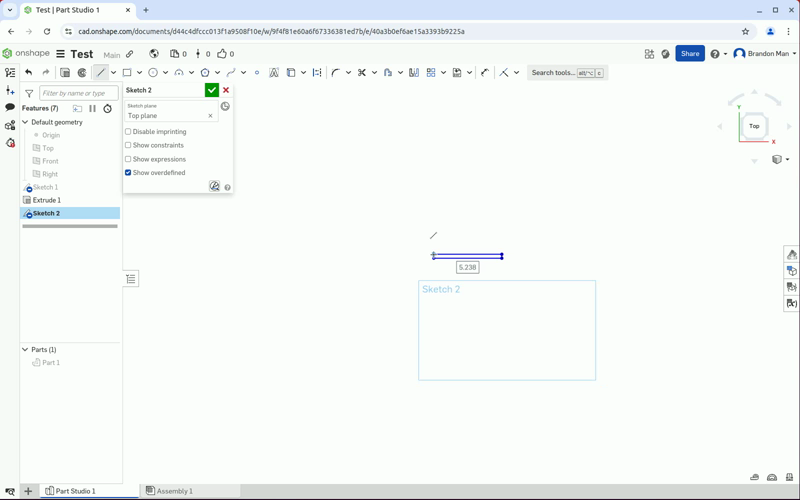
scroll(-6)
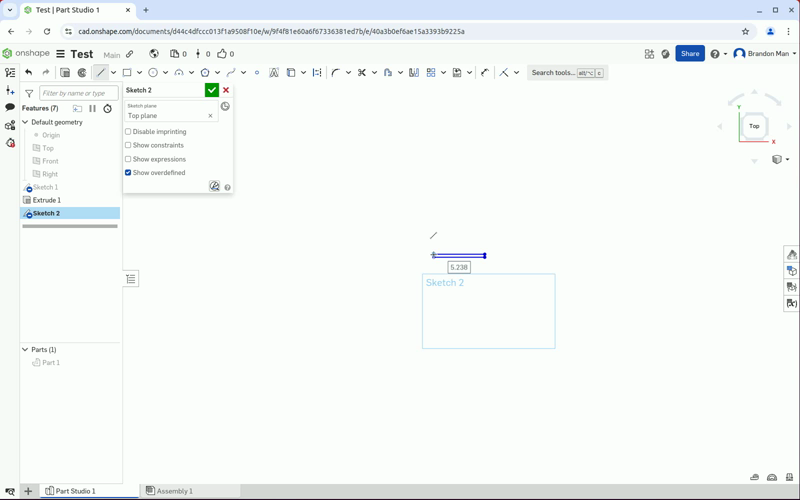
scroll(-6)
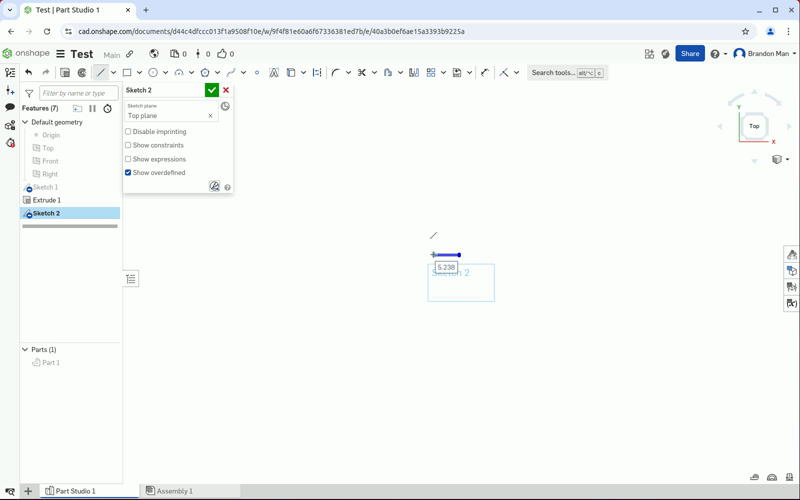
key_up(shift)
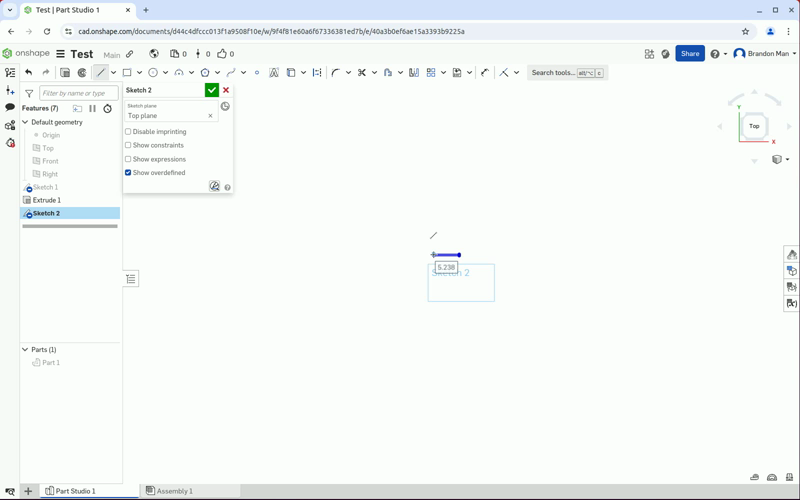
mouse_move(463, 254)
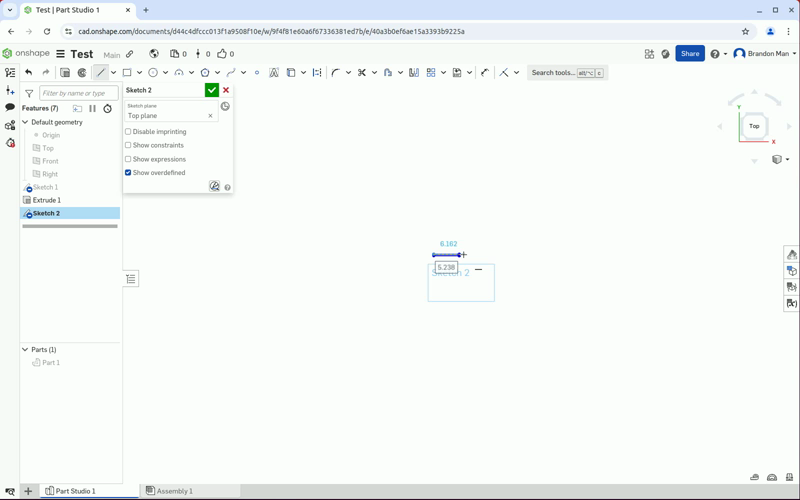
key_down(shift)
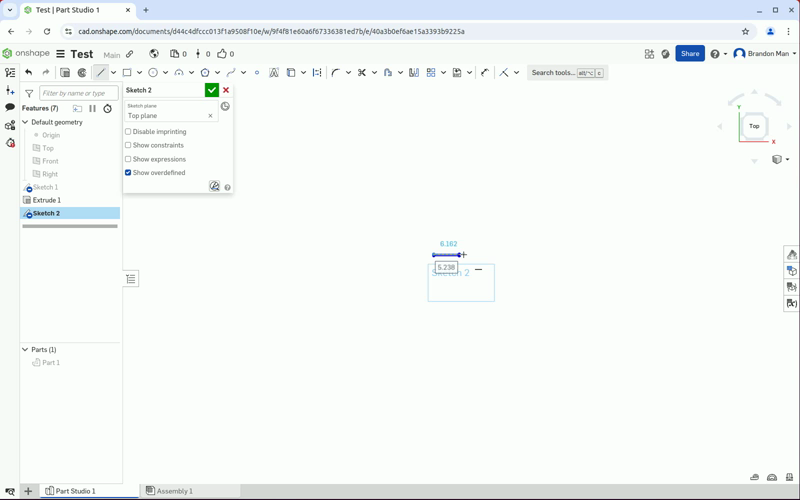
mouse_move(433, 255)
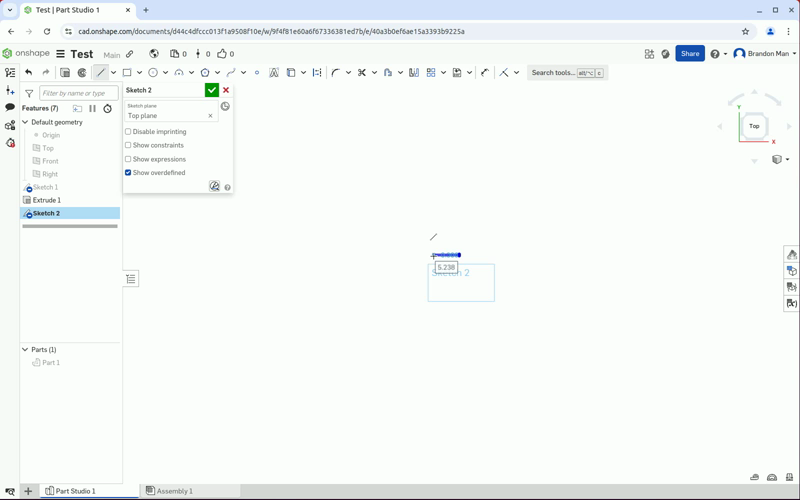
scroll(6)
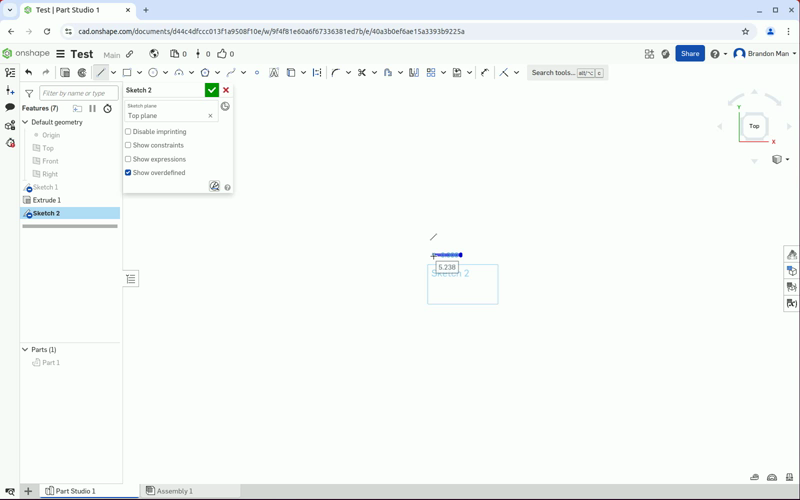
scroll(6)
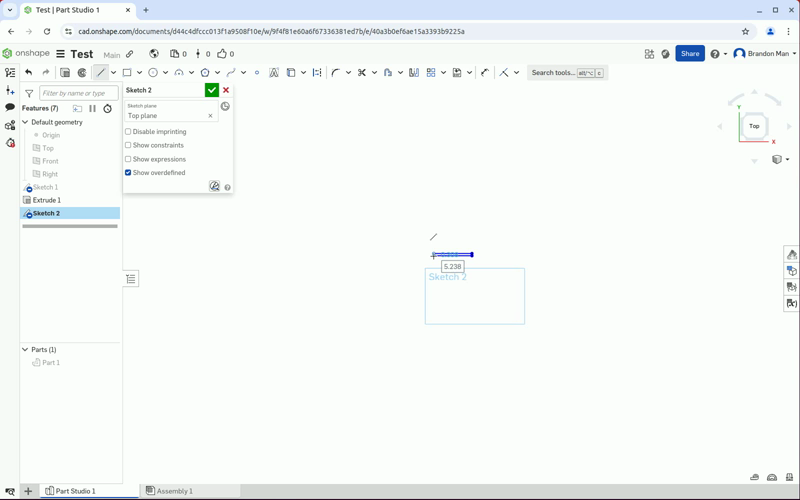
scroll(6)
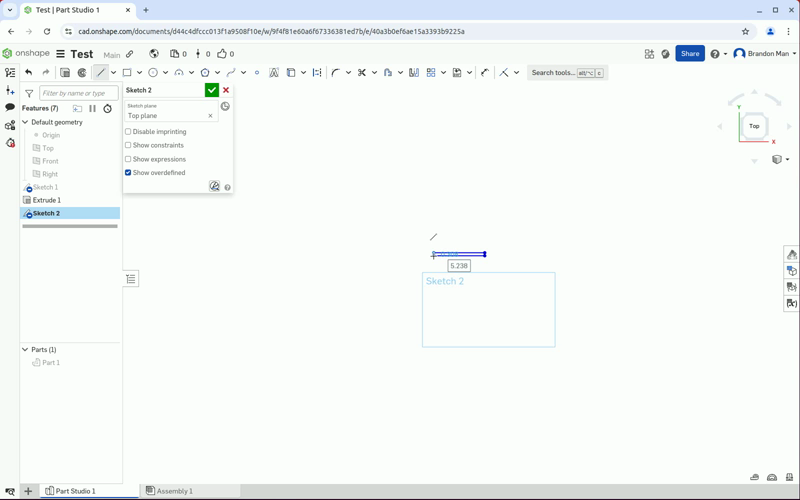
scroll(6)
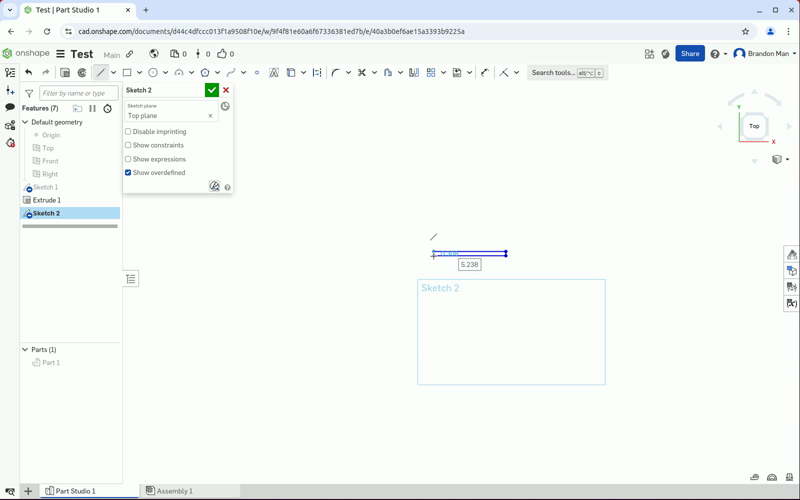
scroll(6)
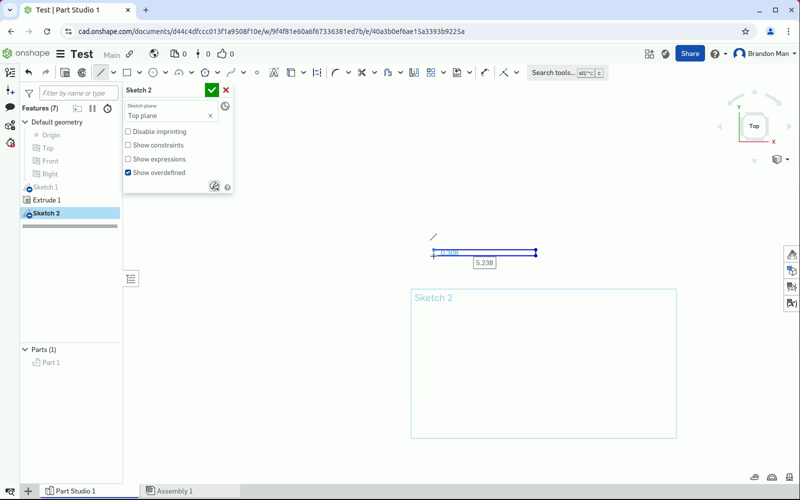
scroll(6)
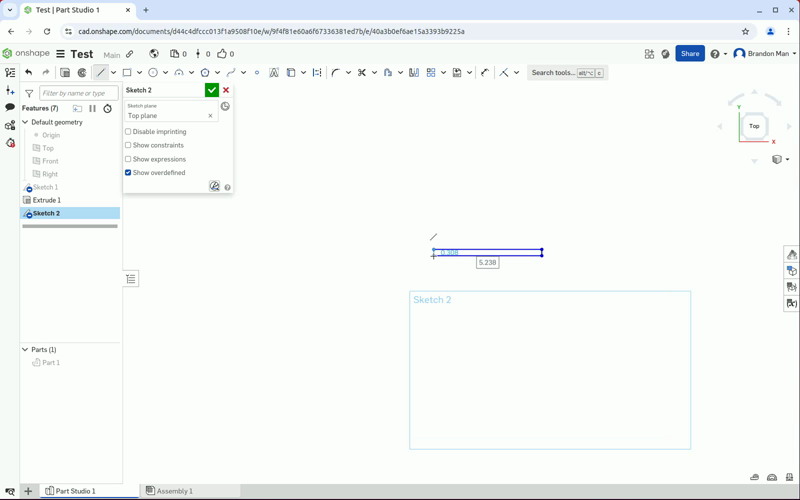
scroll(6)
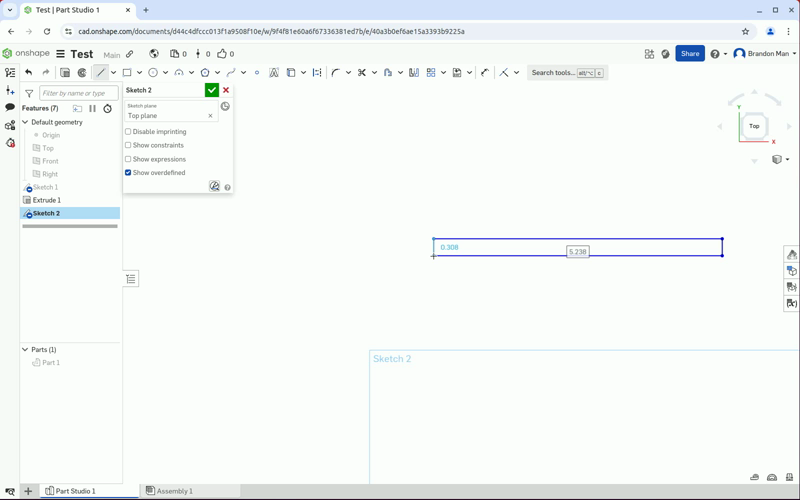
key_up(shift)
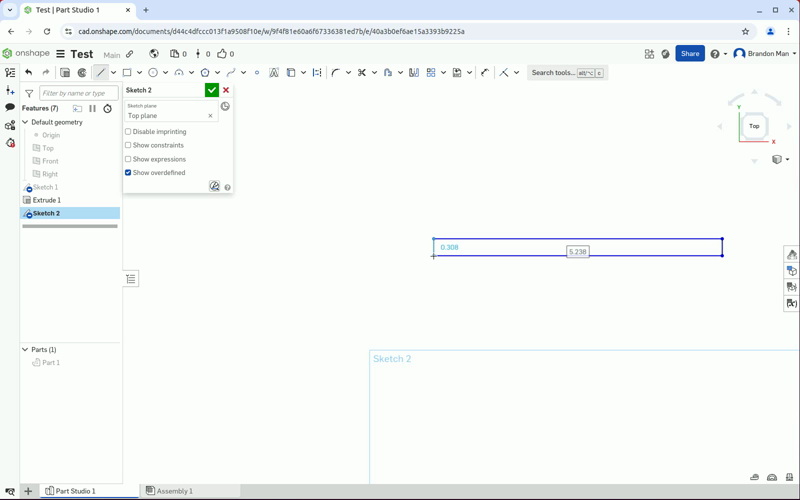
click(433, 255)
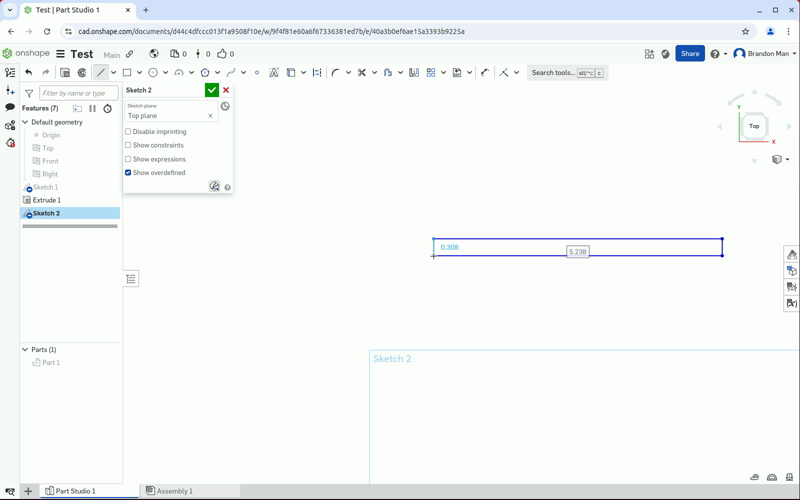
scroll(-6)
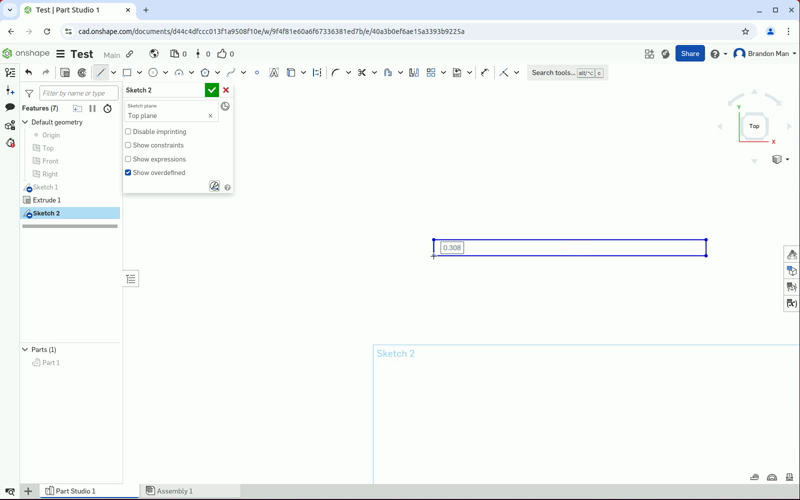
scroll(-6)
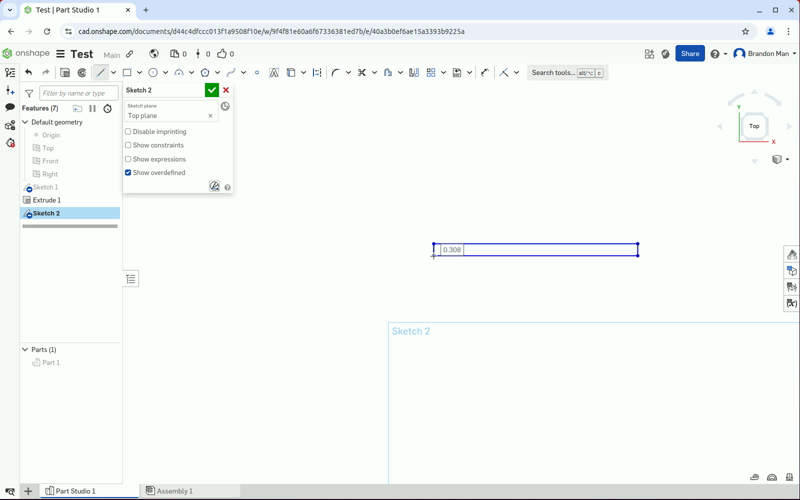
scroll(-6)
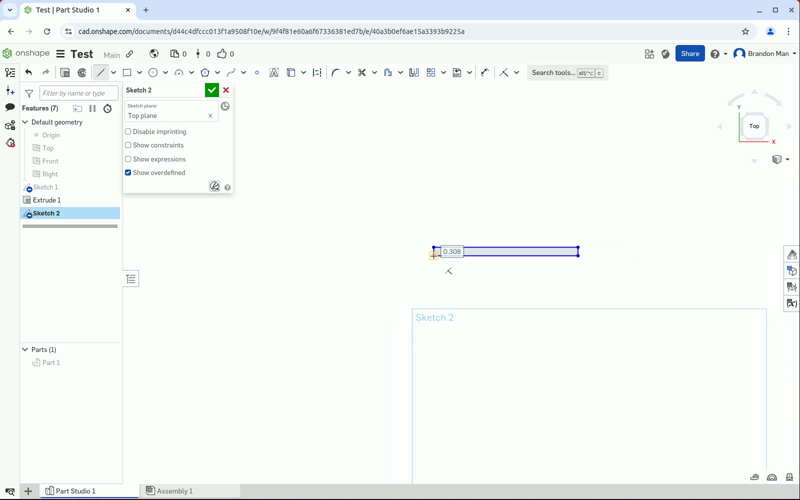
scroll(-6)
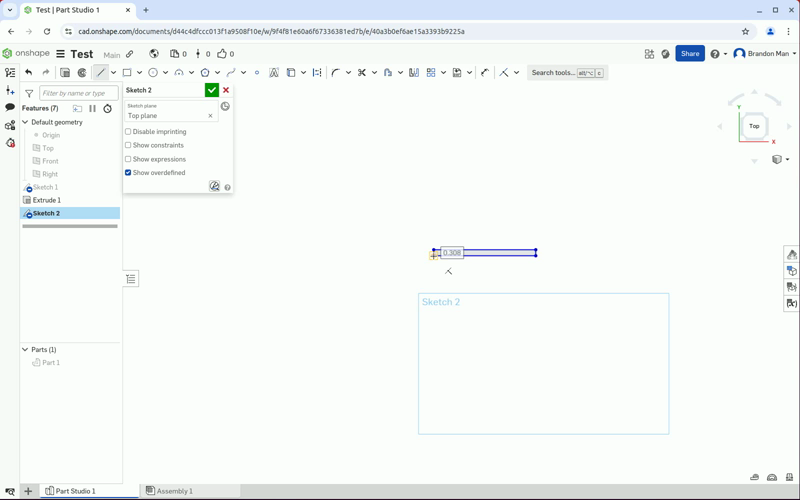
scroll(-6)
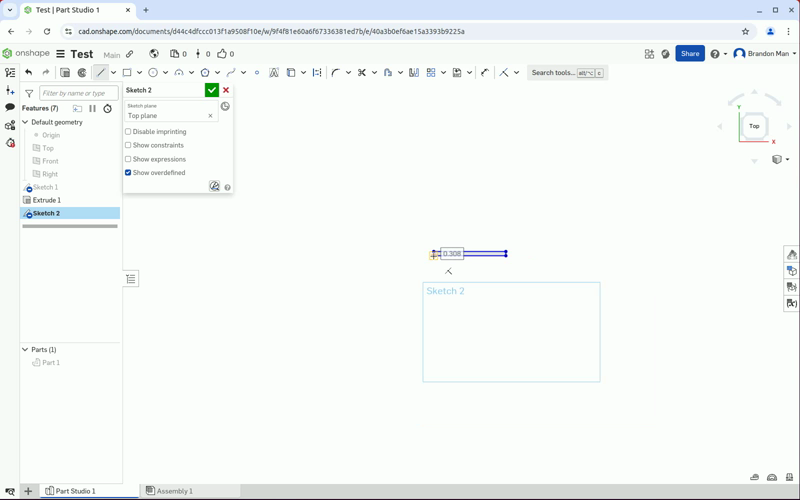
scroll(-6)
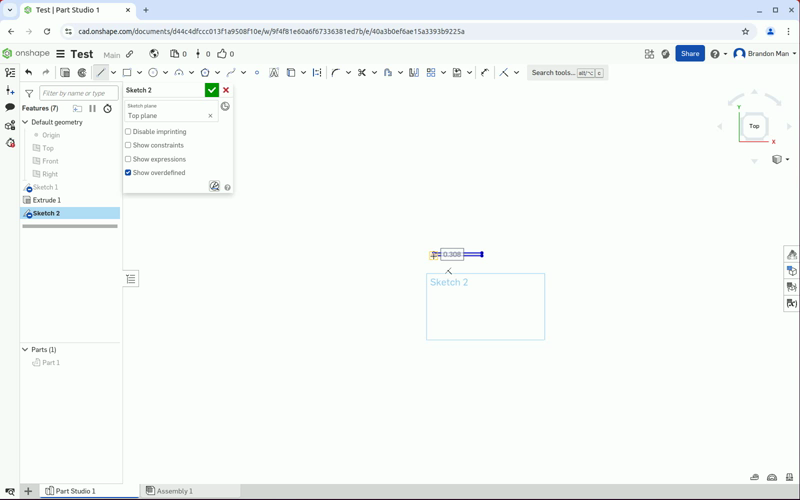
scroll(-6)
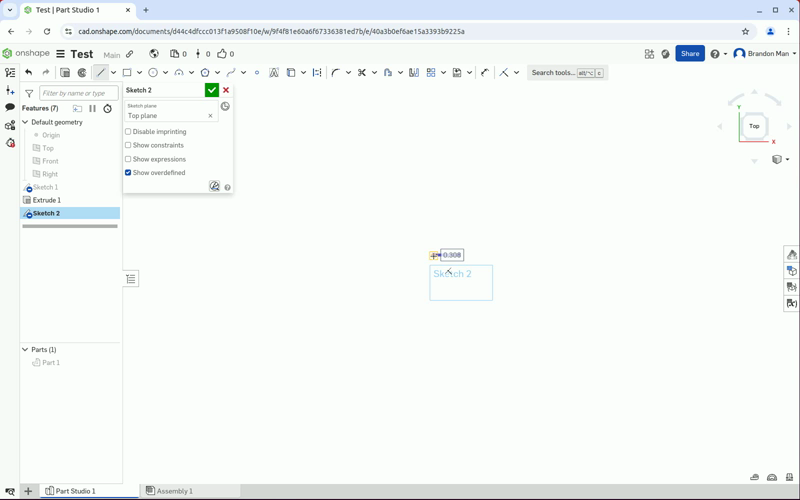
key(esc)
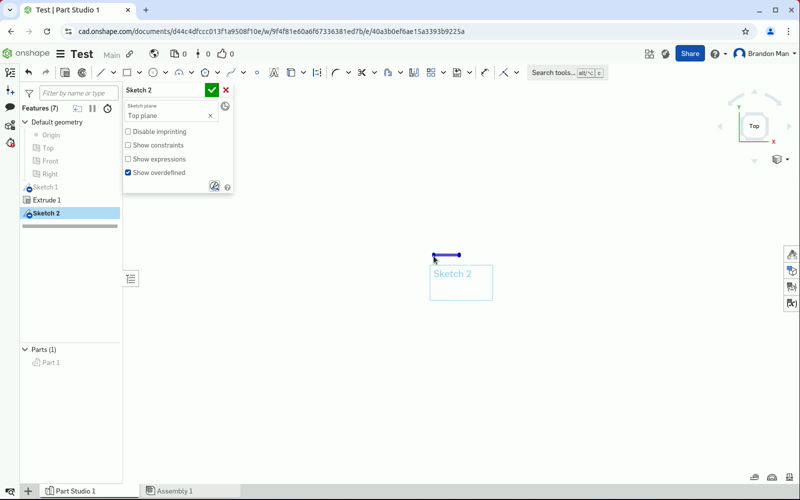
mouse_move(443, 254)
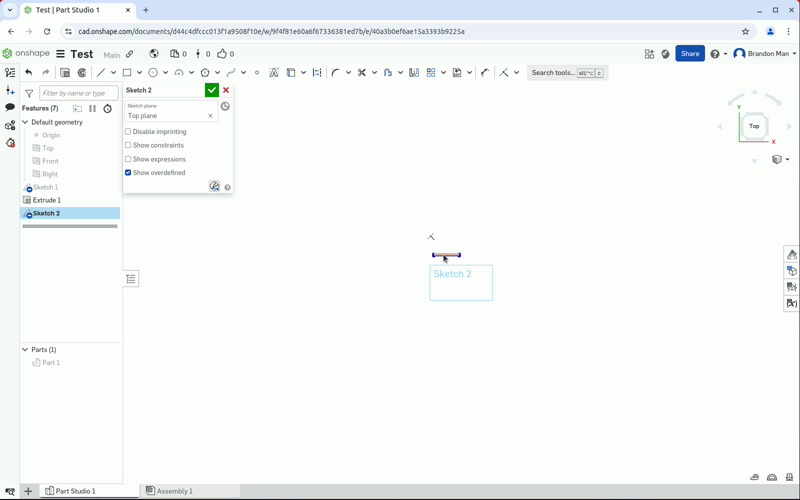
scroll(6)
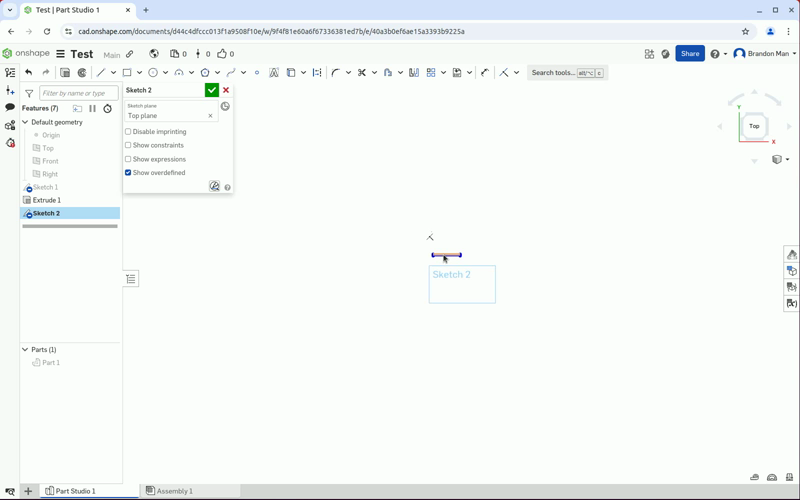
scroll(6)
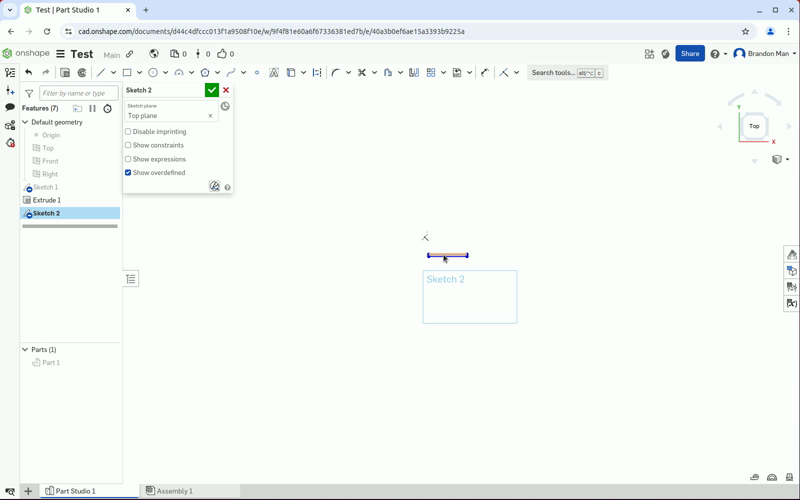
scroll(6)
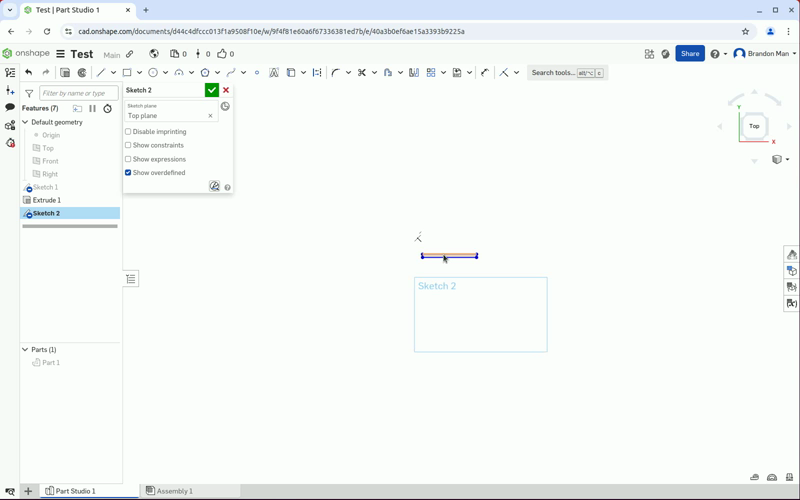
scroll(6)
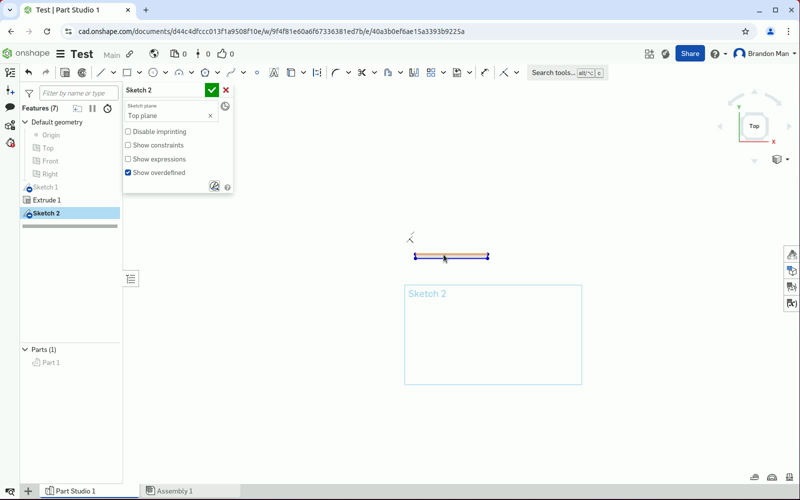
scroll(6)
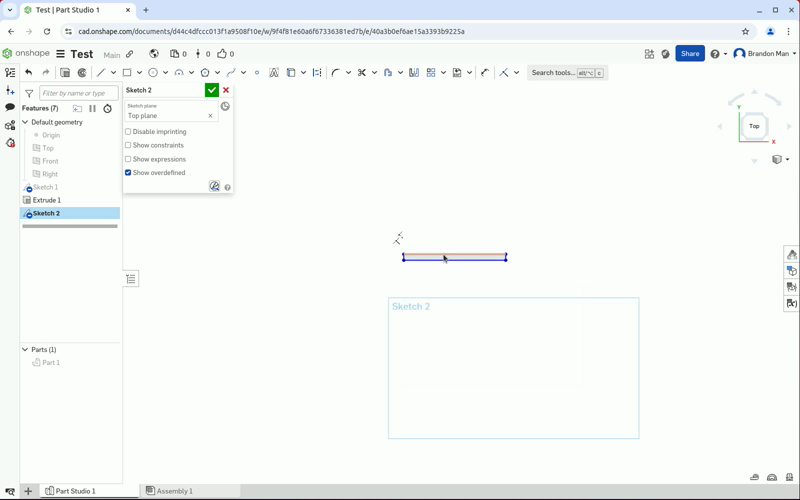
scroll(6)
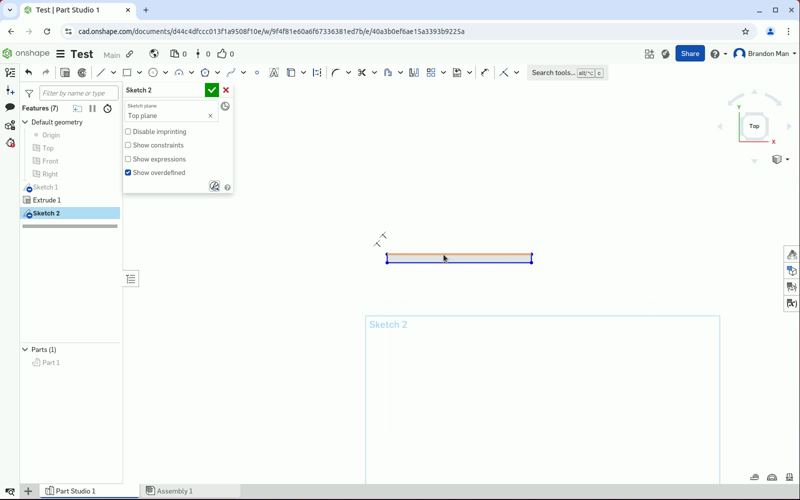
scroll(6)
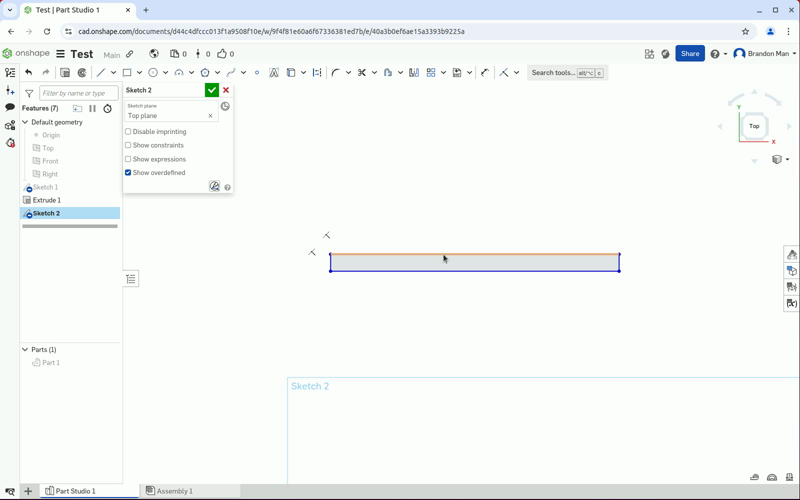
click(443, 254)
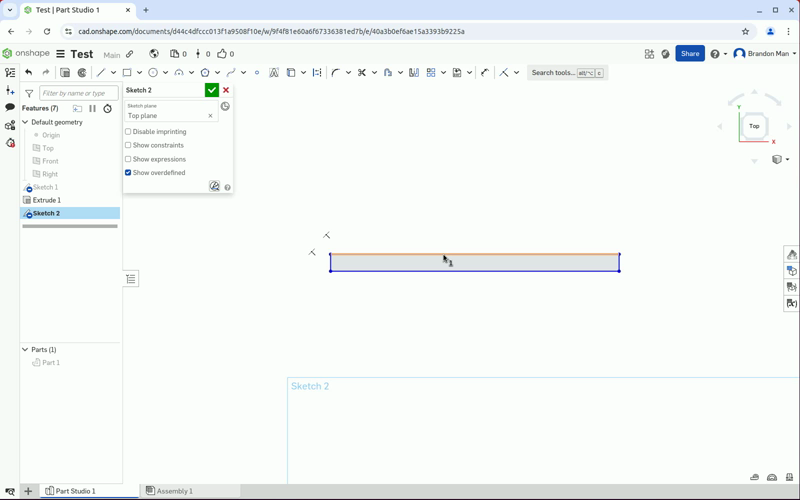
scroll(-6)
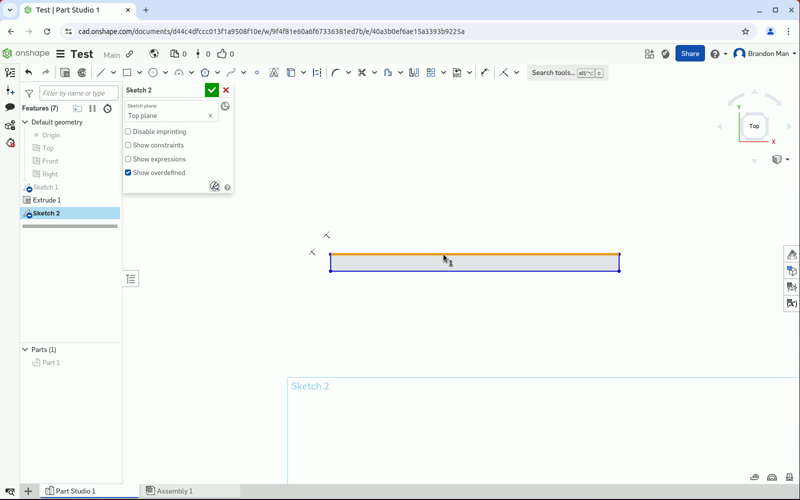
scroll(-6)
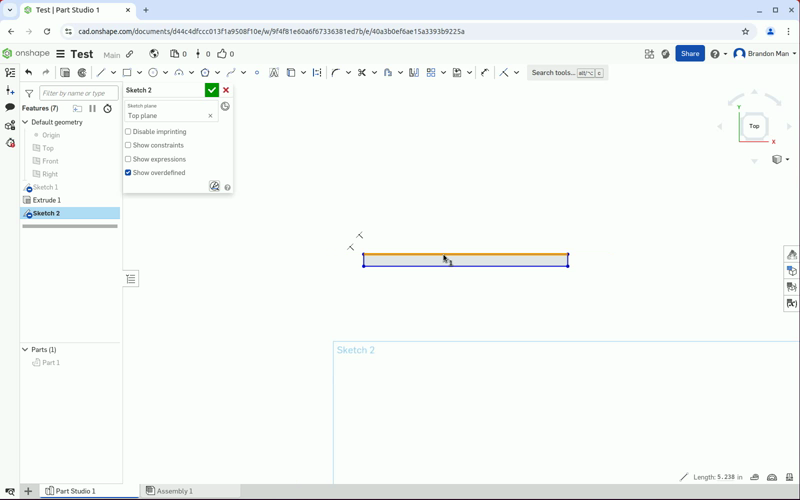
scroll(-6)
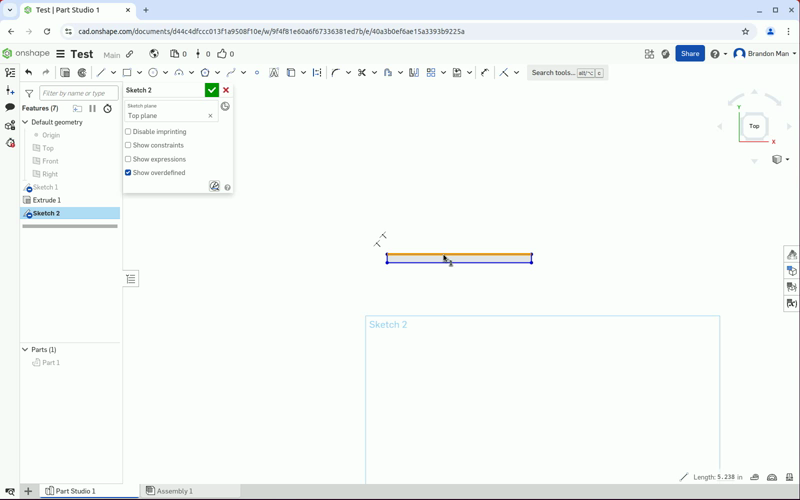
scroll(-6)
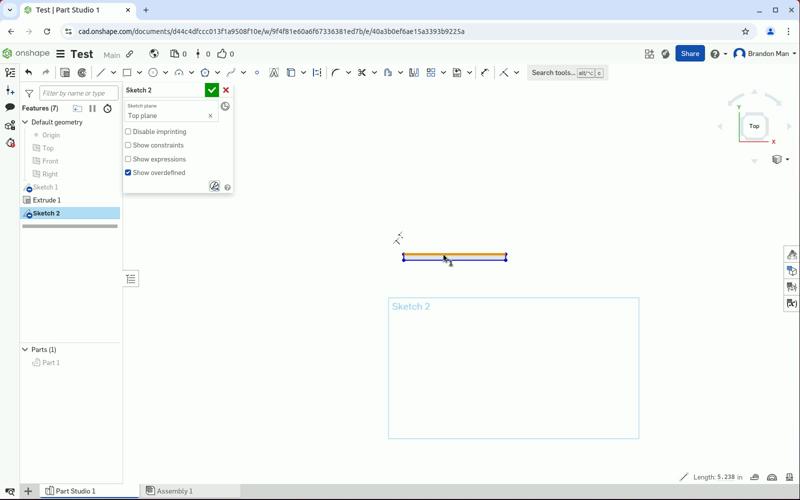
scroll(-6)
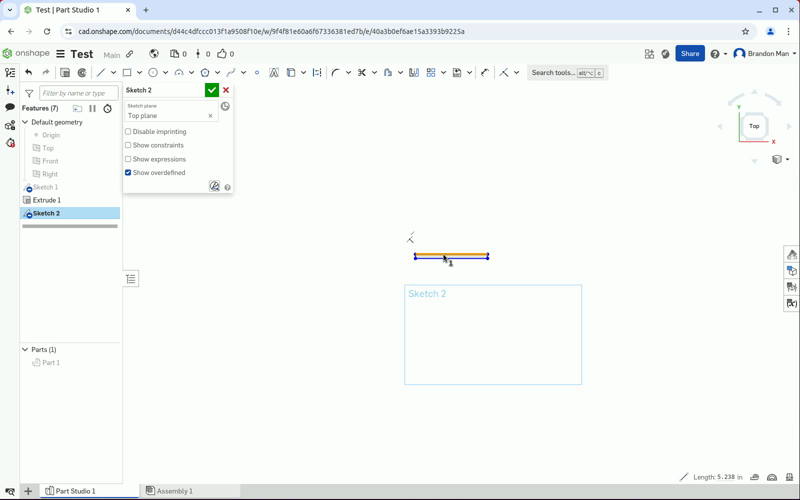
scroll(-6)
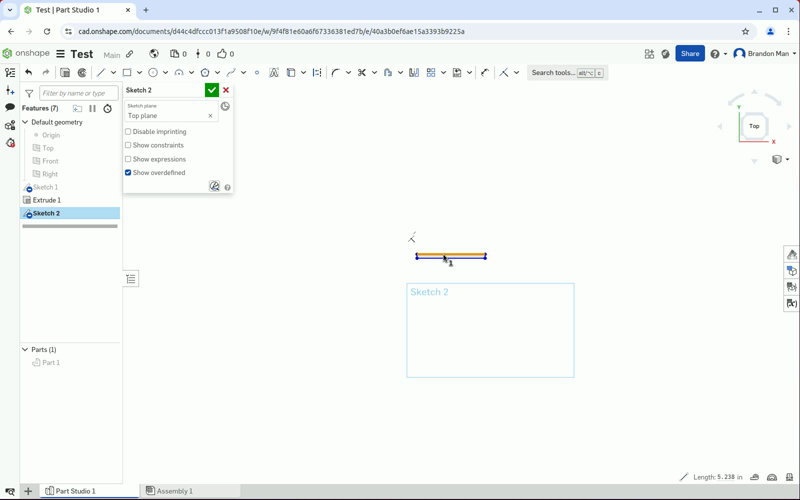
scroll(-6)
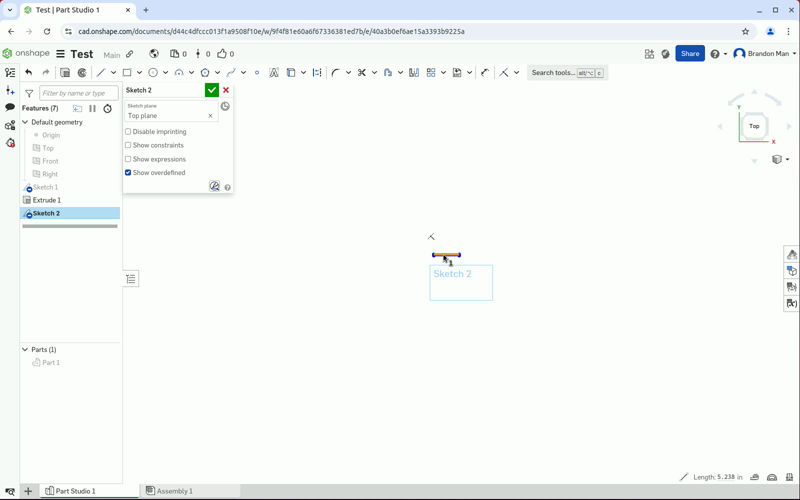
mouse_move(73, 352)
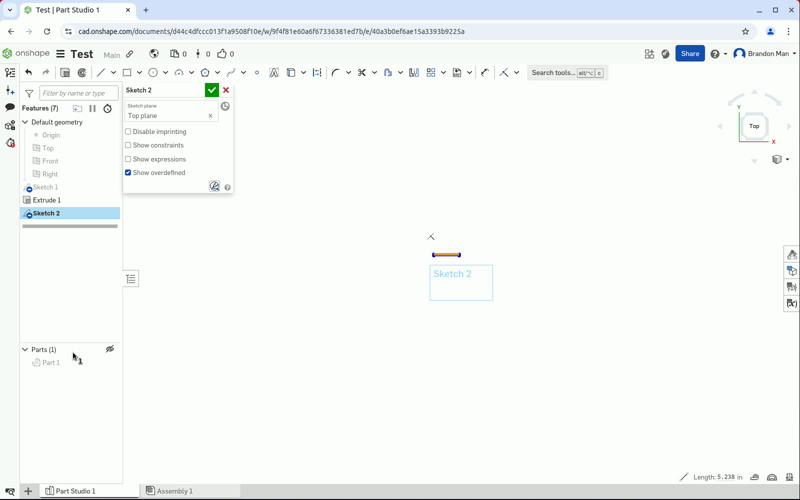
key(shift+y)
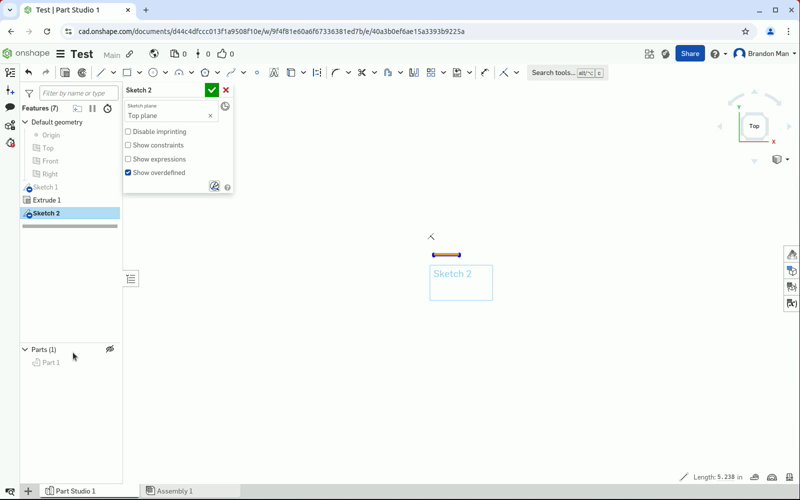
key(shift+e)
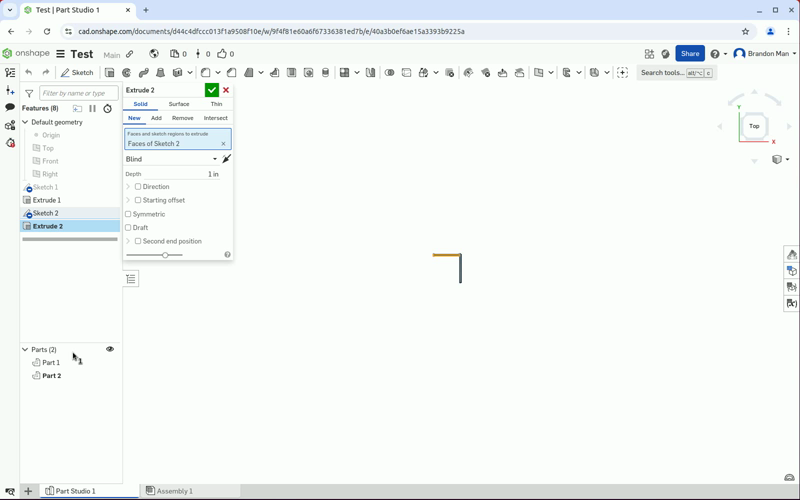
mouse_move(143, 106)
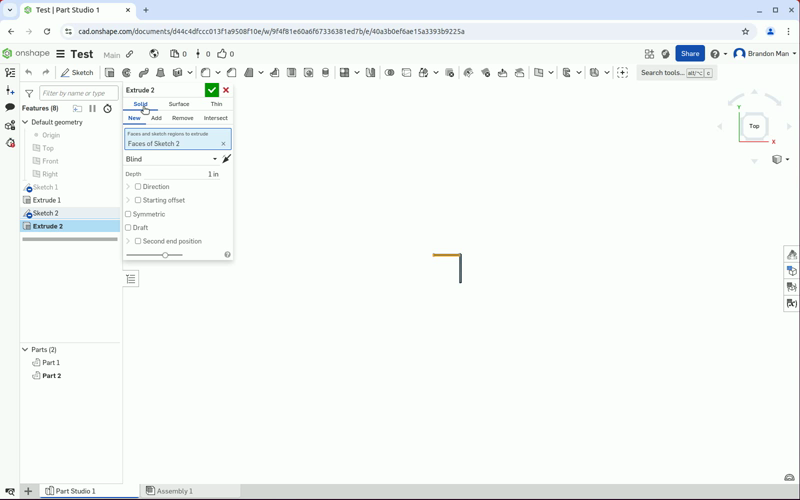
click(143, 106)
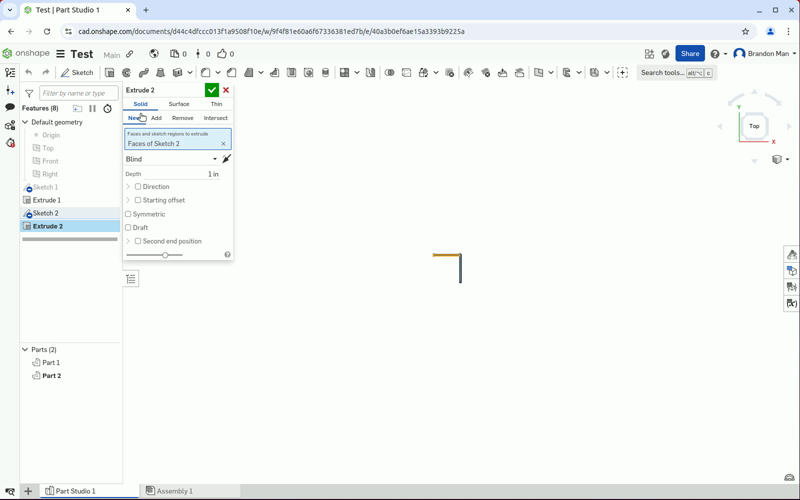
mouse_move(137, 120)
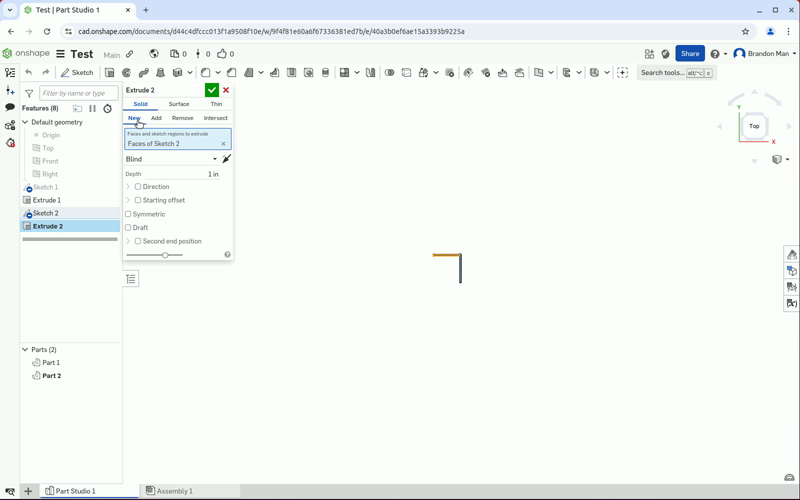
click(137, 120)
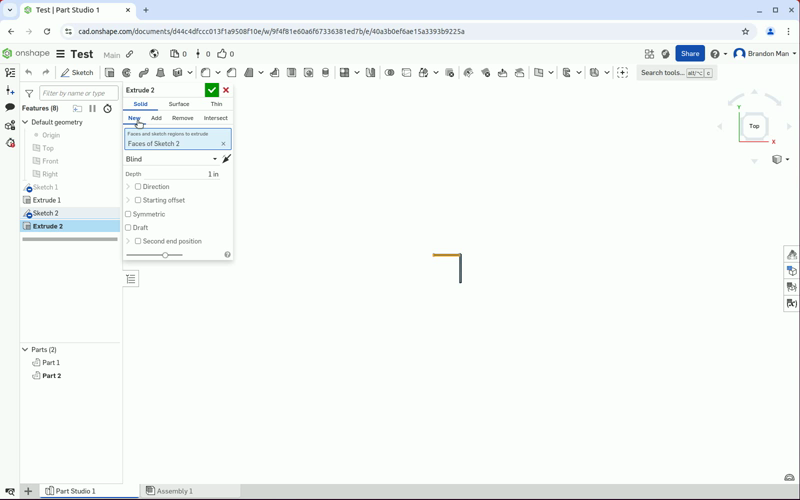
key(tab, 4)
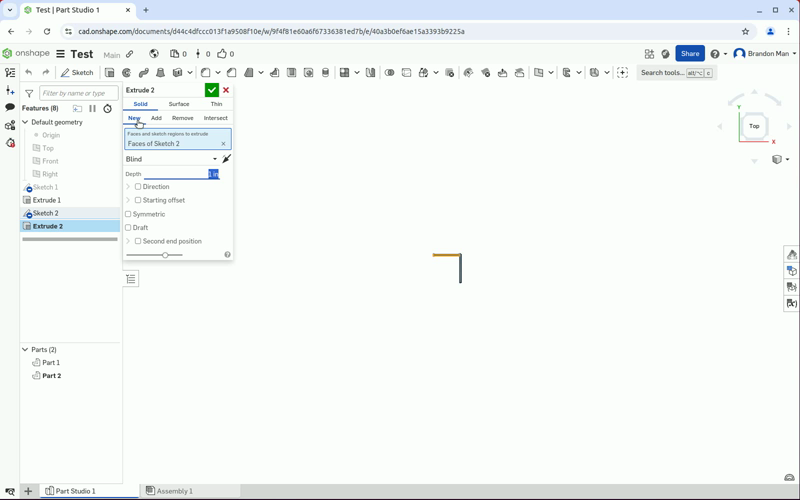
text(23.108)
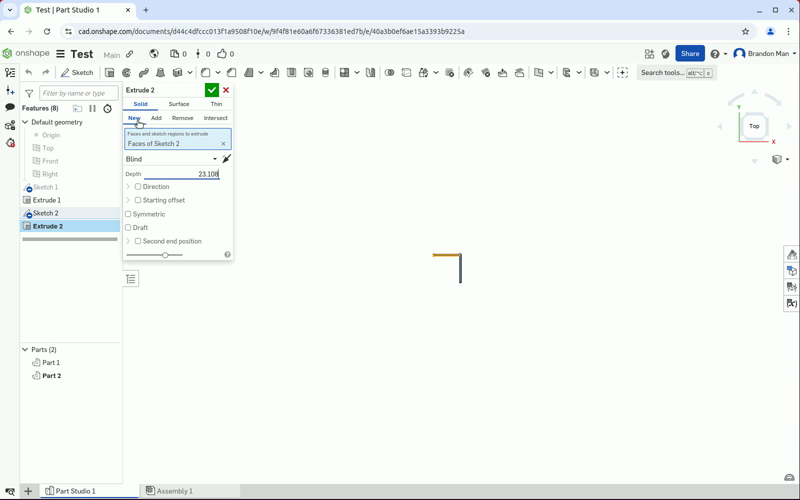
key(enter)
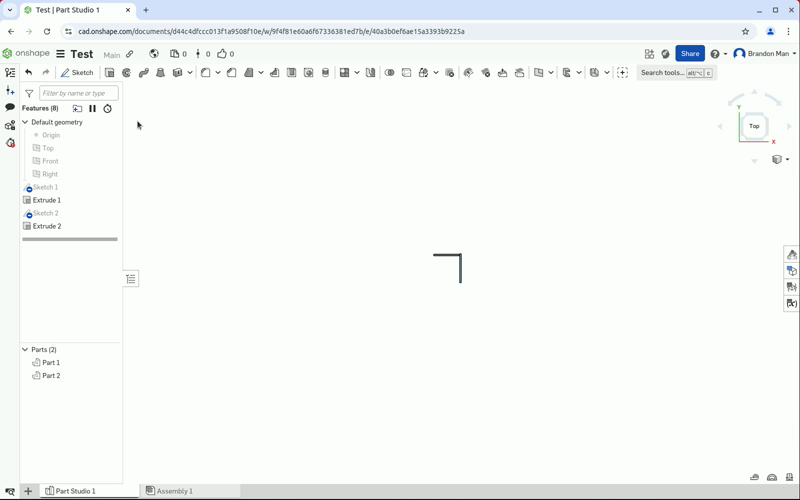
key(shift+h)
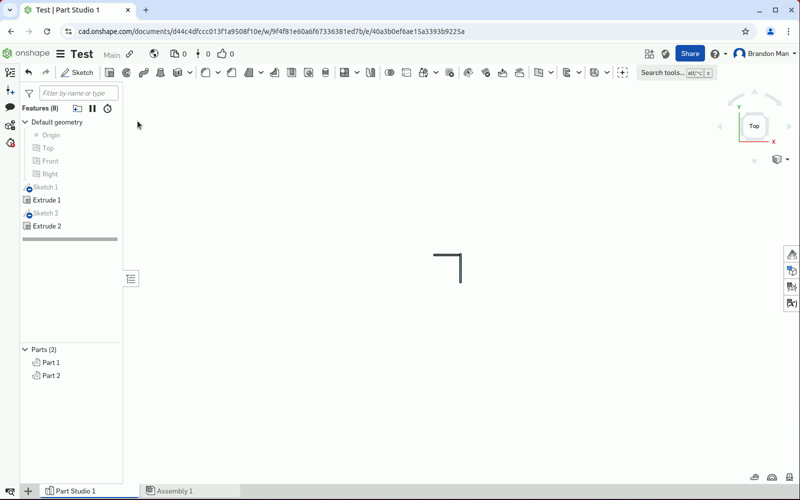
key(shift+h)
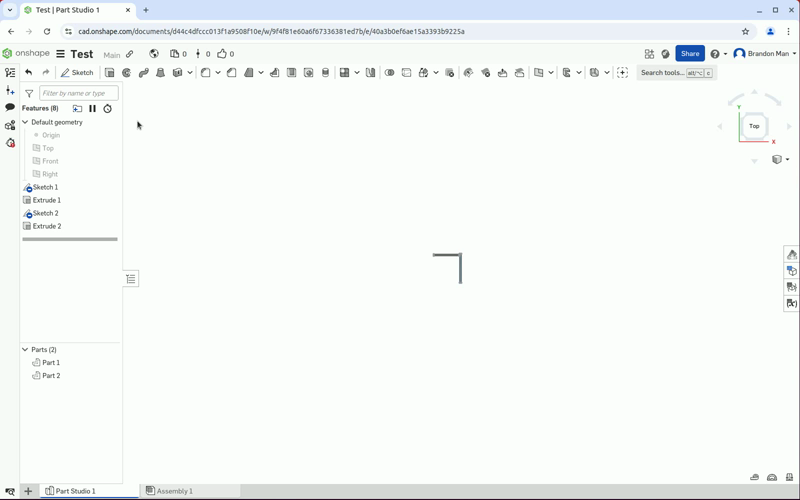
key(shift+7)
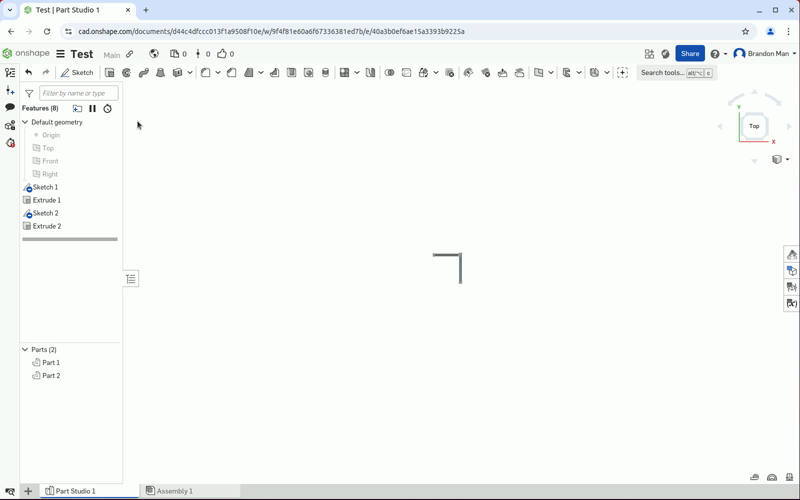
key(up, 3)
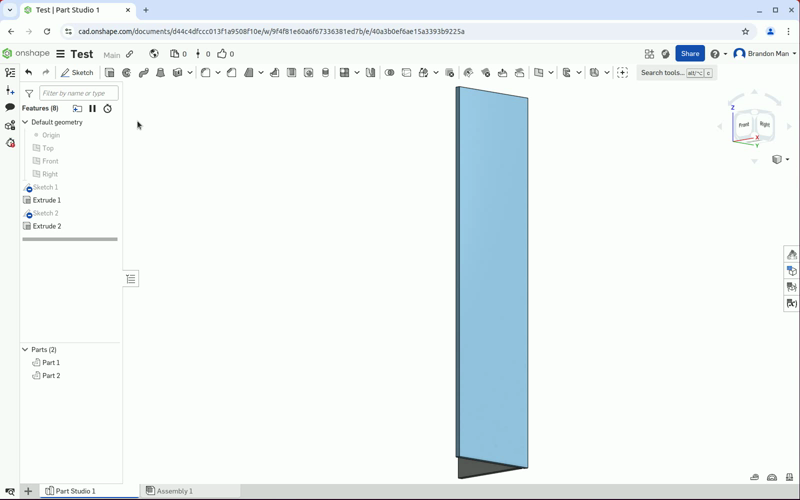
key(left, 3)
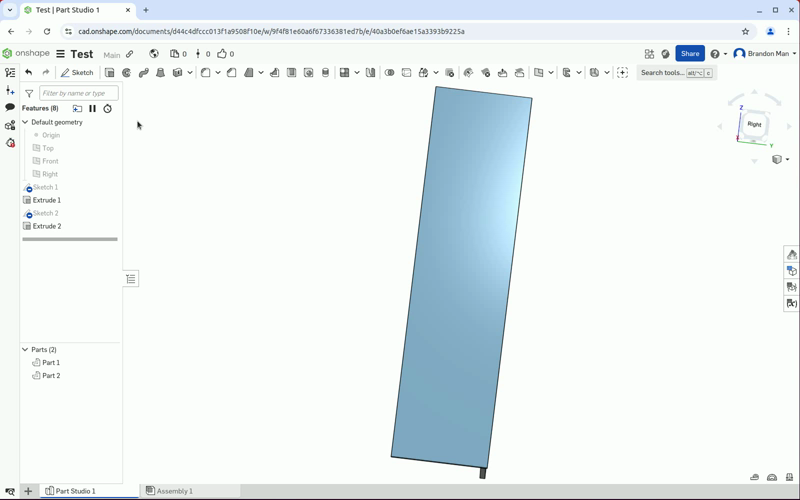
key(right, 3)
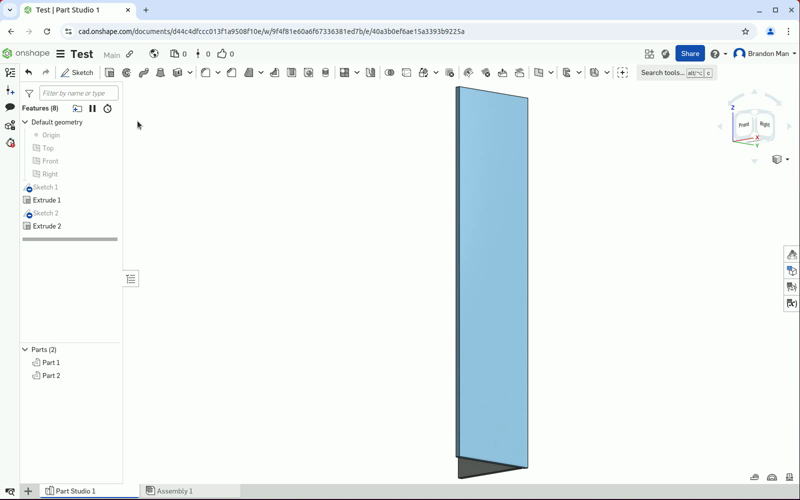
key(down, 3)
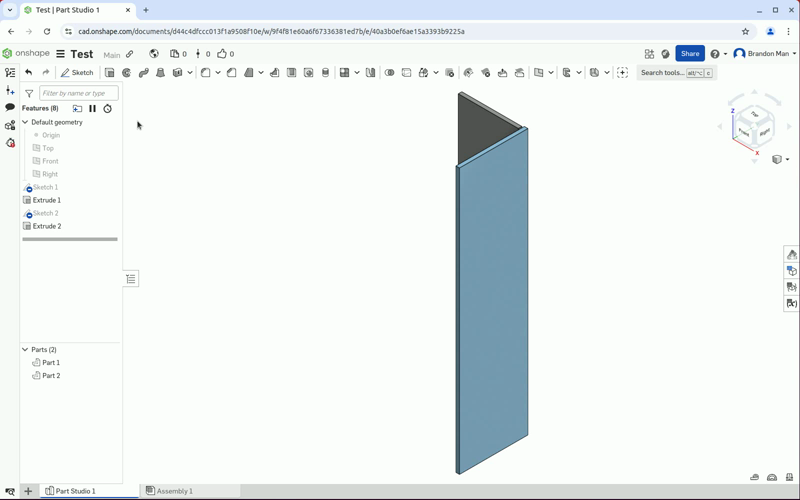
mouse_move(73, 189)
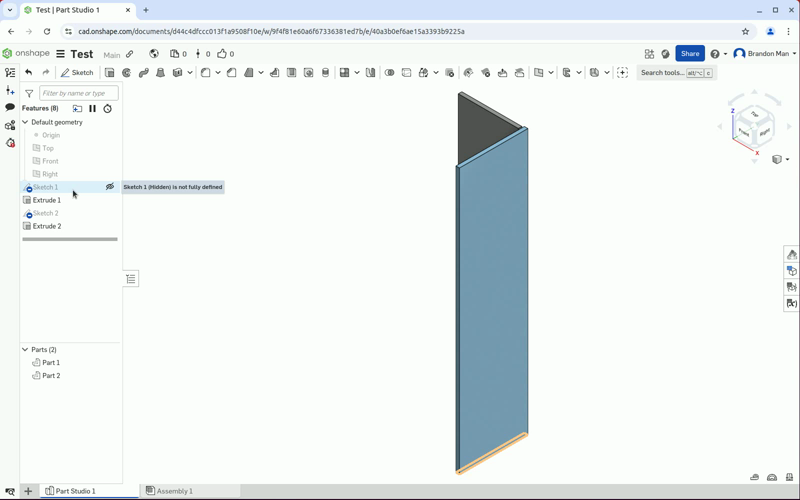
click(73, 189)